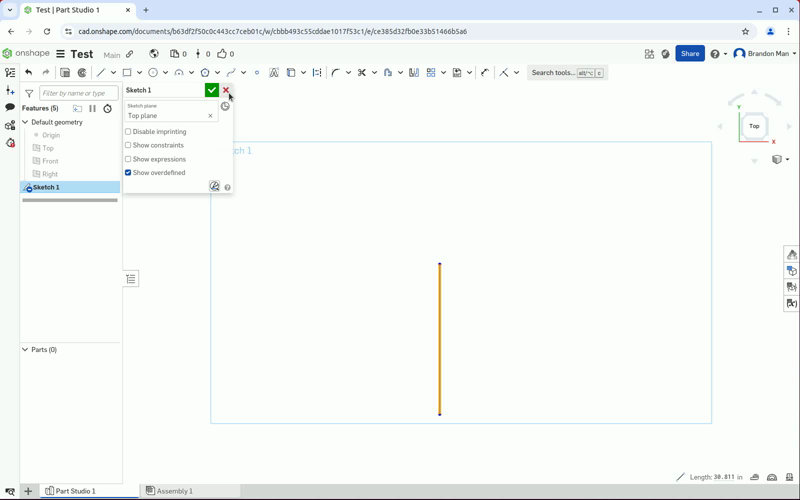
key(shift+h)
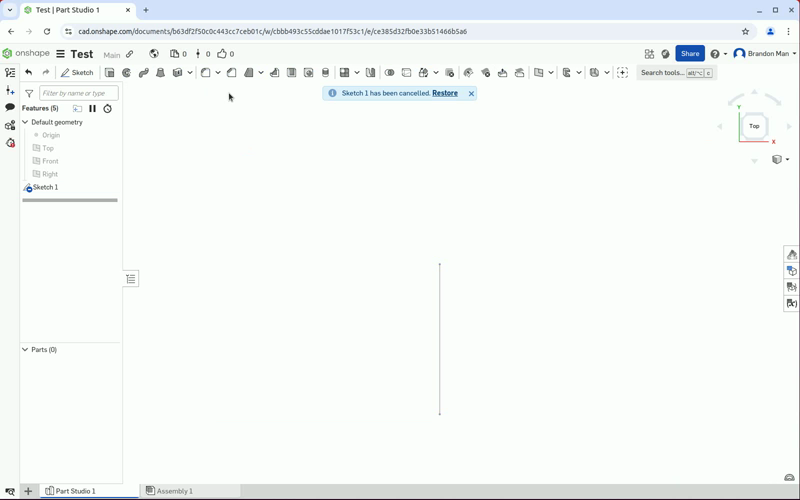
key(shift+s)
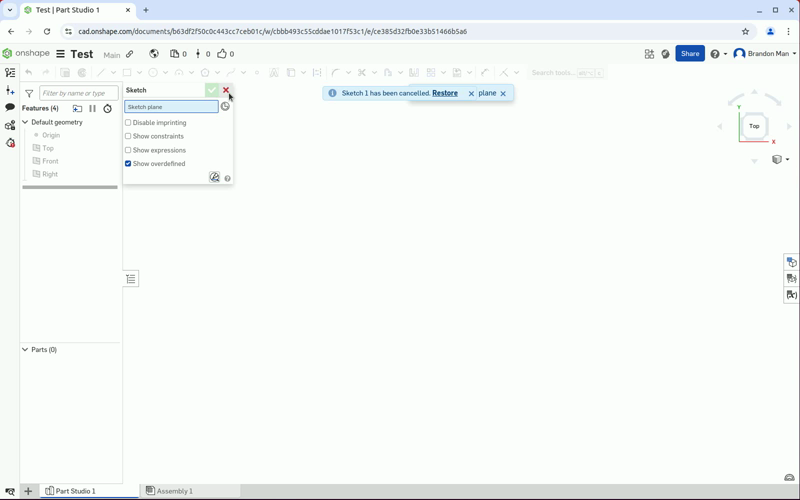
mouse_move(73, 150)
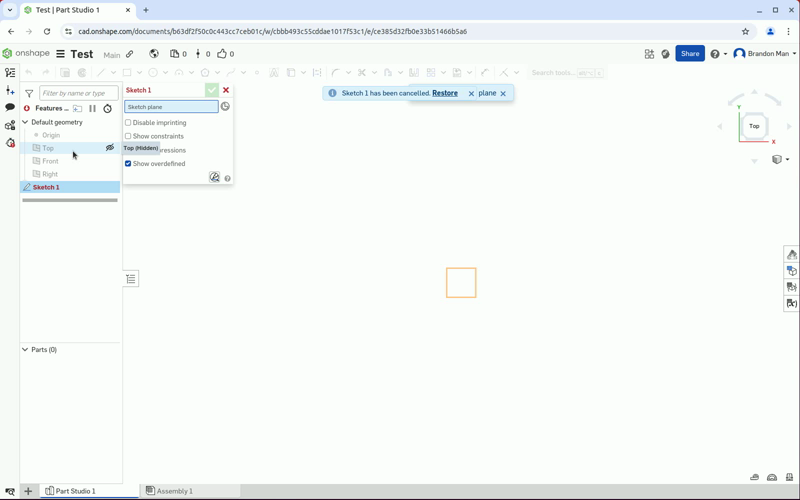
click(73, 150)
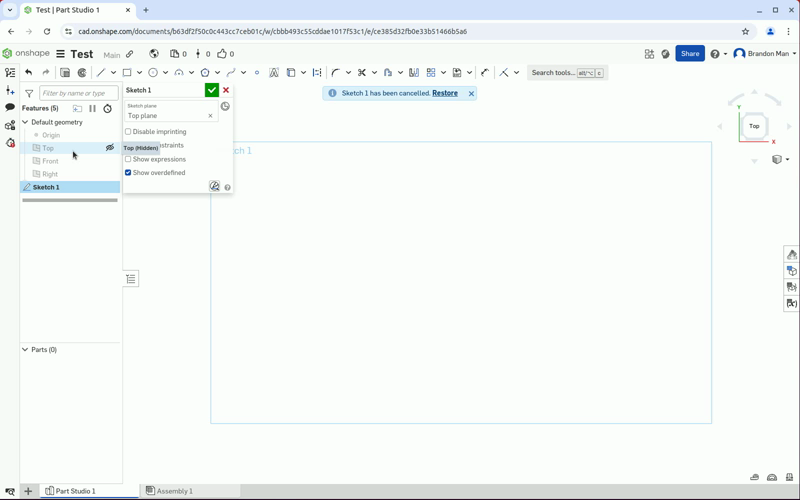
mouse_move(73, 352)
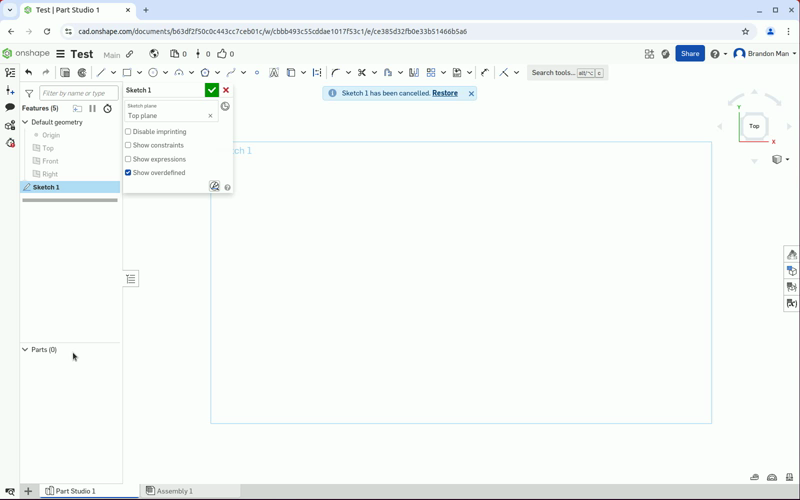
key(y)
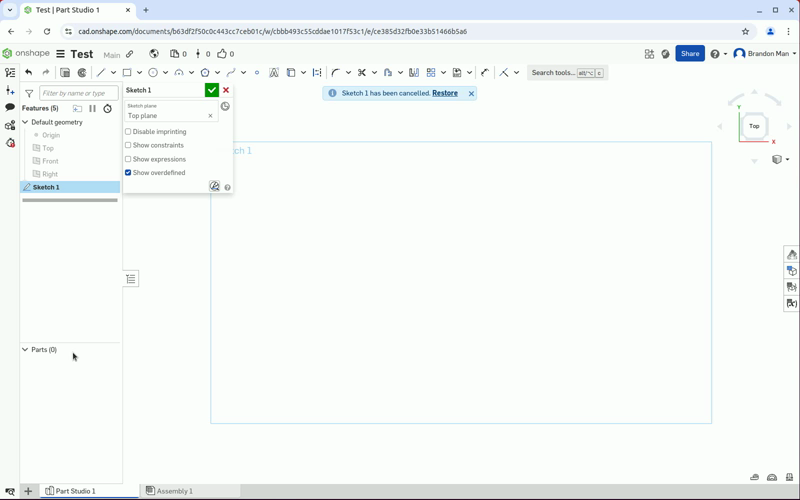
key(c)
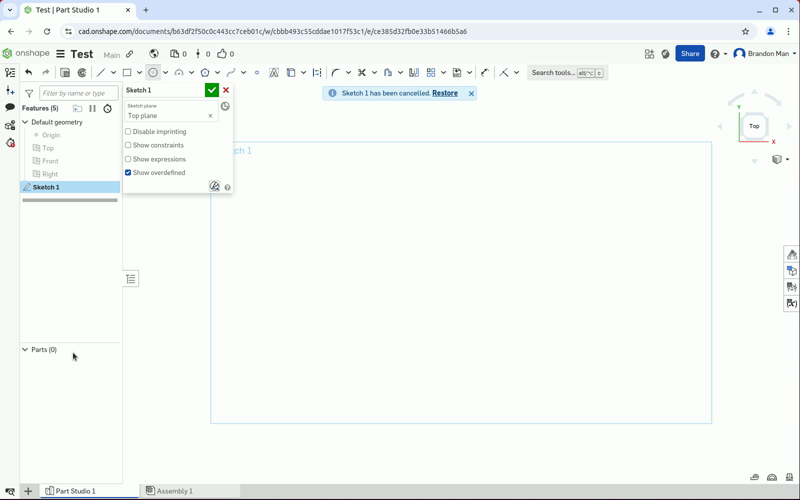
key_down(shift)
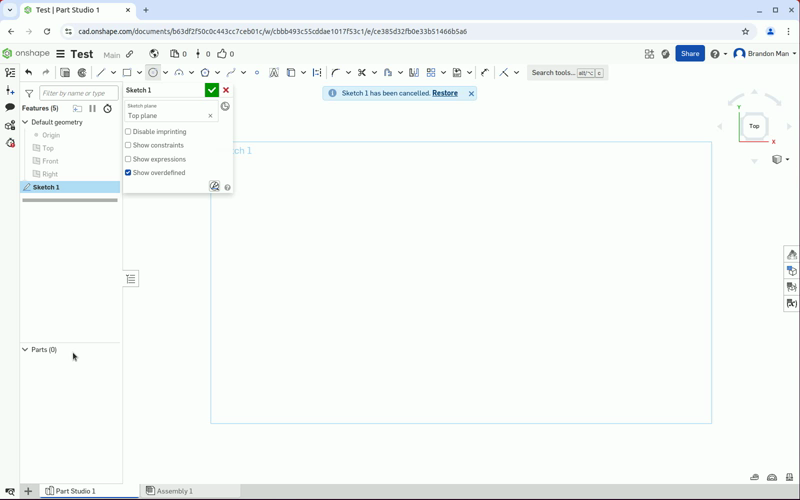
mouse_move(526, 219)
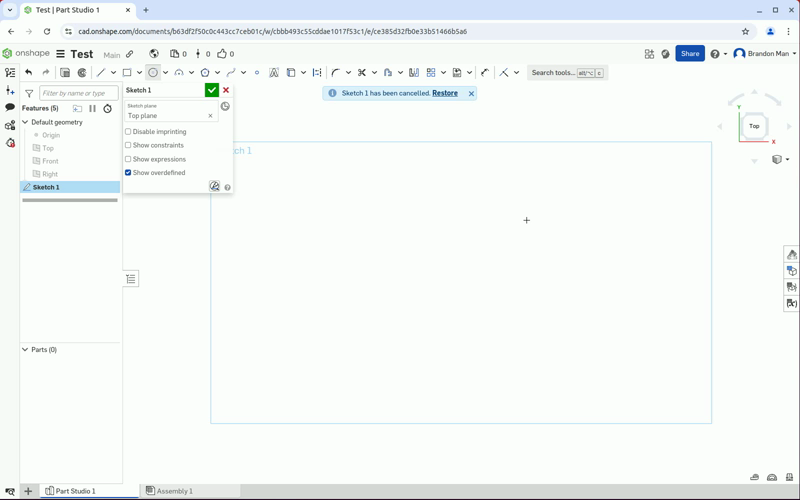
click(526, 219)
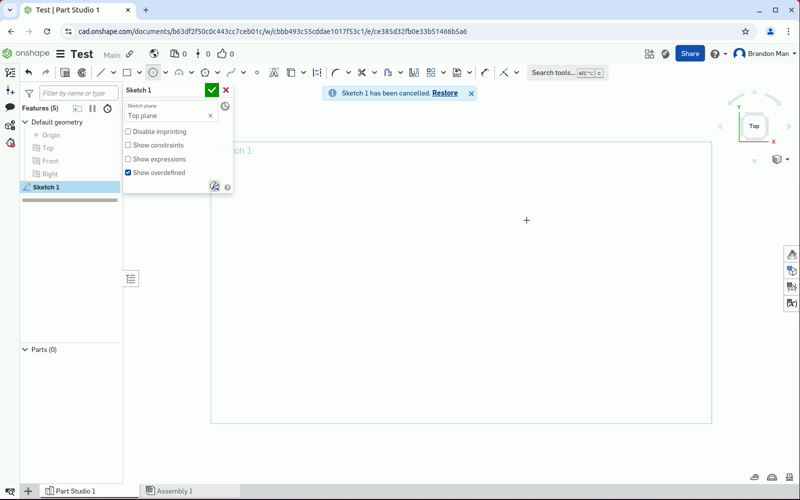
key_up(shift)
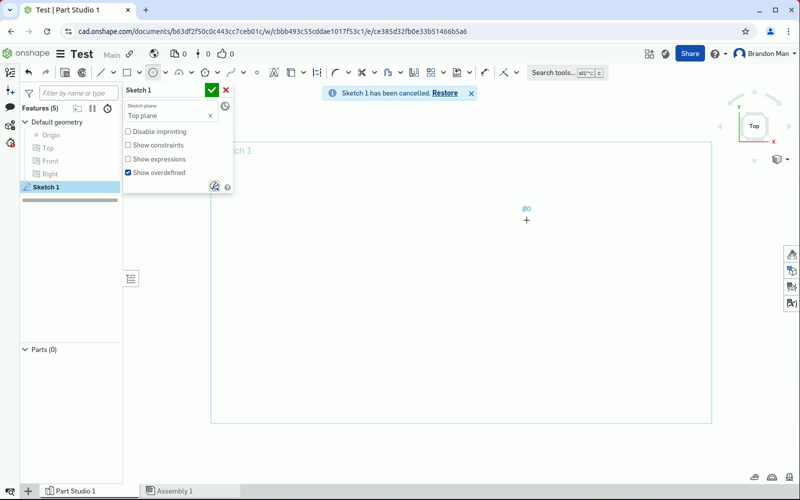
mouse_move(537, 219)
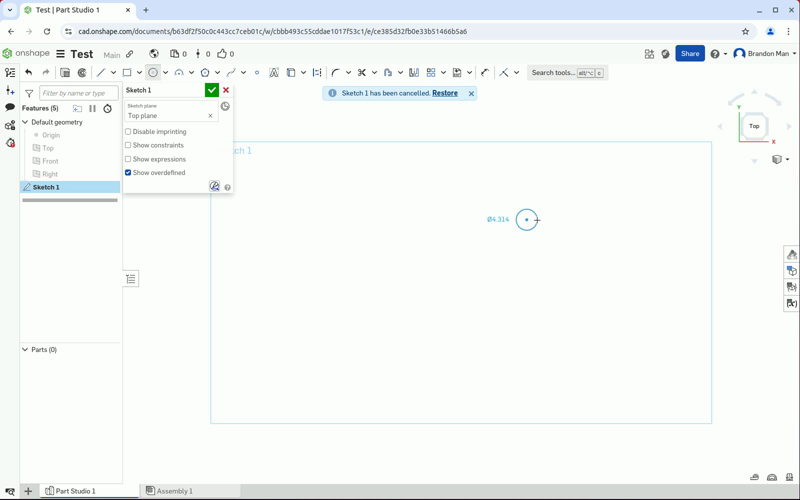
click(537, 219)
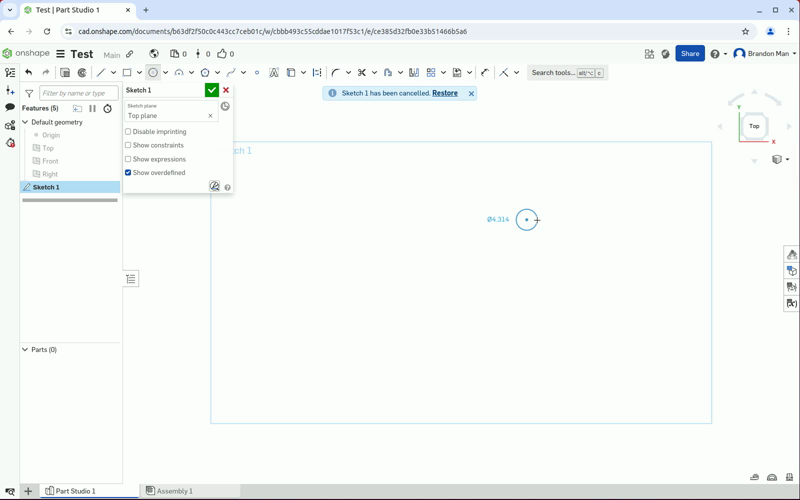
key(esc)
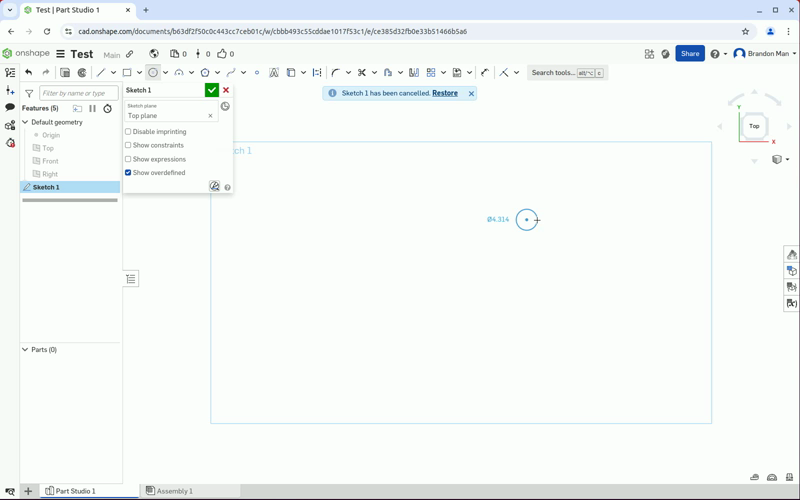
key(c)
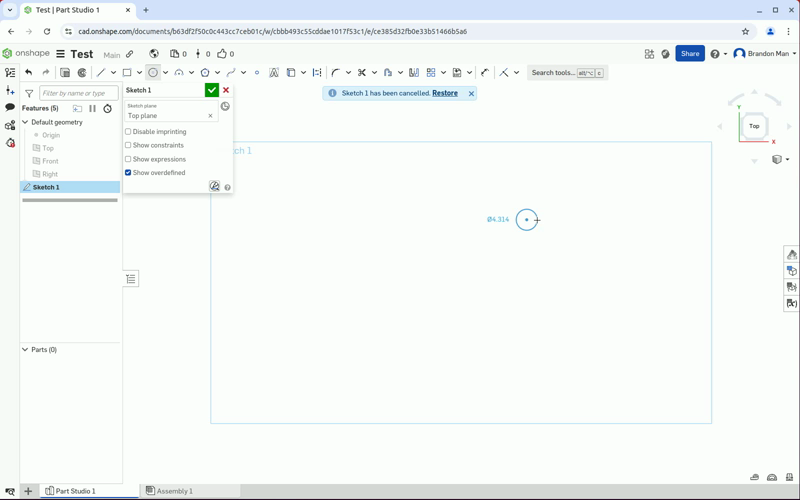
key_down(shift)
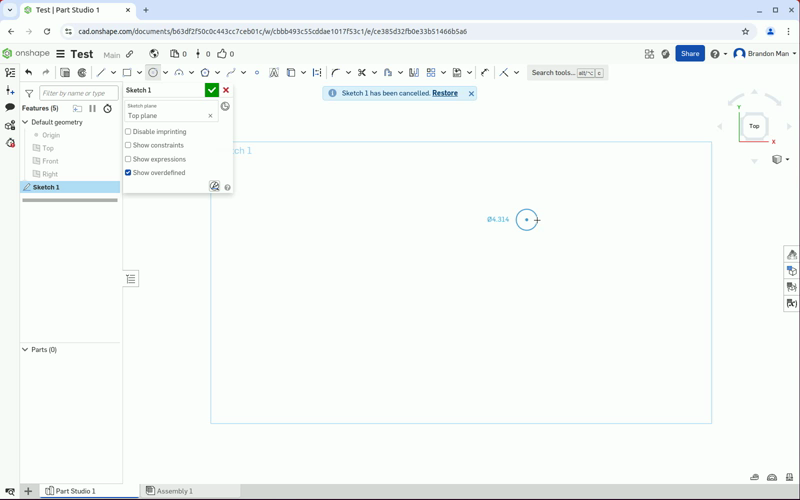
mouse_move(526, 219)
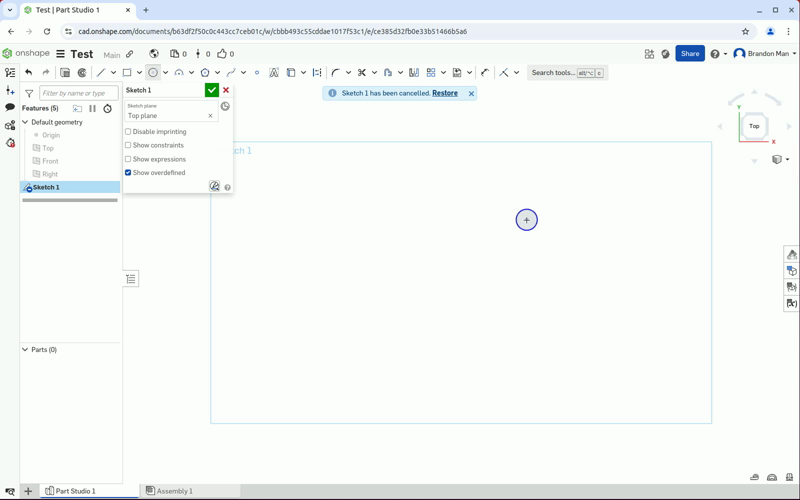
click(526, 219)
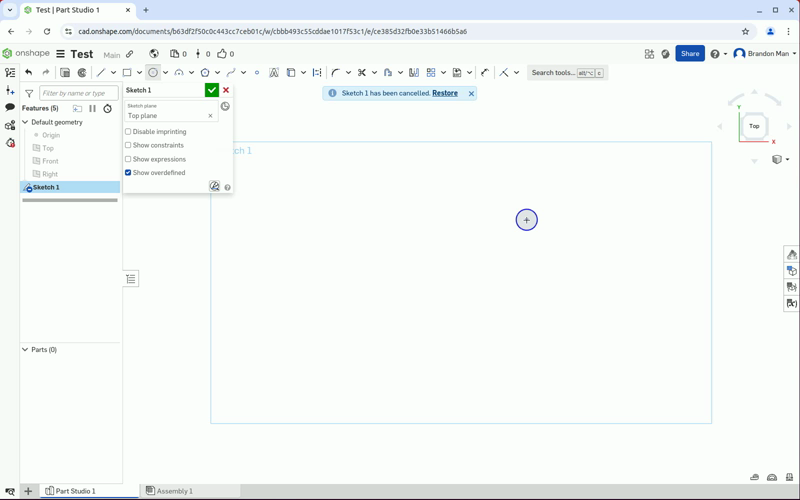
key_up(shift)
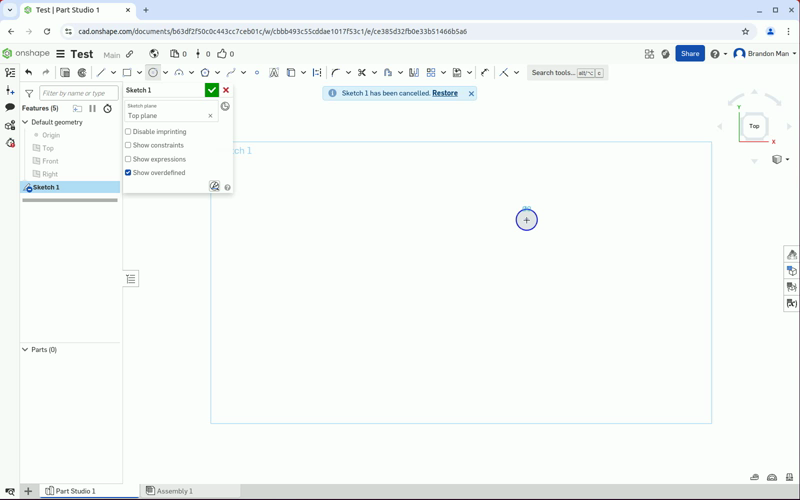
mouse_move(532, 219)
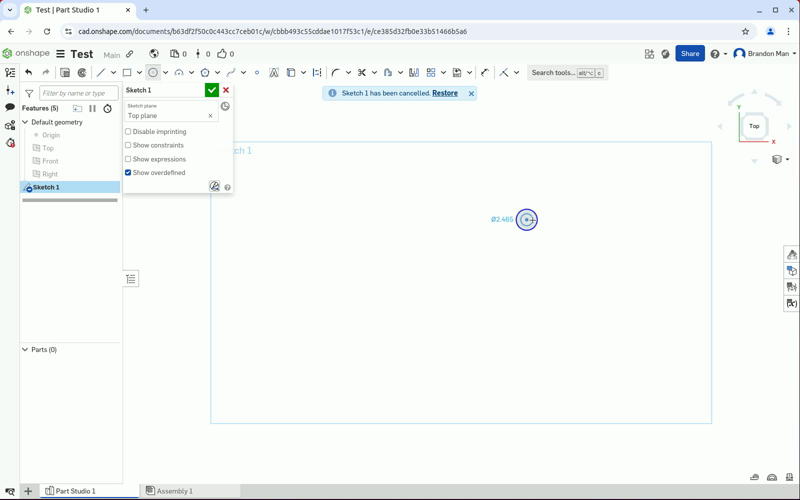
scroll(6)
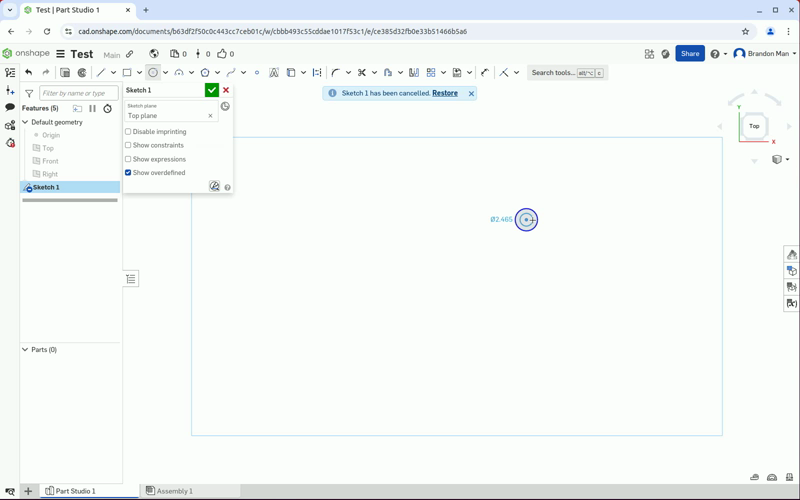
scroll(6)
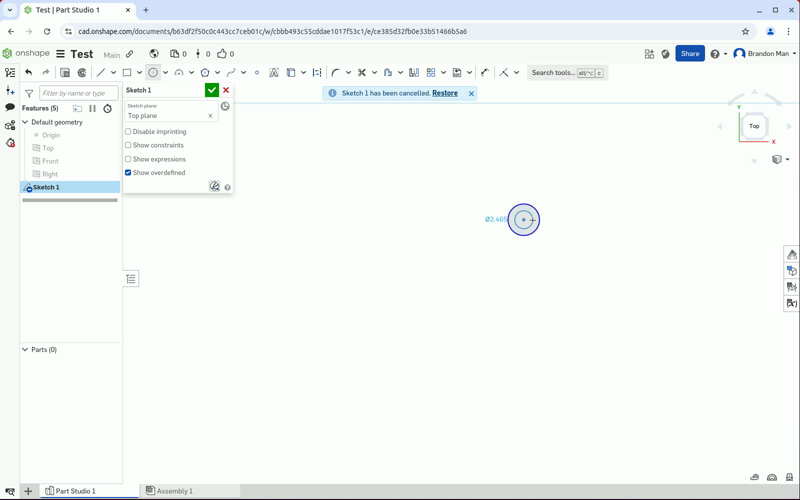
scroll(6)
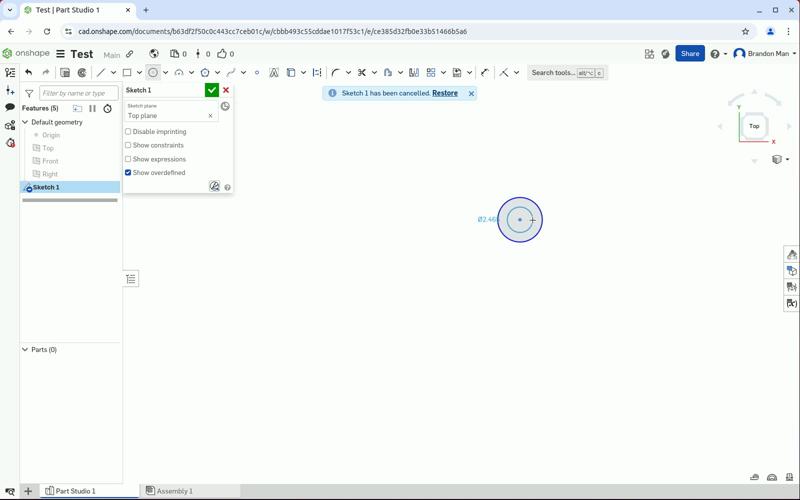
scroll(6)
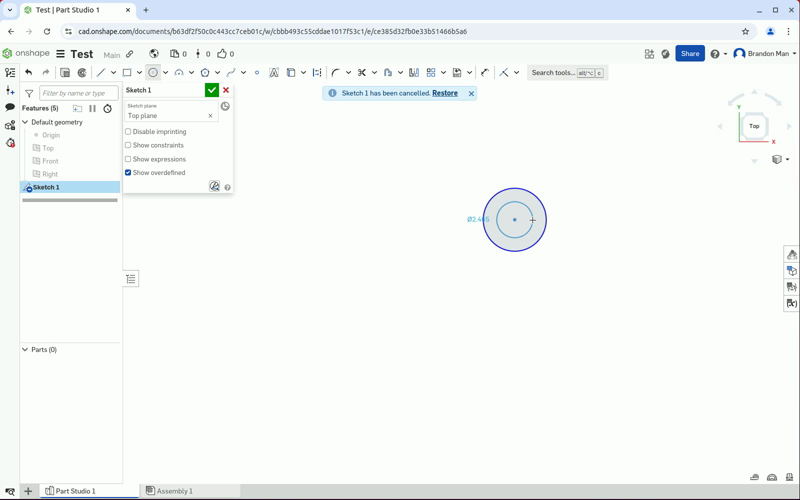
scroll(6)
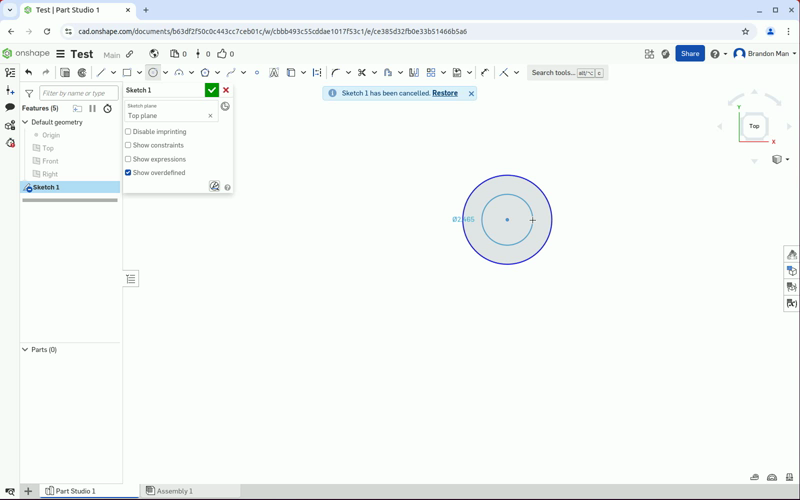
scroll(6)
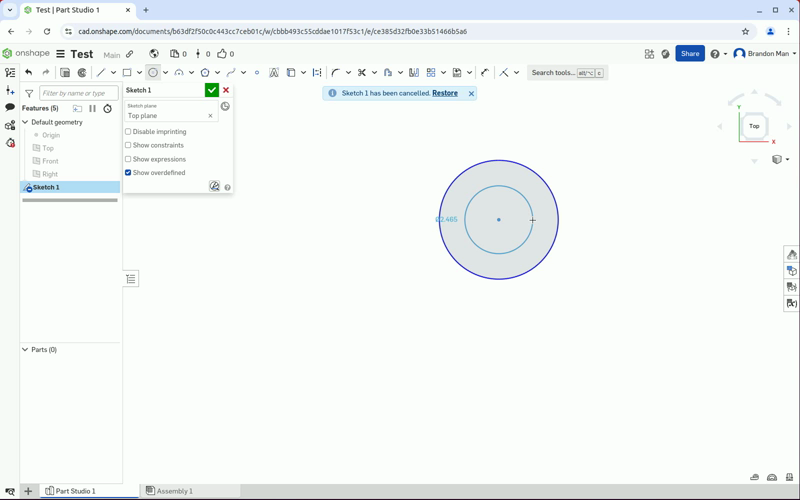
scroll(6)
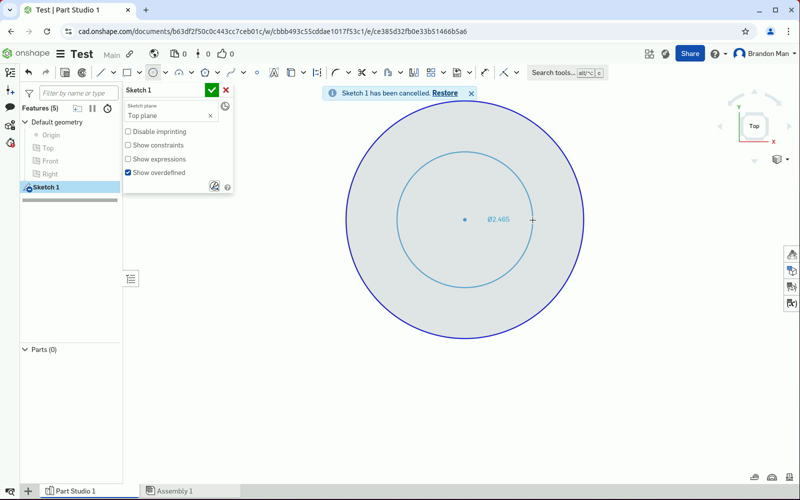
click(532, 219)
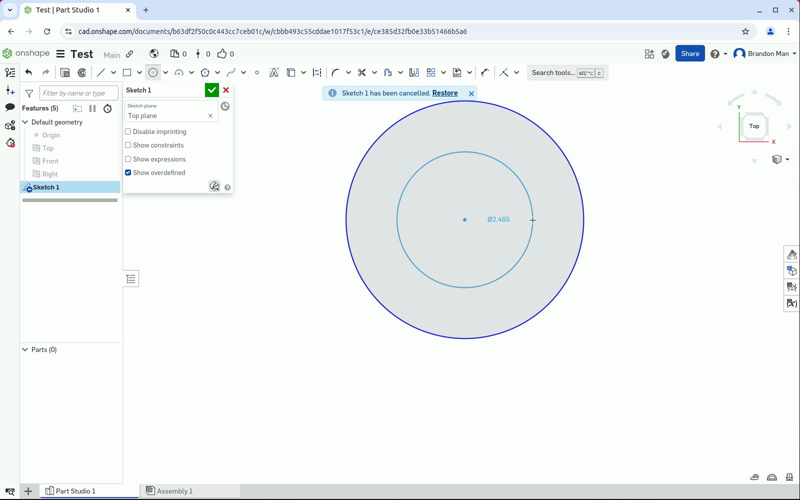
scroll(-6)
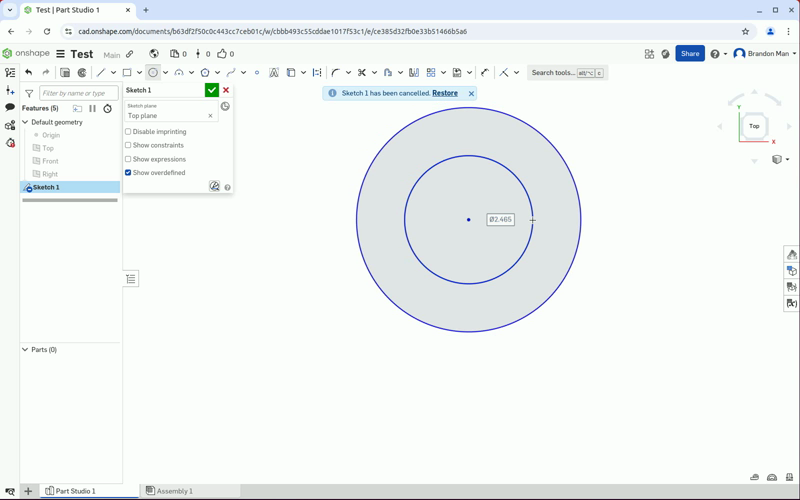
scroll(-6)
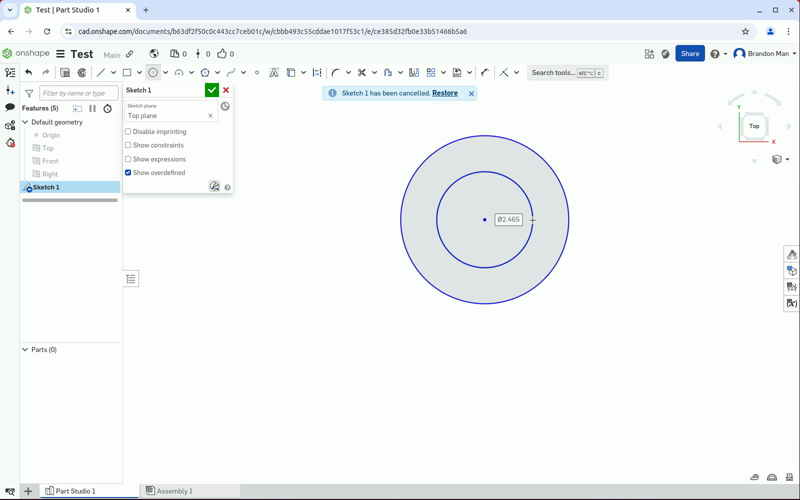
scroll(-6)
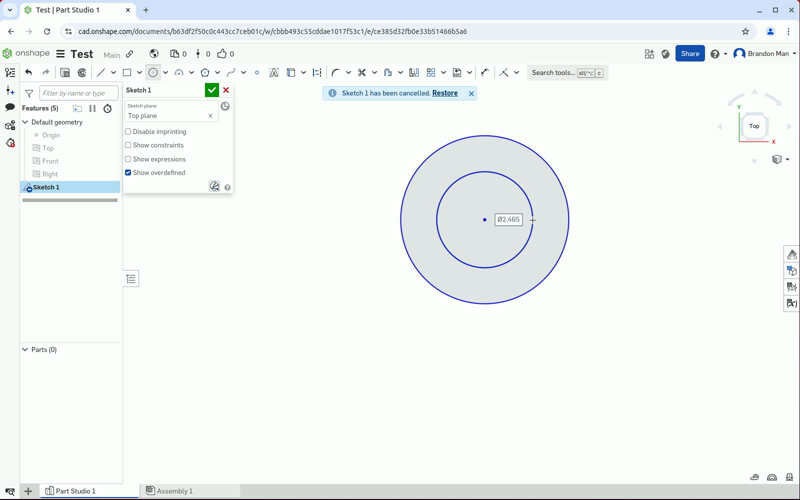
scroll(-6)
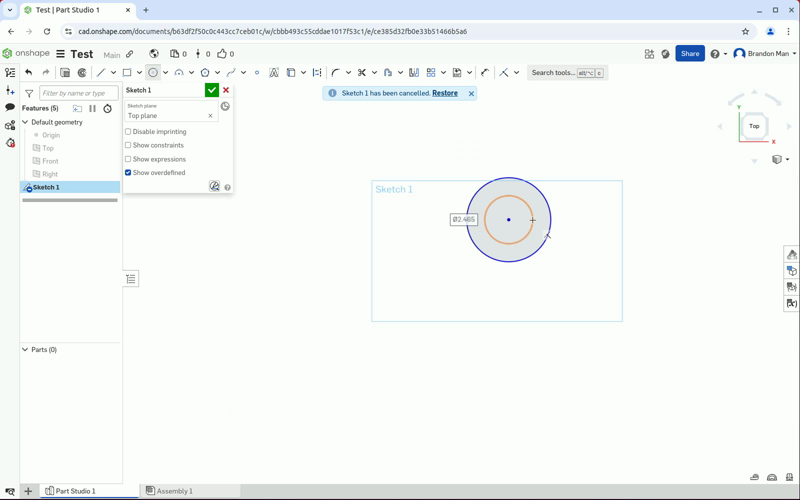
scroll(-6)
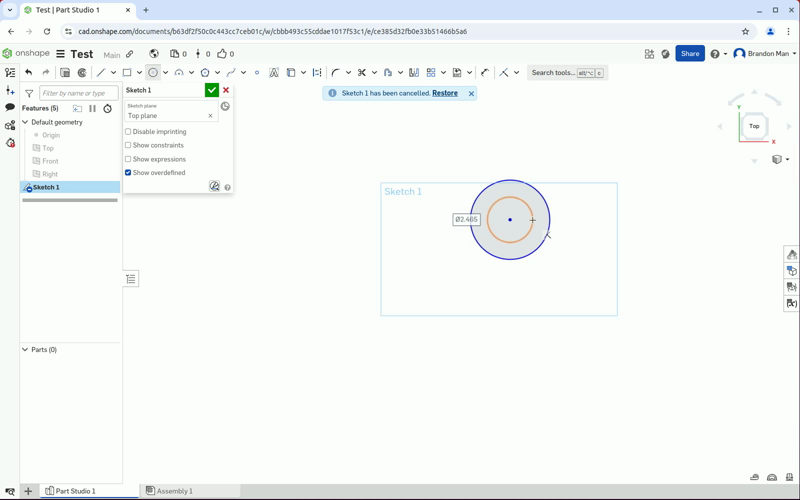
scroll(-6)
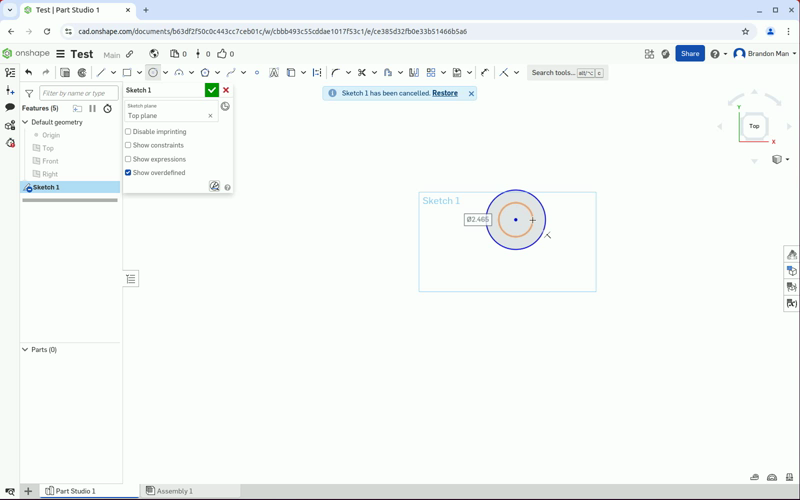
scroll(-6)
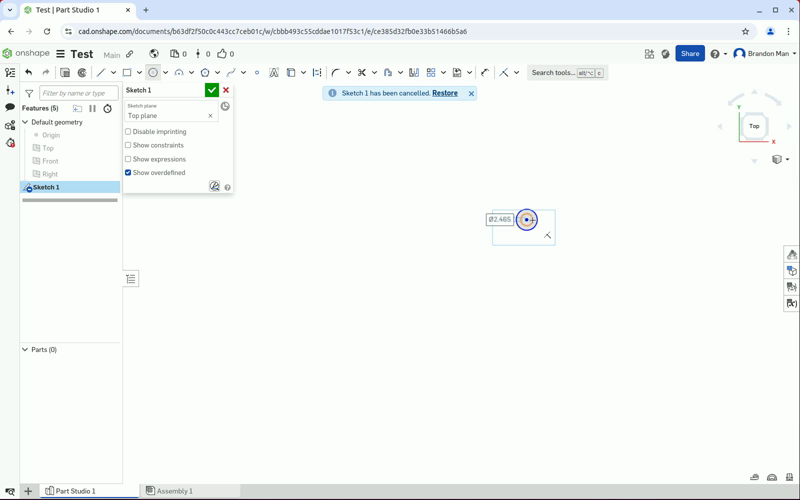
key(esc)
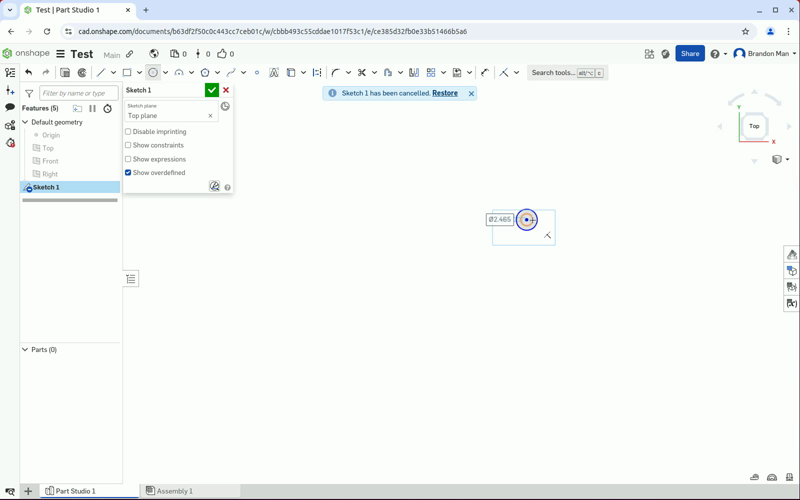
mouse_move(528, 229)
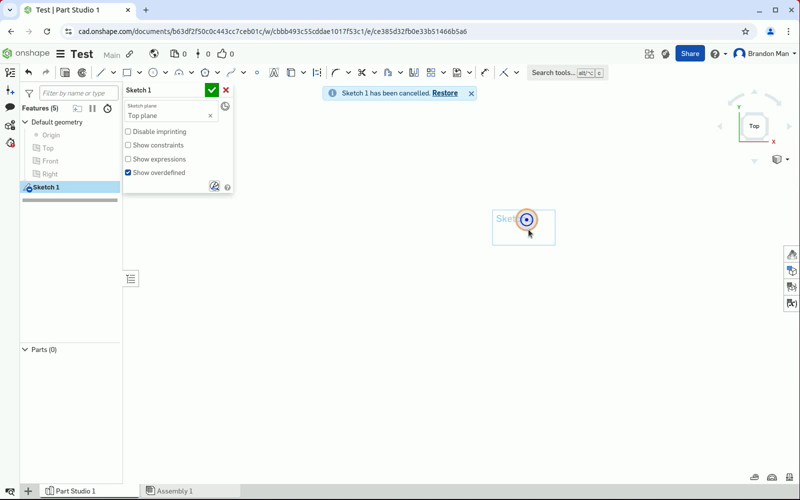
scroll(6)
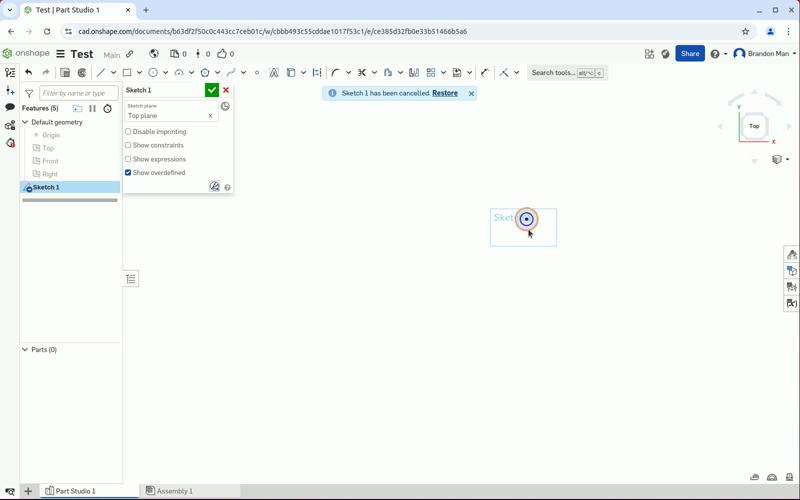
scroll(6)
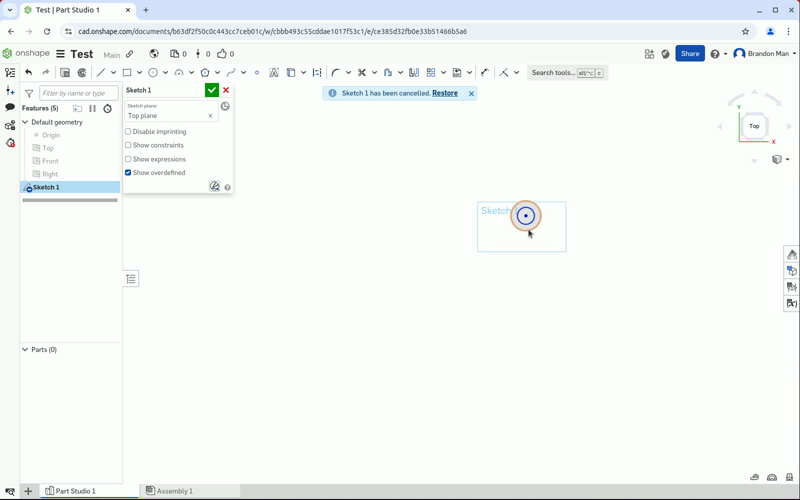
scroll(6)
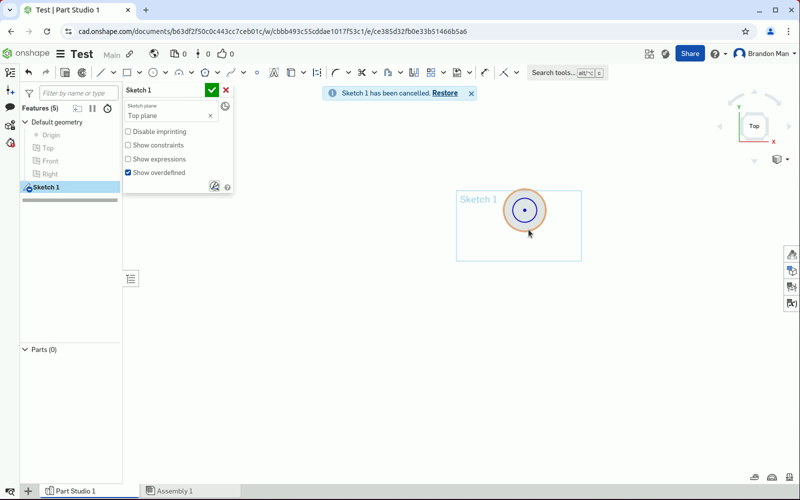
scroll(6)
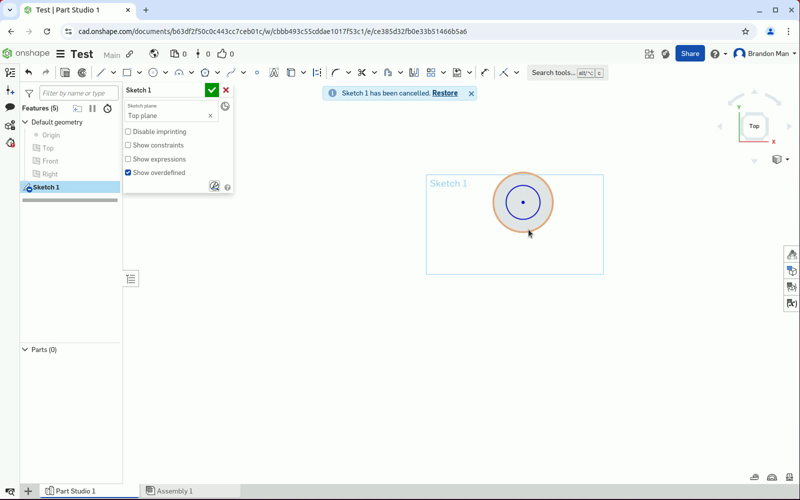
scroll(6)
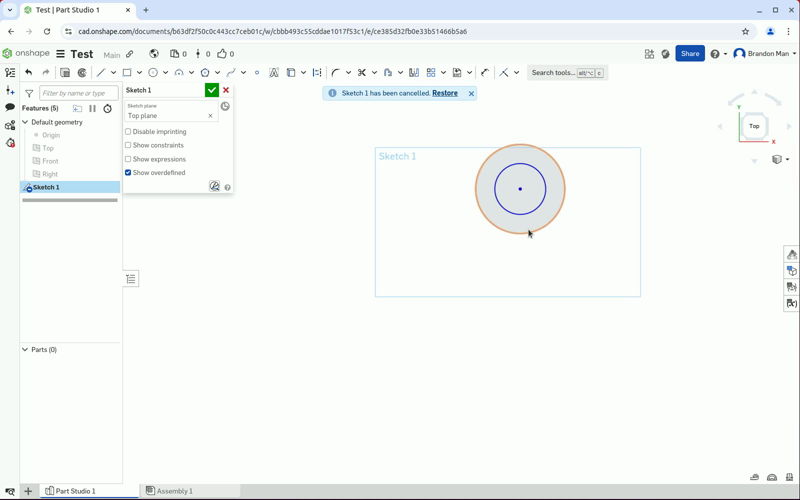
scroll(6)
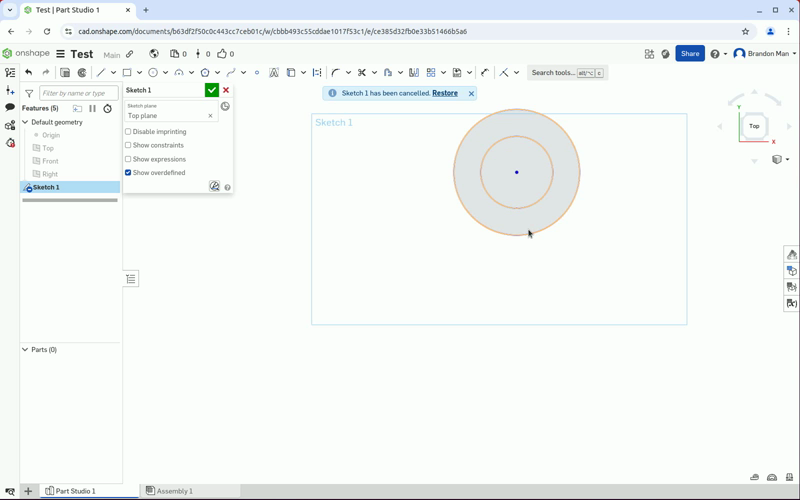
scroll(6)
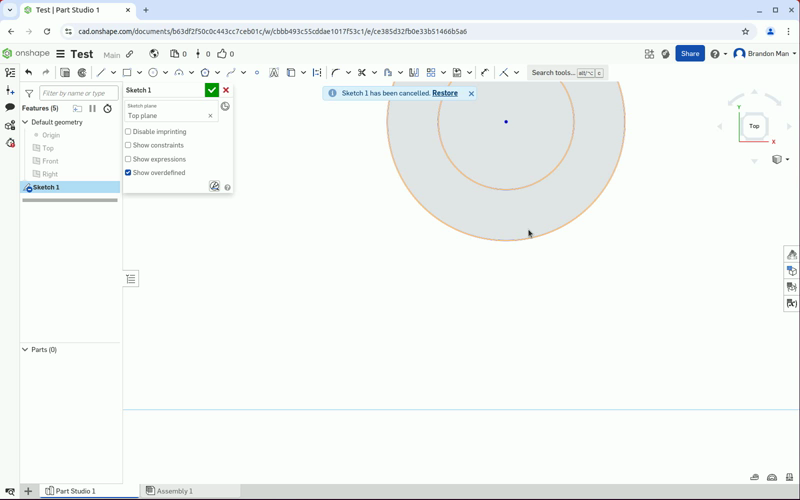
click(528, 229)
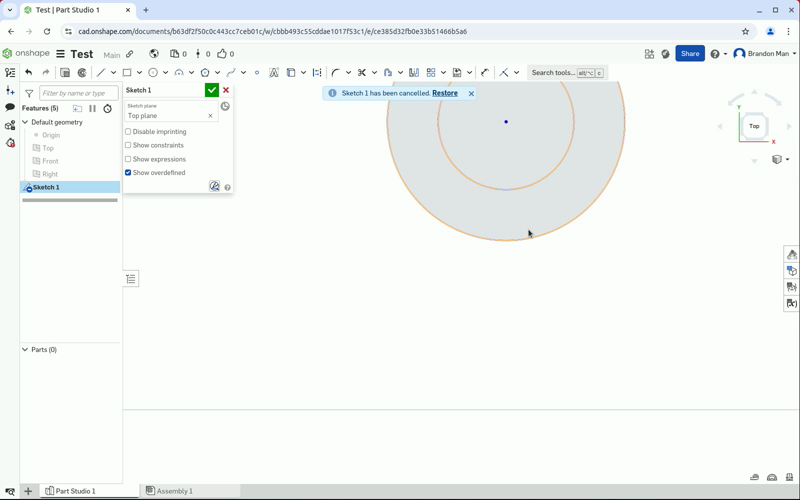
scroll(-6)
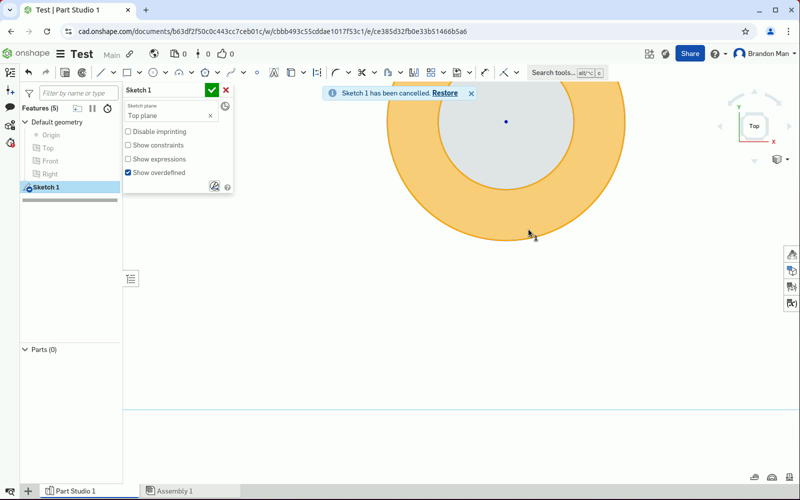
scroll(-6)
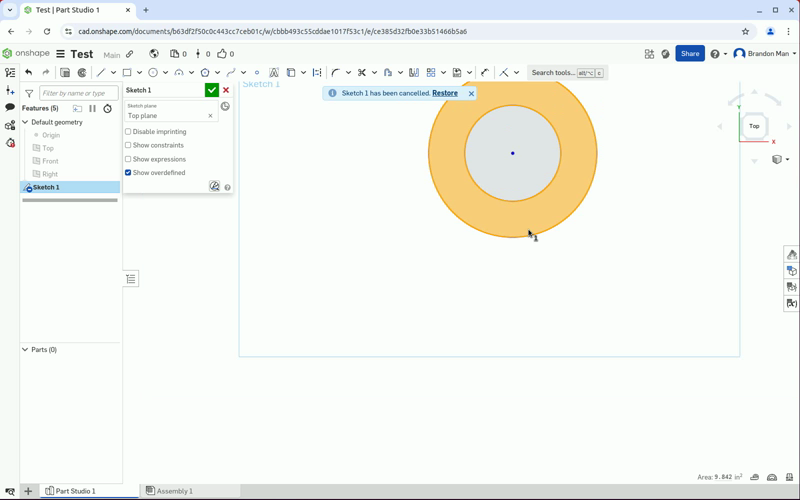
scroll(-6)
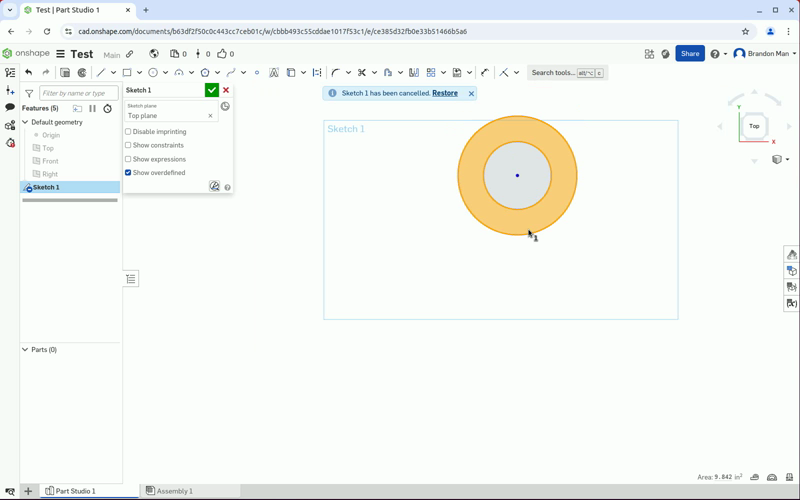
scroll(-6)
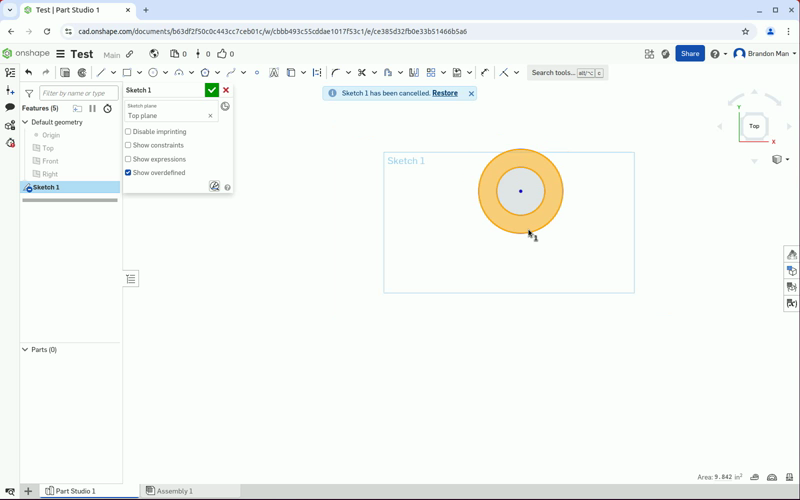
scroll(-6)
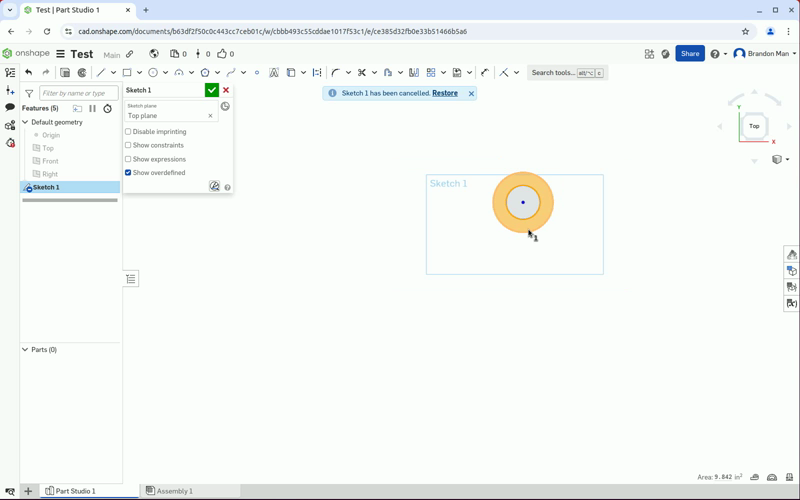
scroll(-6)
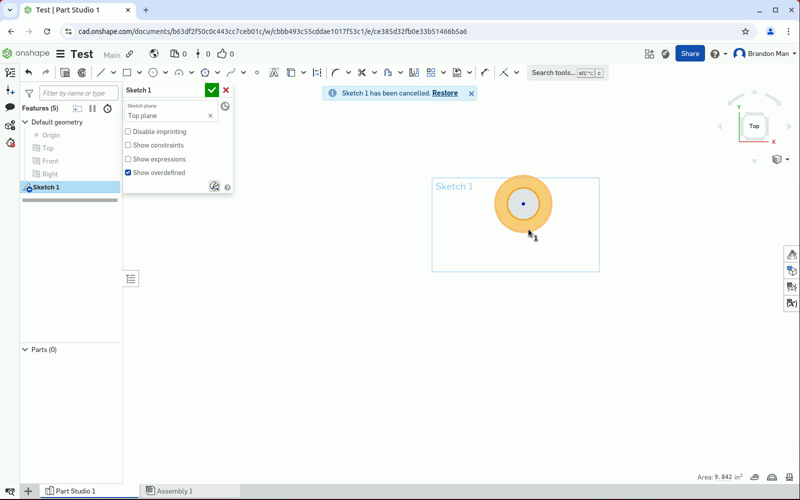
scroll(-6)
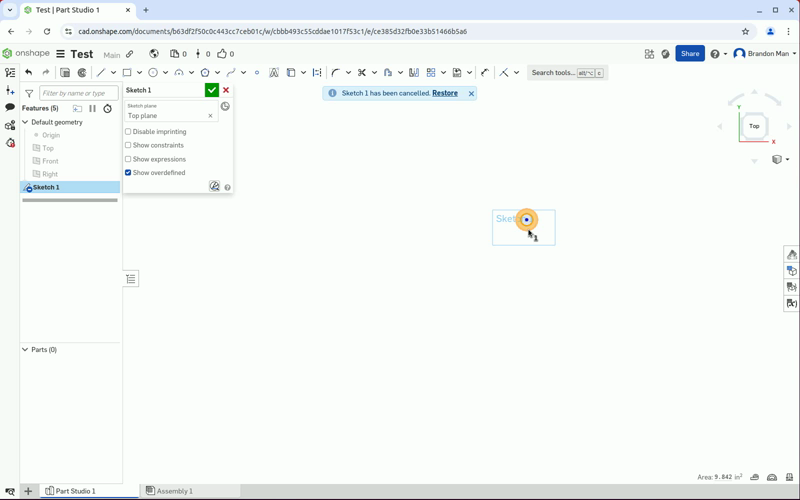
mouse_move(73, 352)
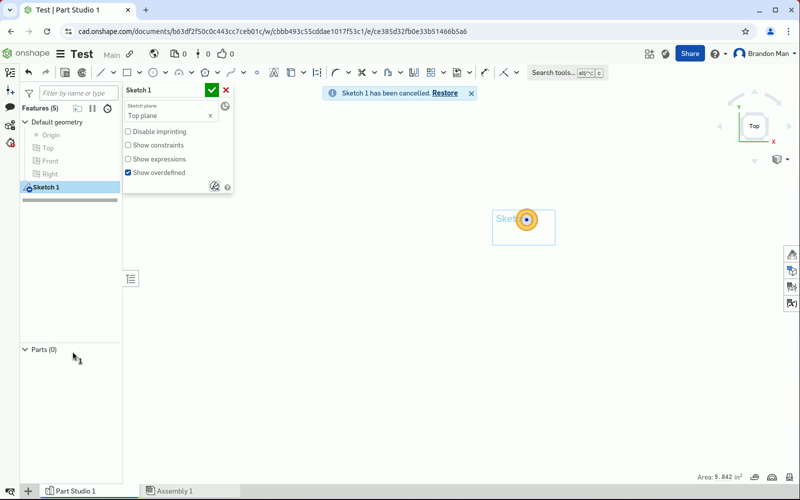
key(shift+y)
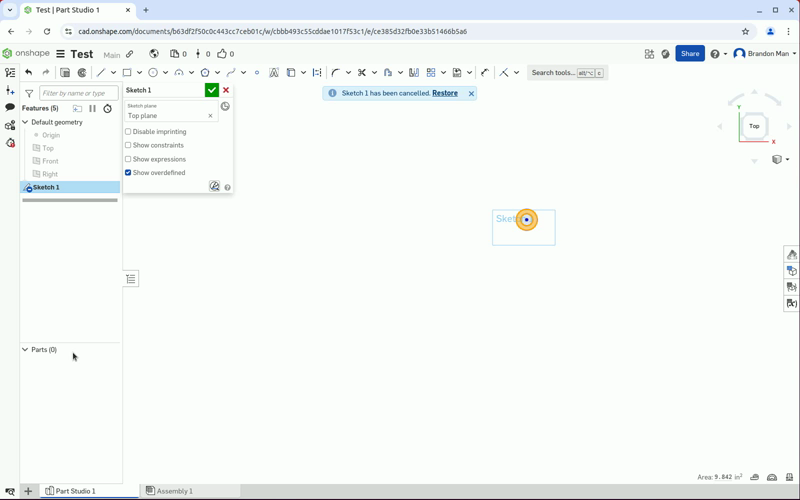
key(shift+e)
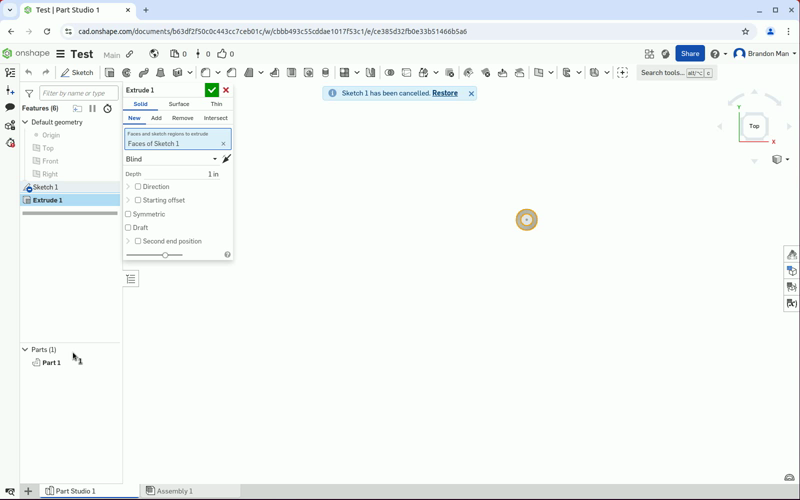
mouse_move(143, 106)
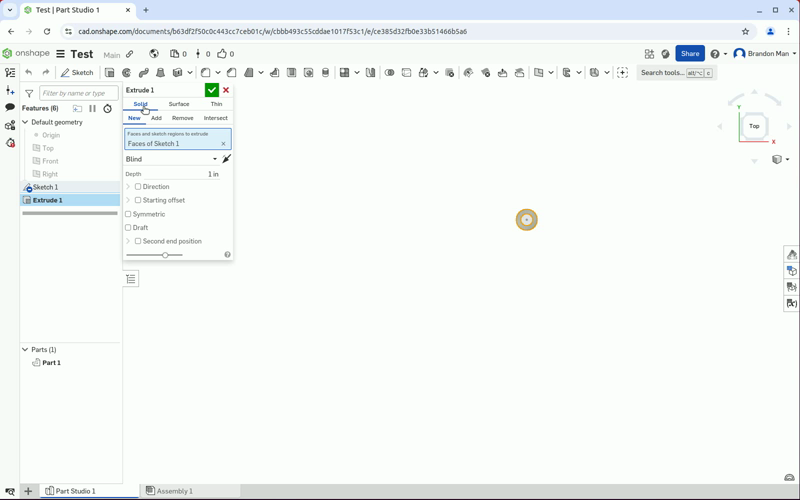
click(143, 106)
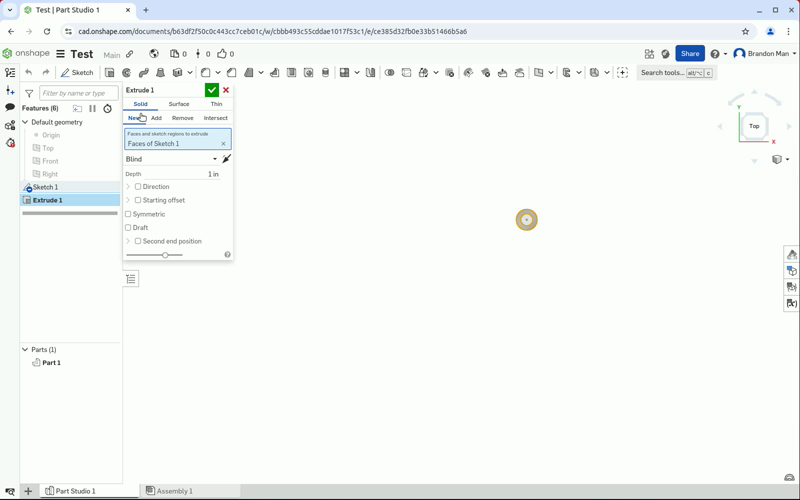
mouse_move(137, 120)
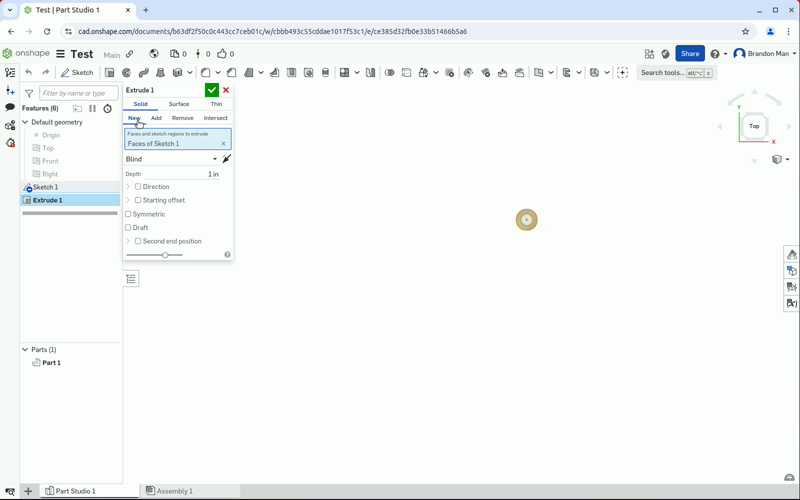
click(137, 120)
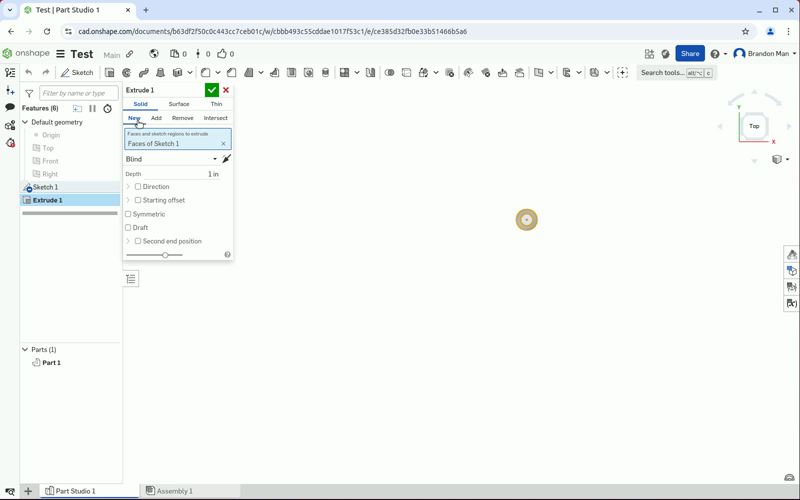
key(tab, 4)
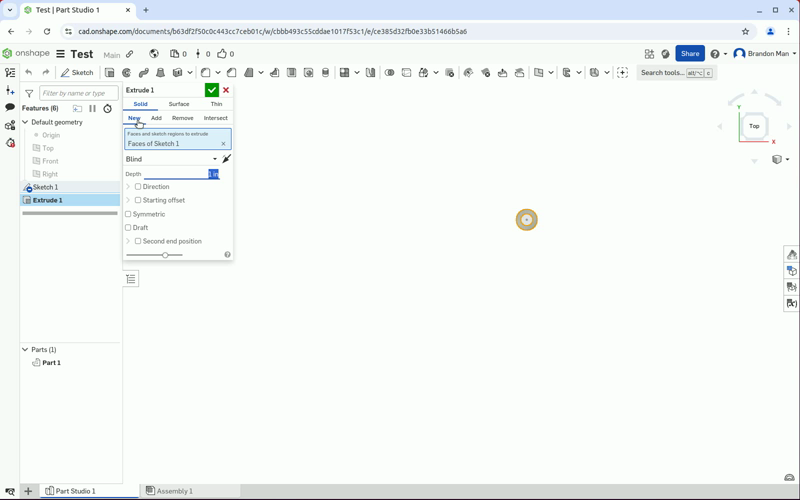
text(4.092)
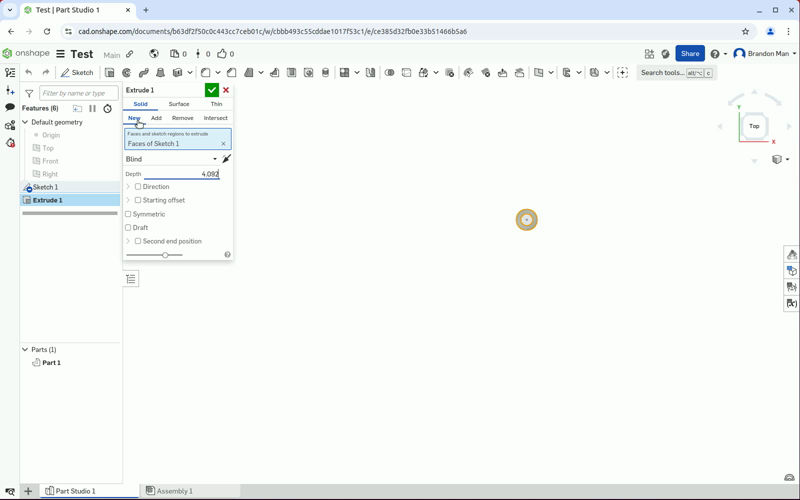
key(enter)
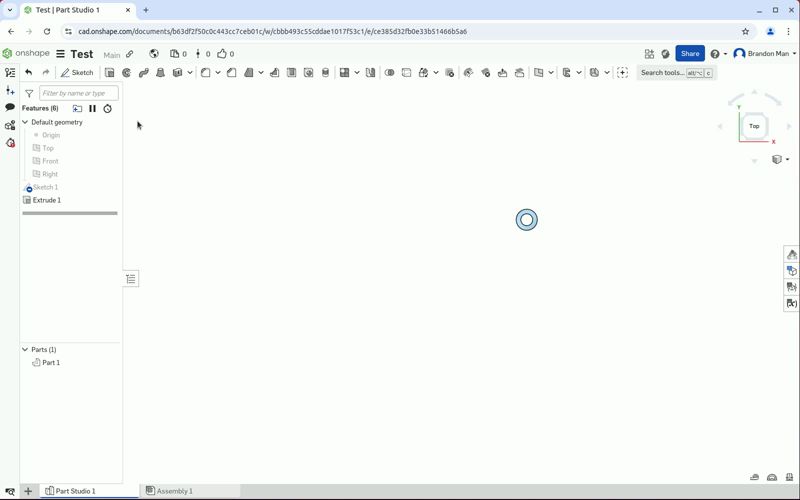
key(shift+h)
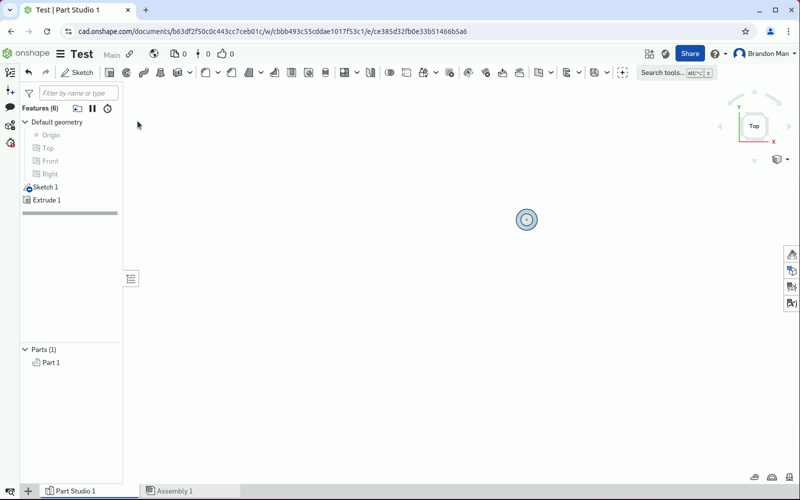
key(shift+h)
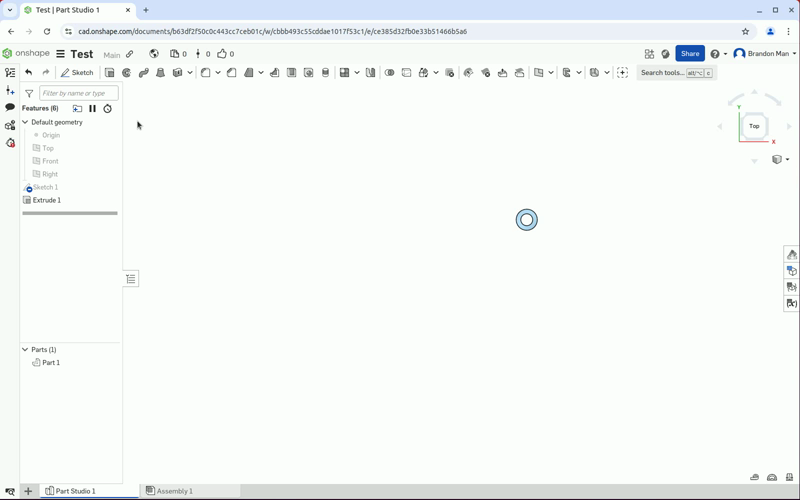
mouse_move(73, 189)
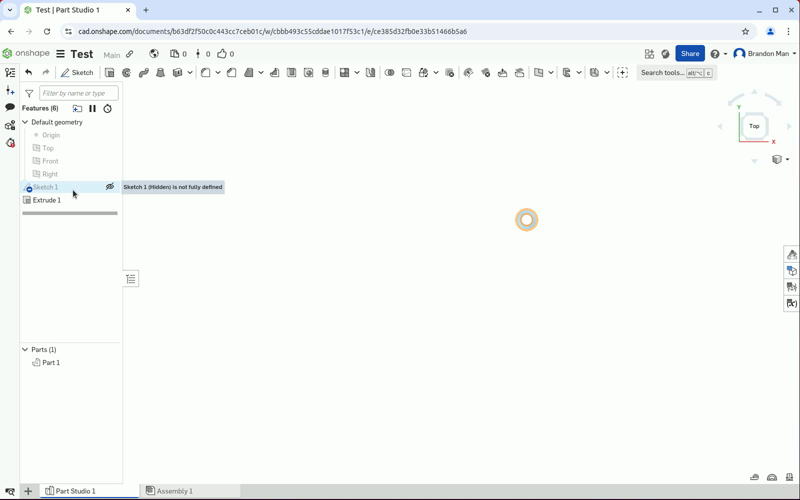
click(73, 189)
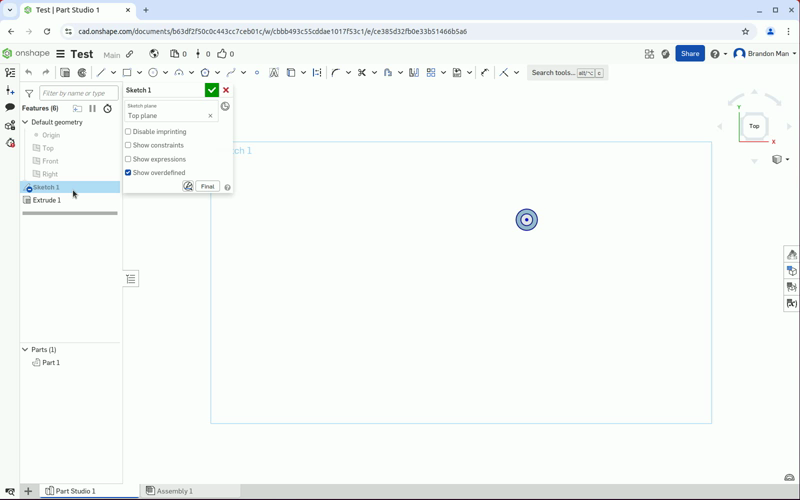
mouse_move(229, 92)
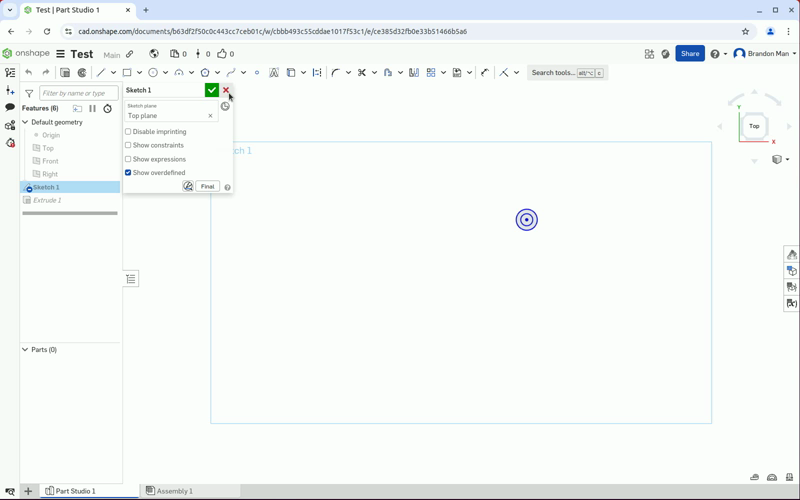
click(229, 92)
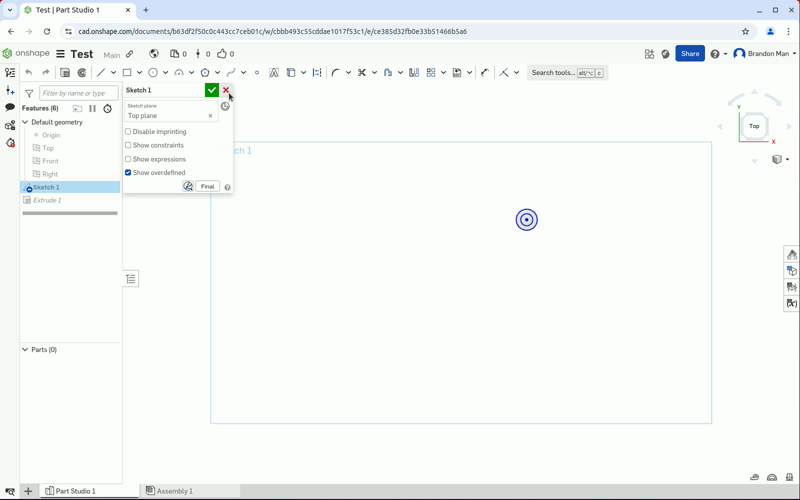
key(shift+s)
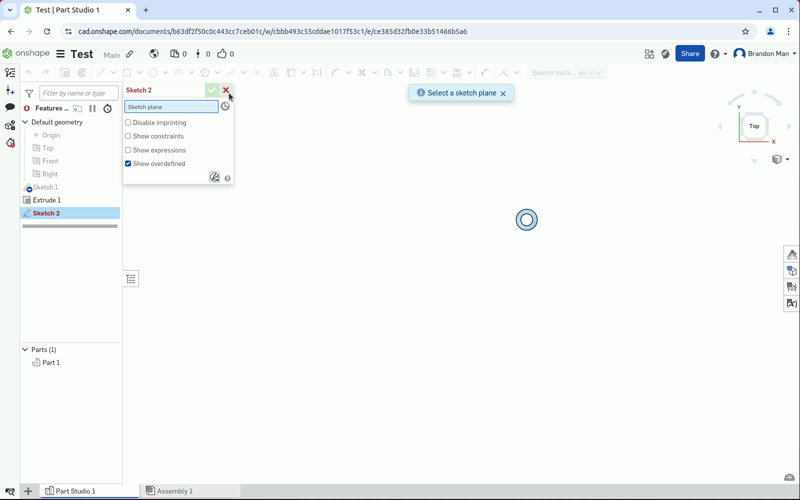
mouse_move(73, 150)
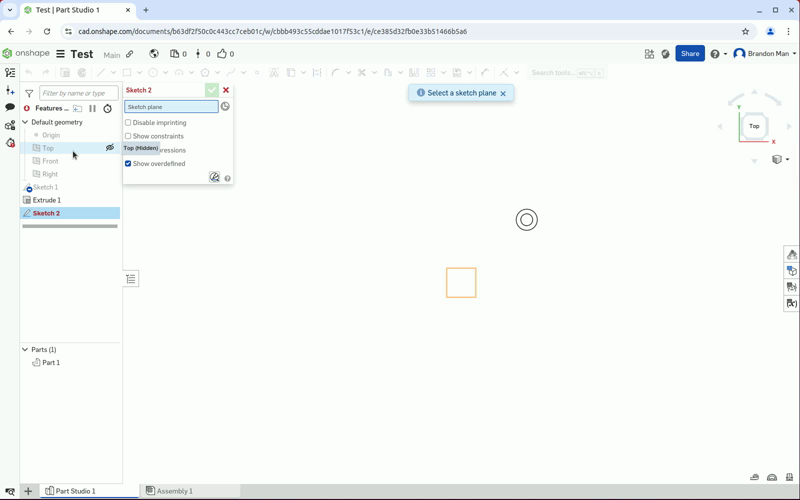
click(73, 150)
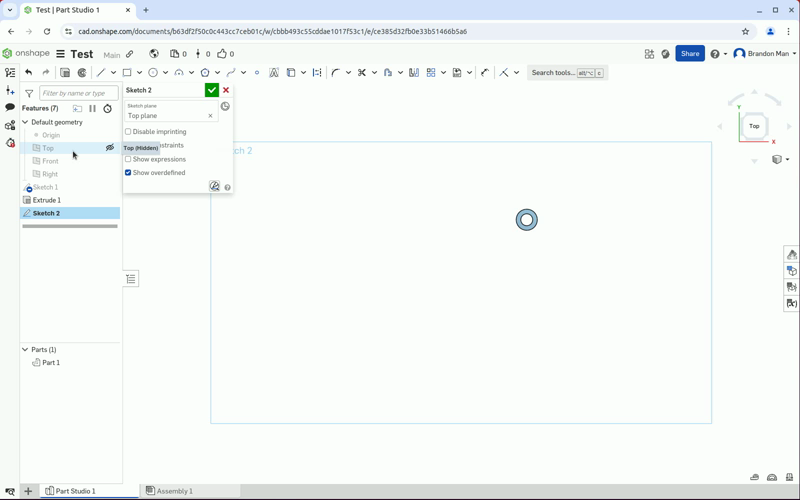
mouse_move(73, 352)
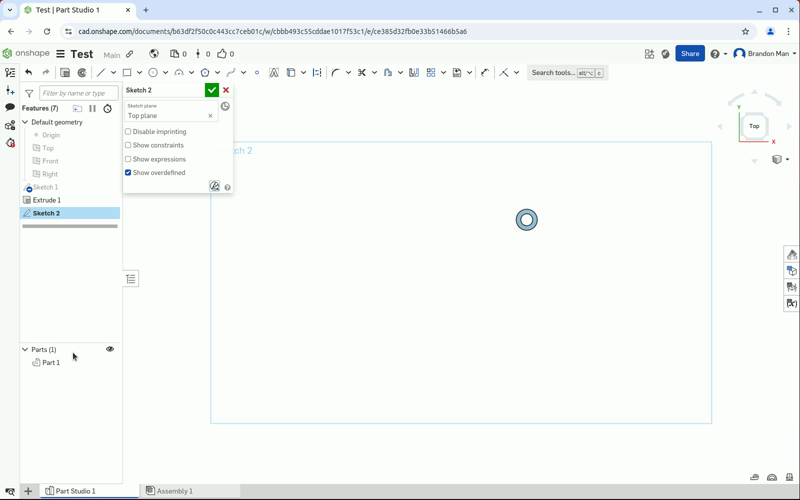
key(y)
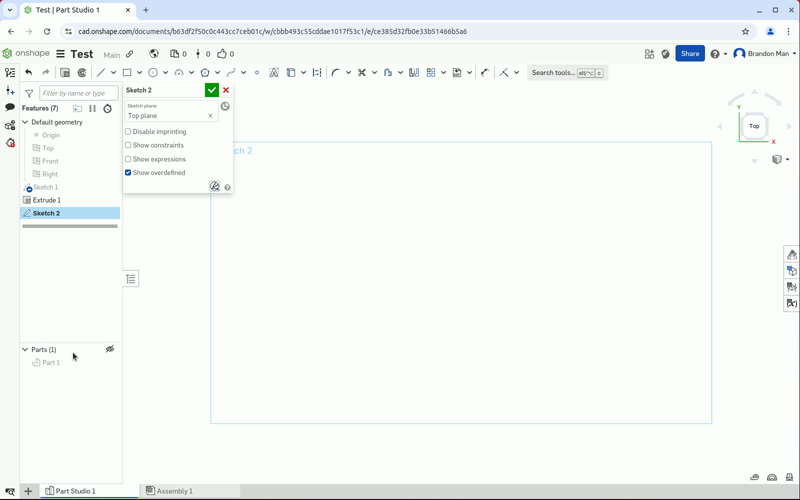
key(l)
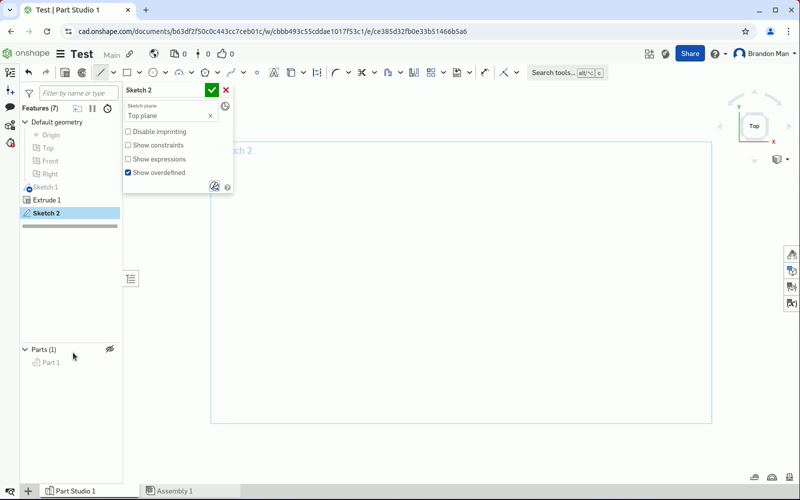
key_down(shift)
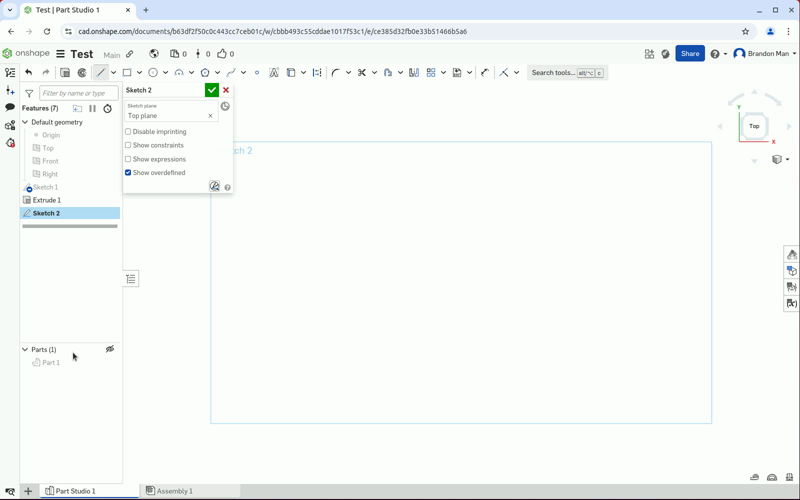
mouse_move(348, 295)
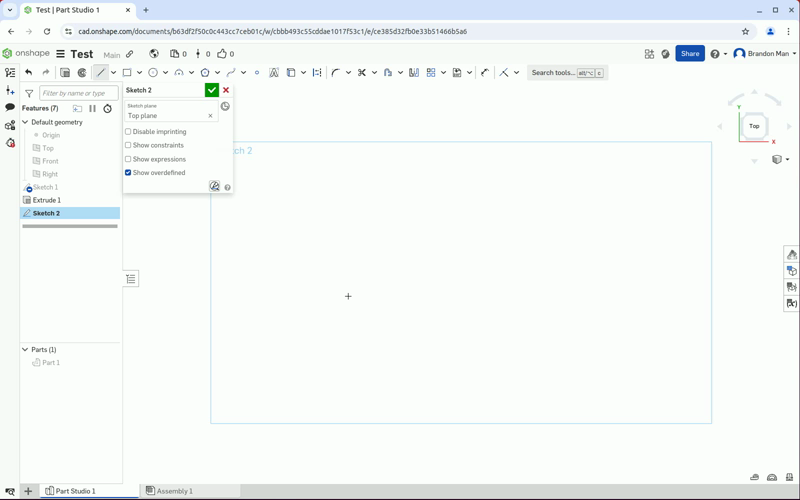
click(348, 295)
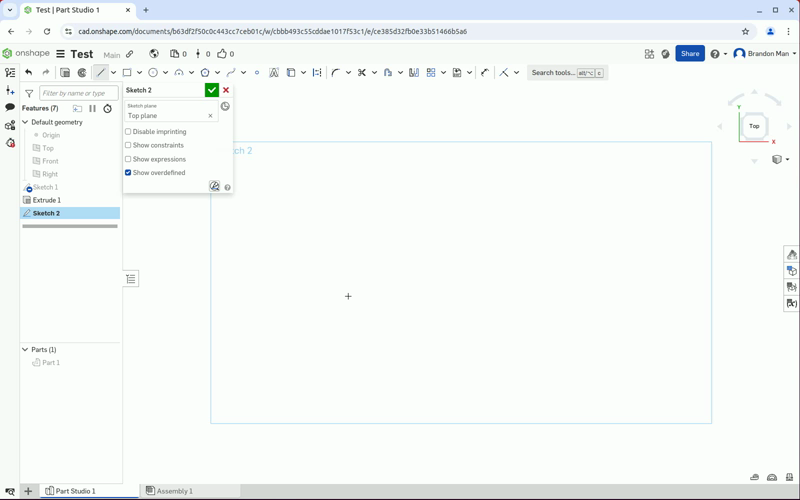
key_up(shift)
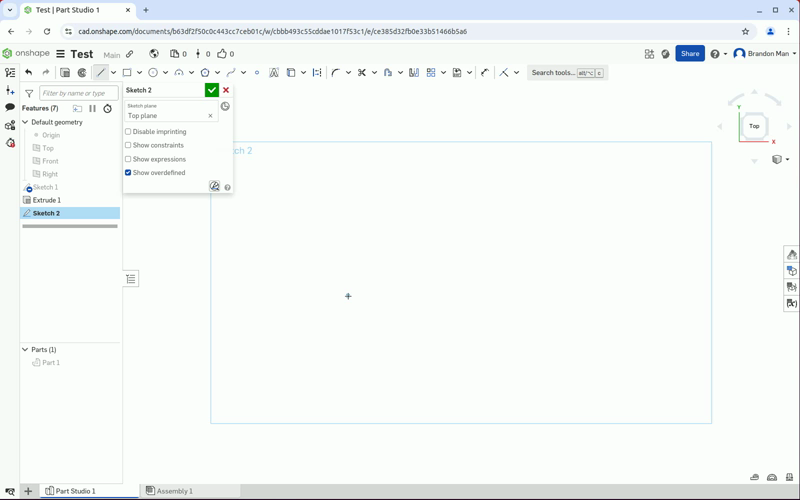
key_down(shift)
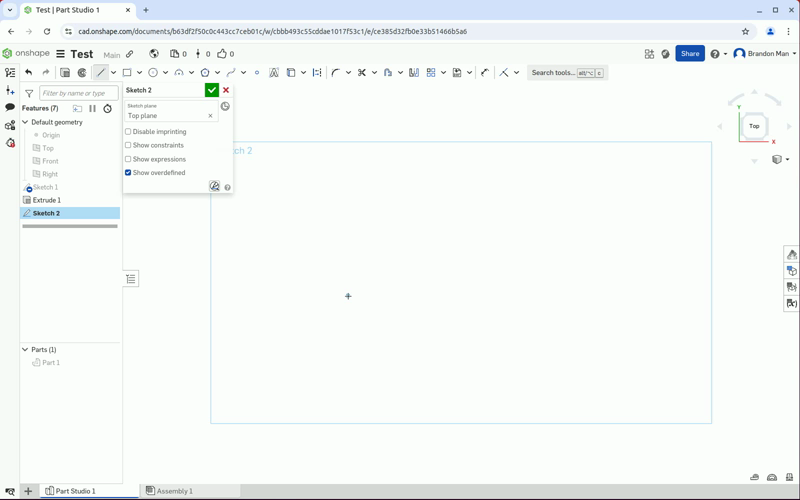
mouse_move(378, 295)
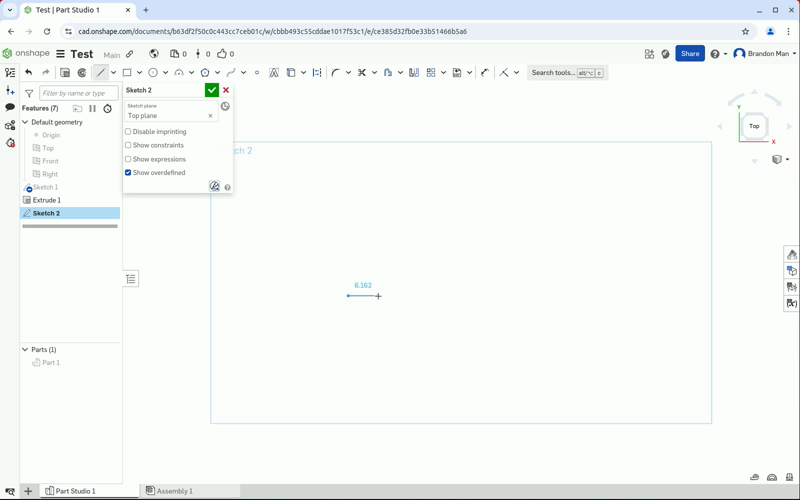
mouse_move(406, 295)
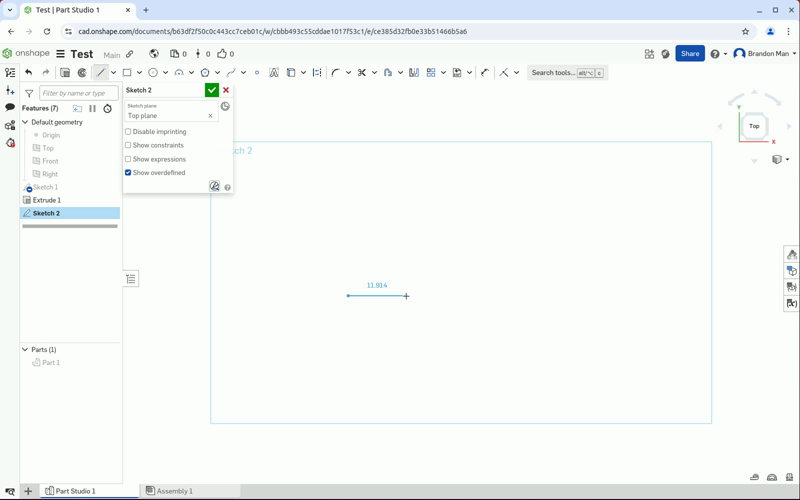
click(406, 295)
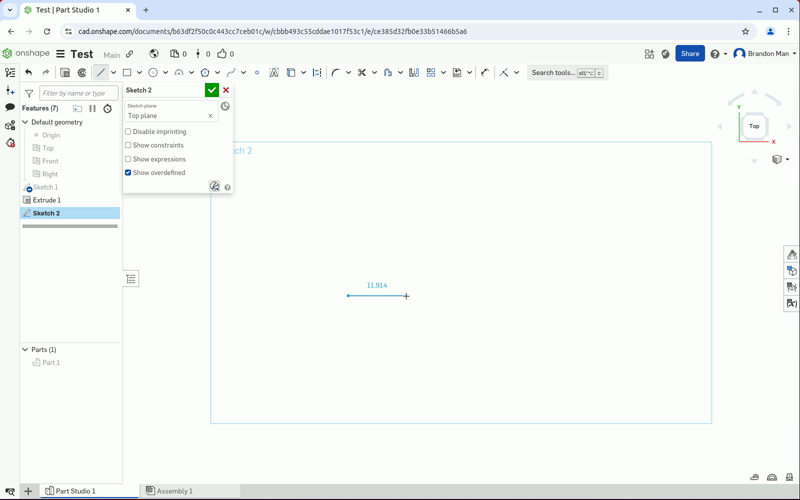
key_up(shift)
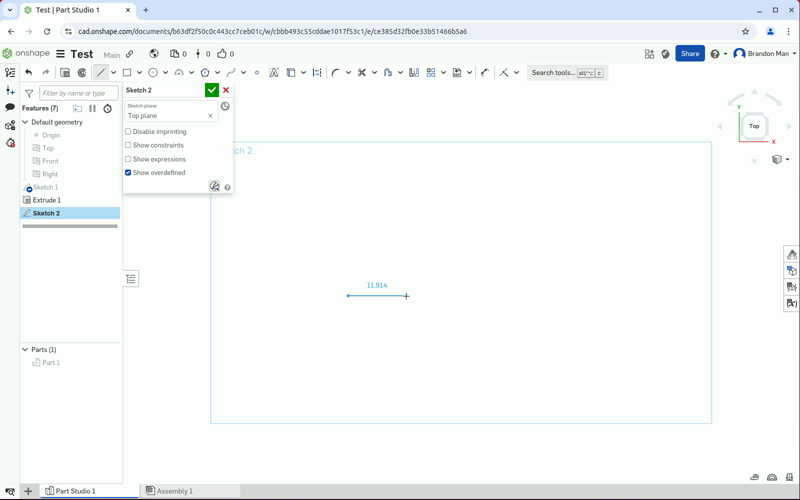
key(esc)
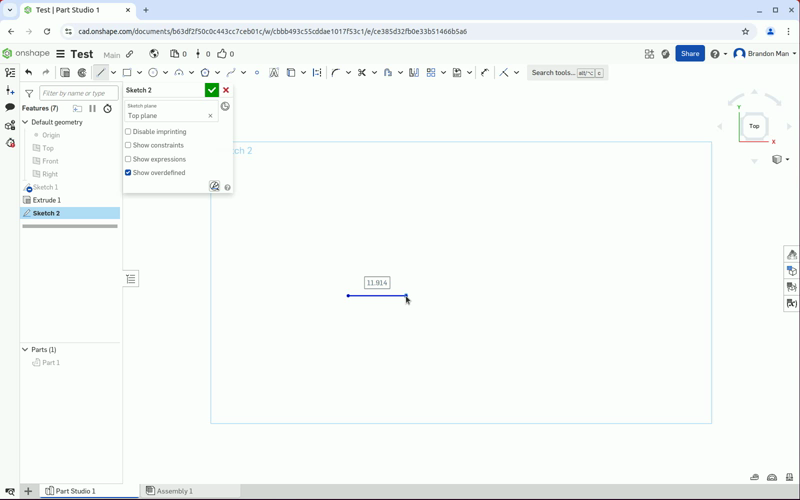
key(a)
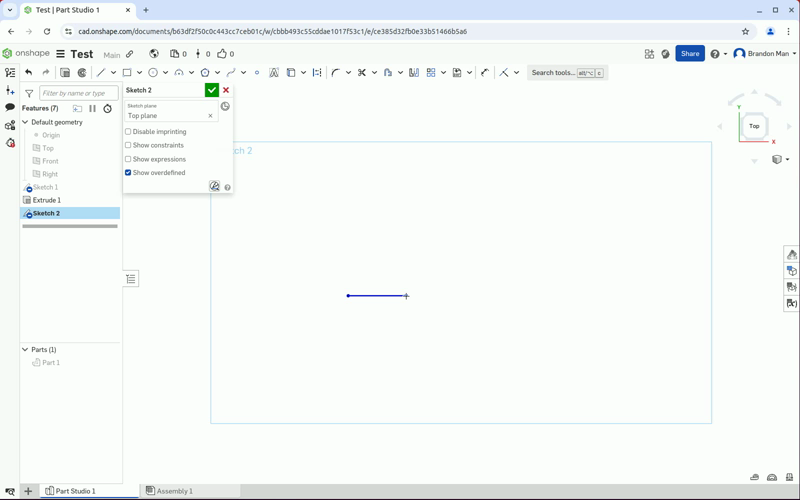
mouse_move(406, 295)
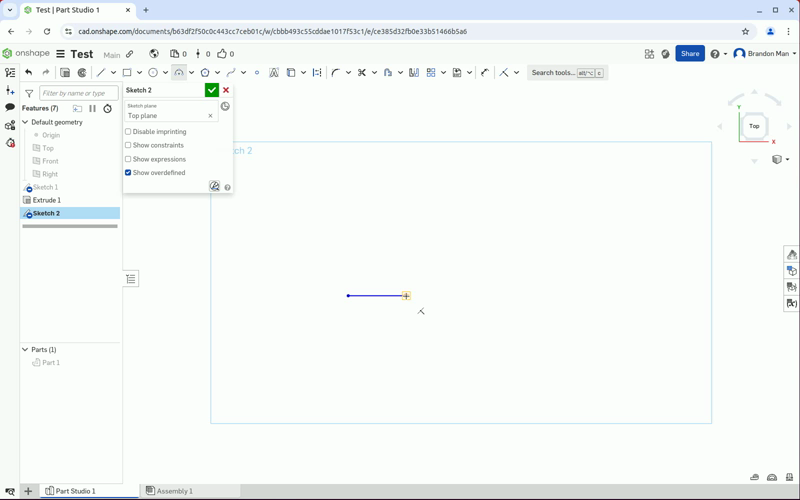
click(406, 295)
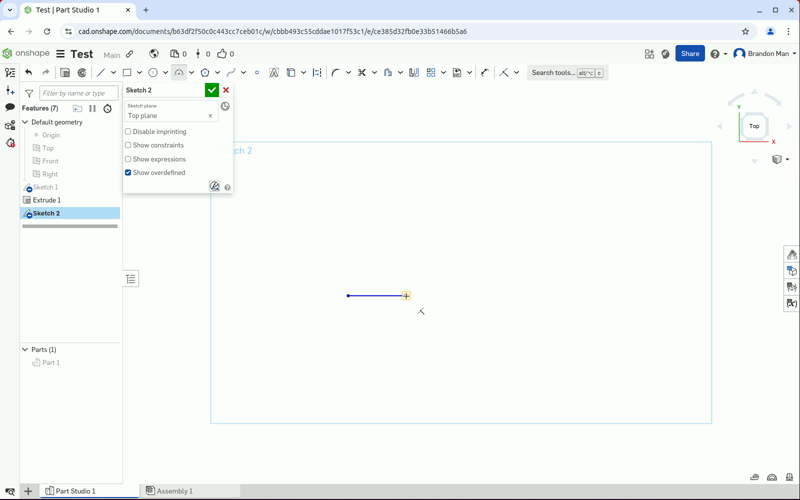
key_down(shift)
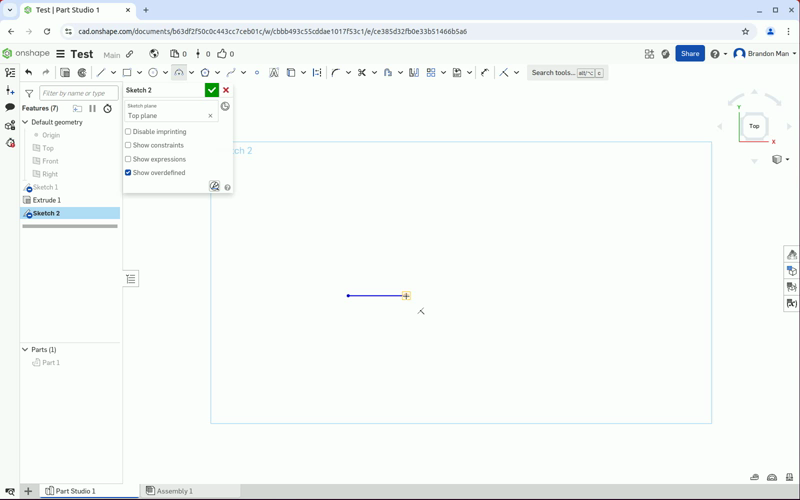
mouse_move(446, 297)
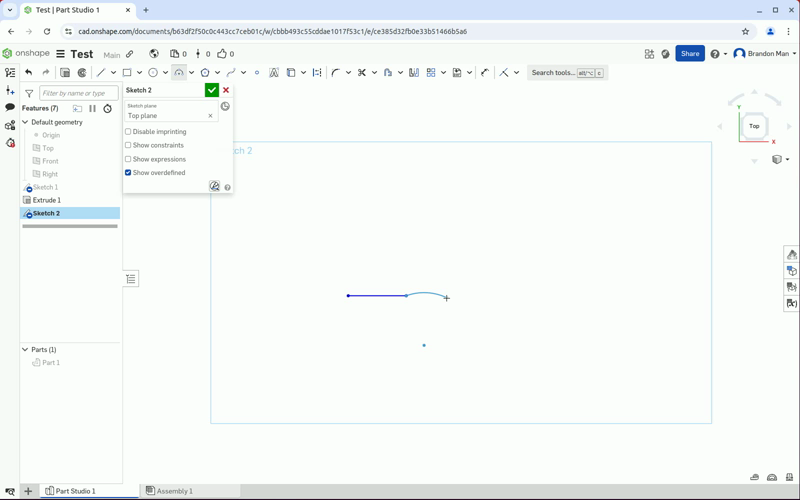
click(446, 297)
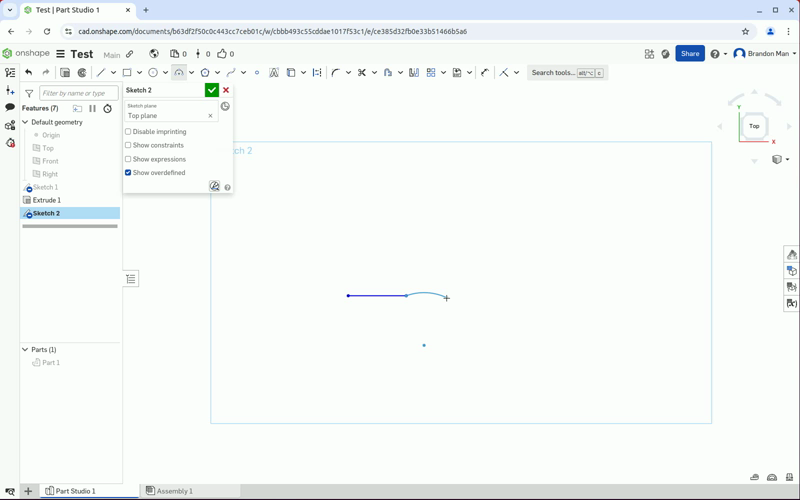
mouse_move(426, 305)
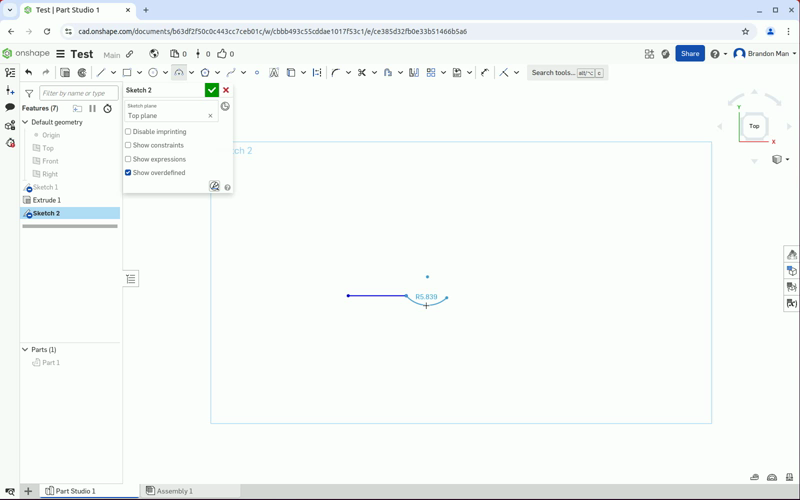
click(426, 305)
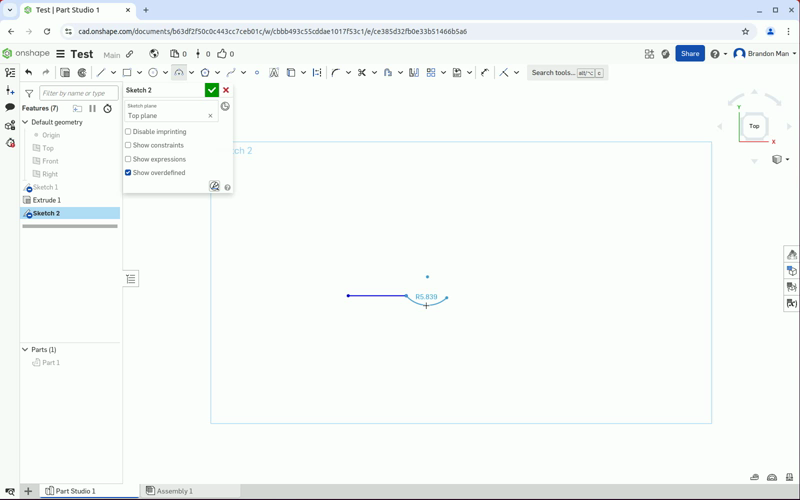
key_up(shift)
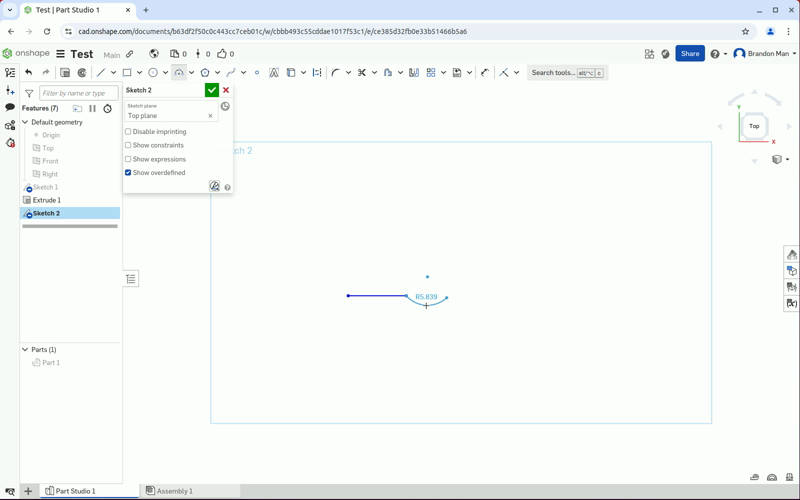
key(esc)
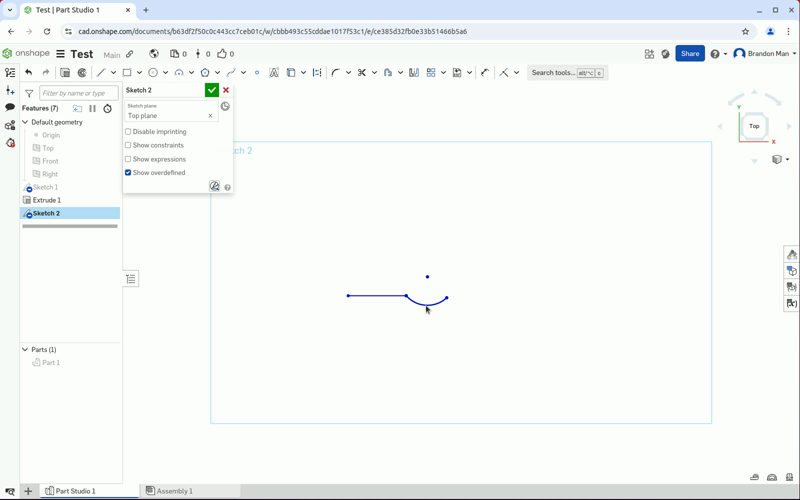
key(l)
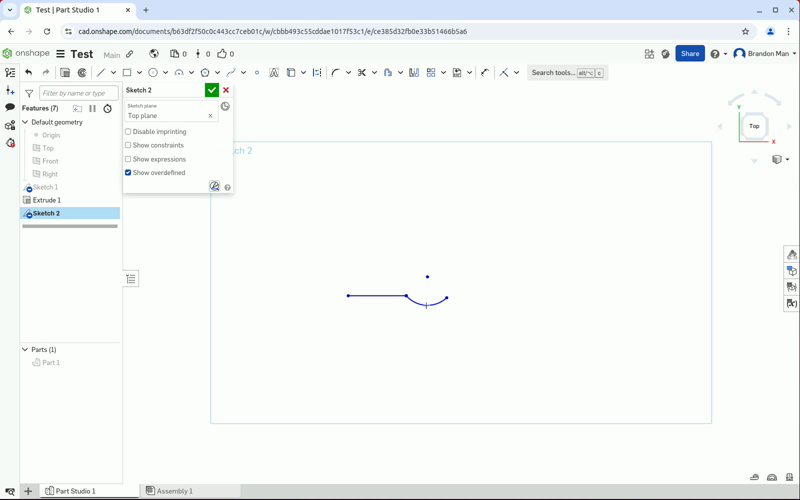
mouse_move(446, 297)
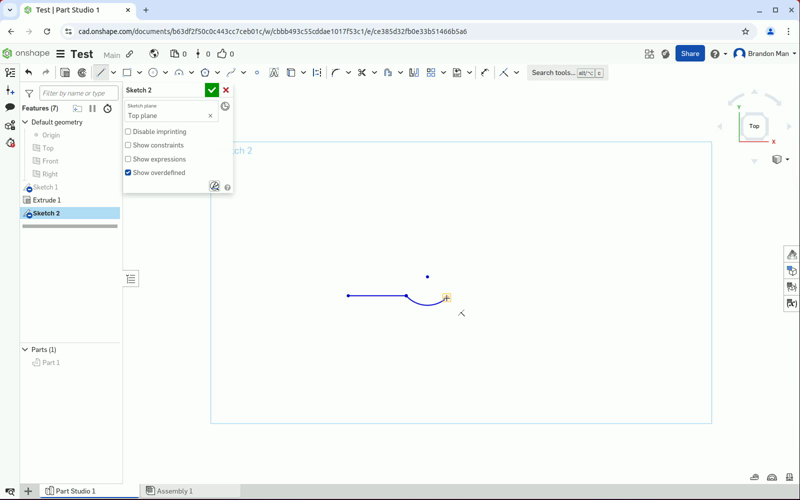
click(446, 297)
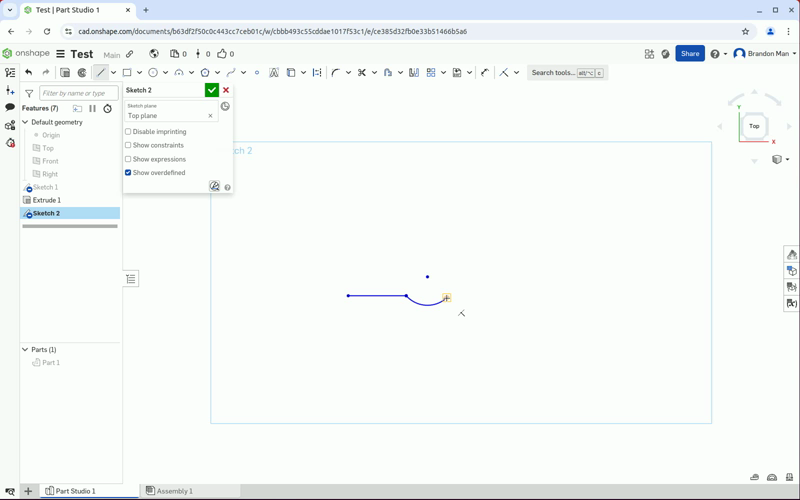
key_down(shift)
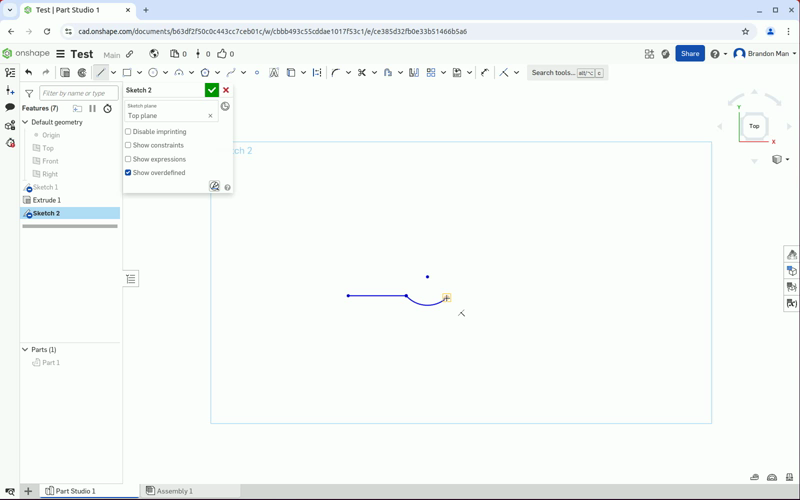
mouse_move(531, 228)
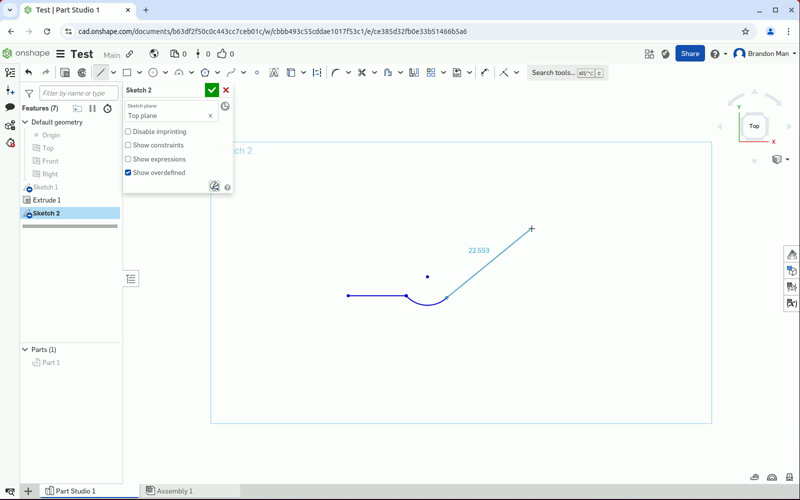
click(531, 228)
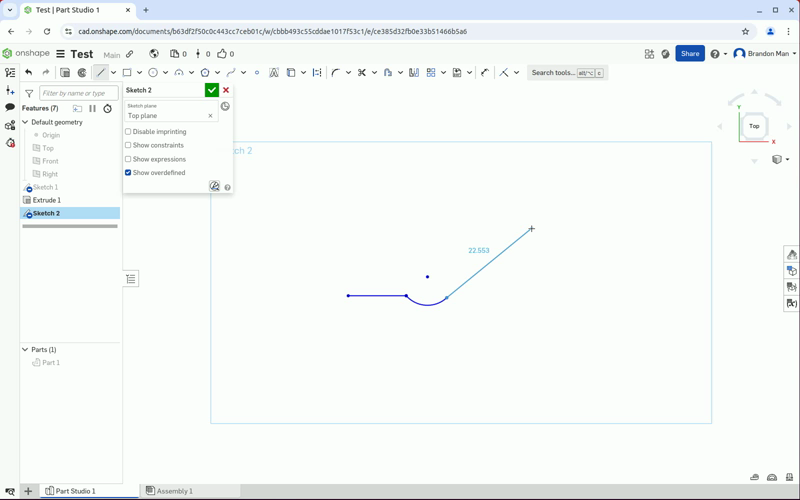
key_up(shift)
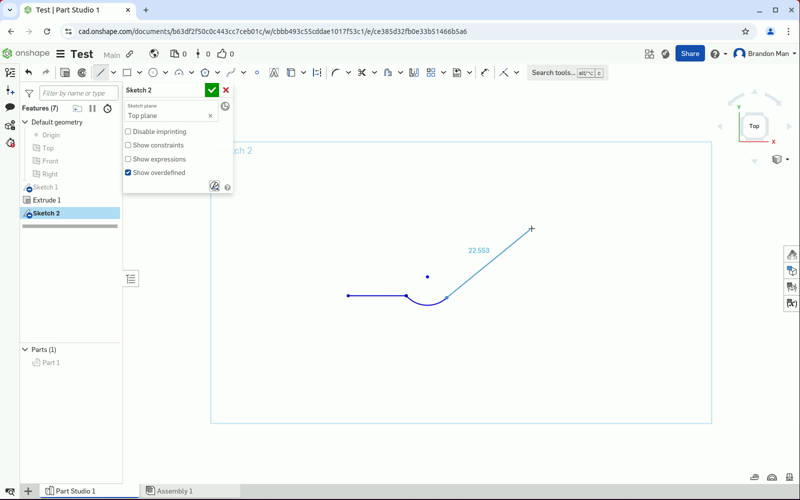
key(esc)
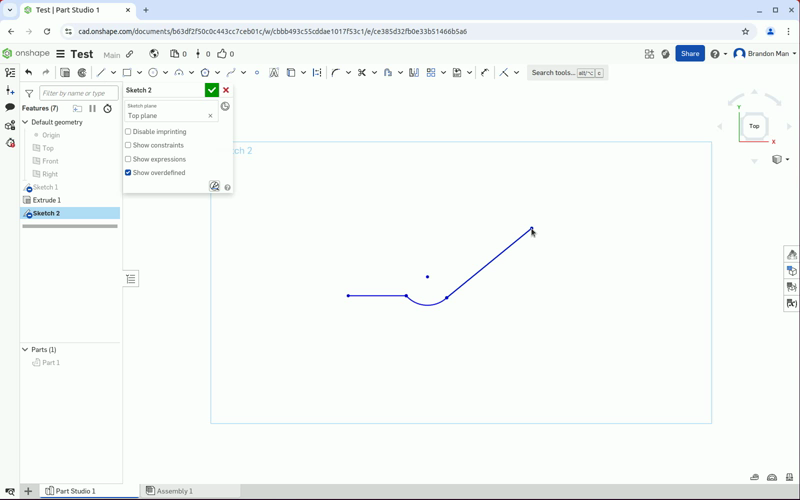
key(a)
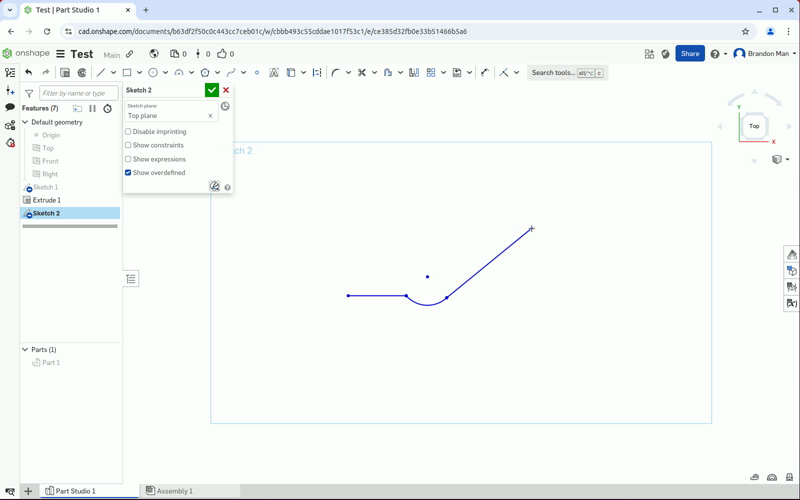
mouse_move(531, 228)
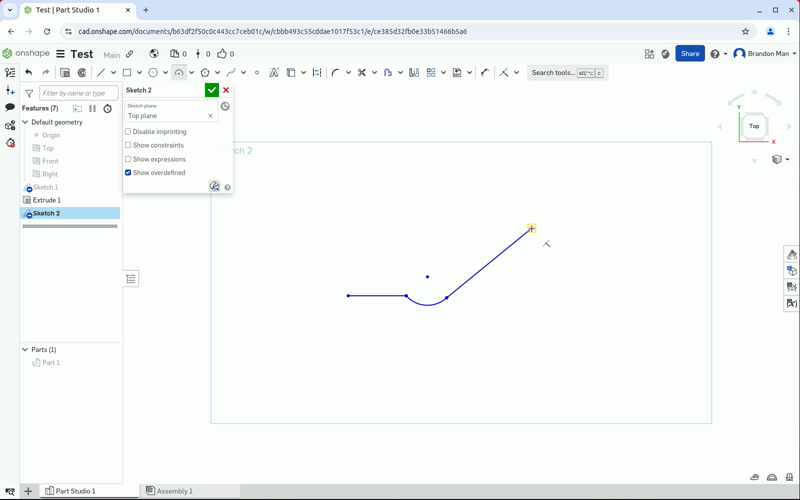
click(531, 228)
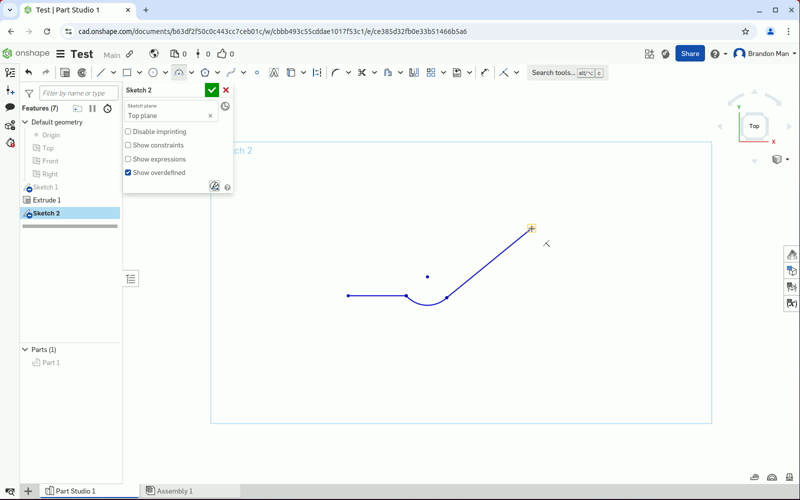
key_down(shift)
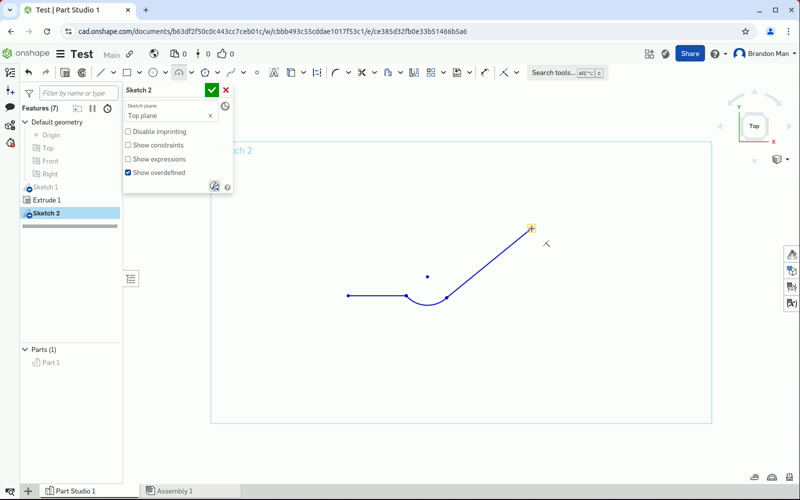
mouse_move(519, 210)
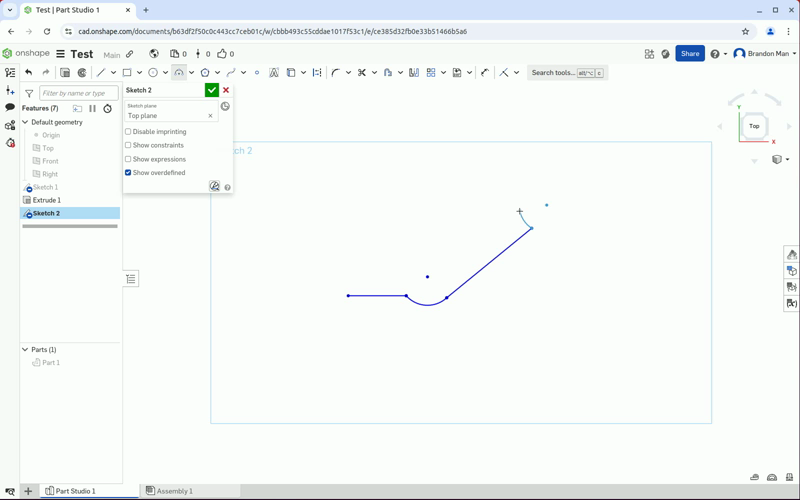
click(519, 210)
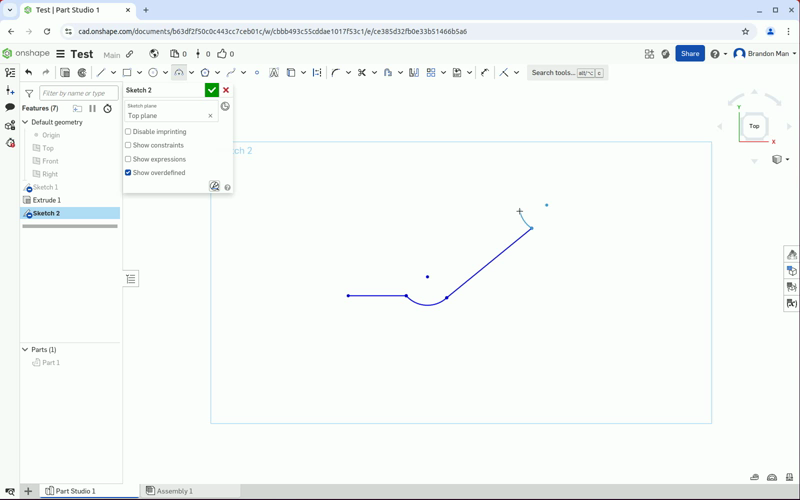
mouse_move(516, 225)
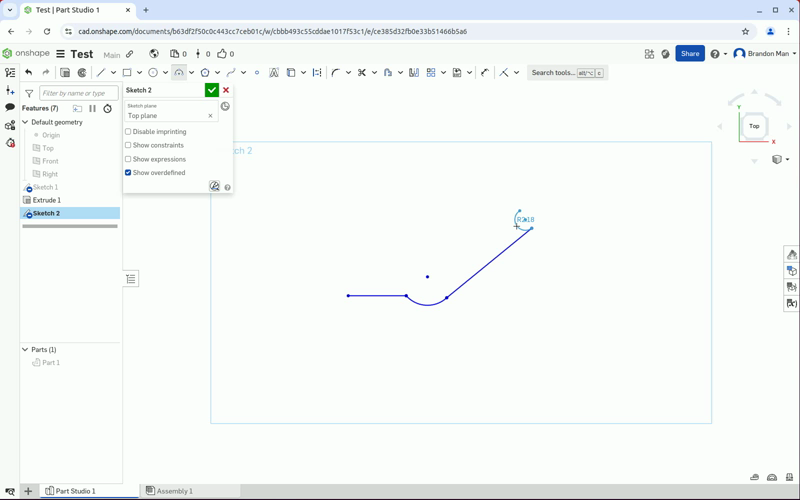
click(516, 225)
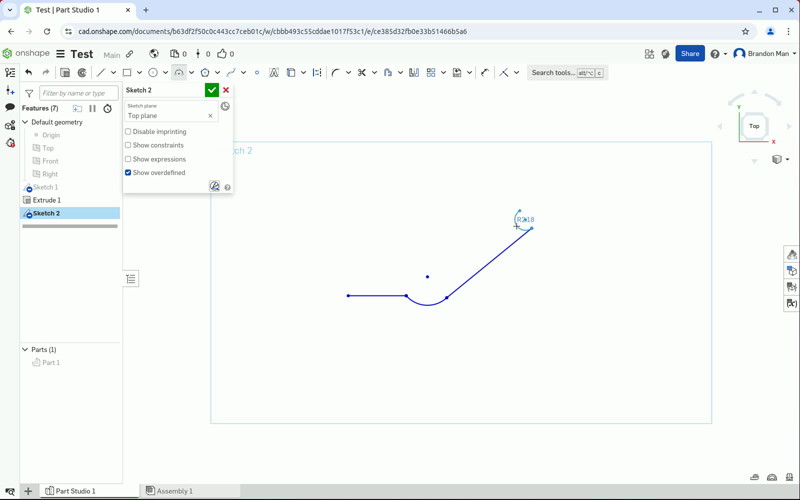
key_up(shift)
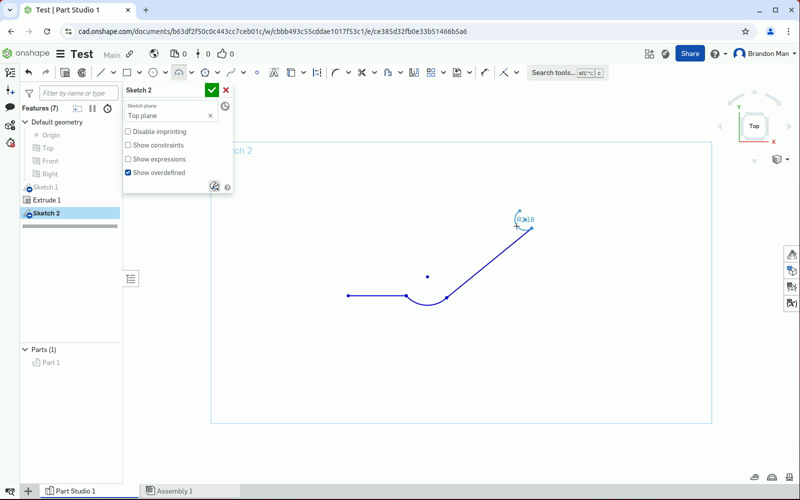
key(esc)
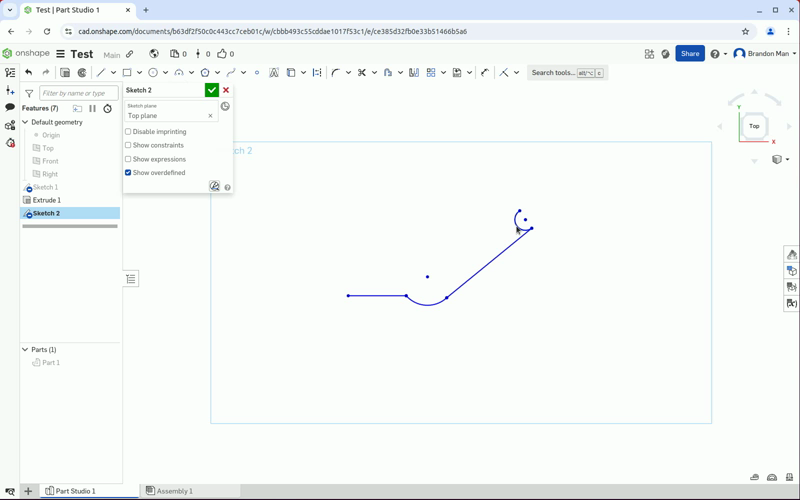
key(l)
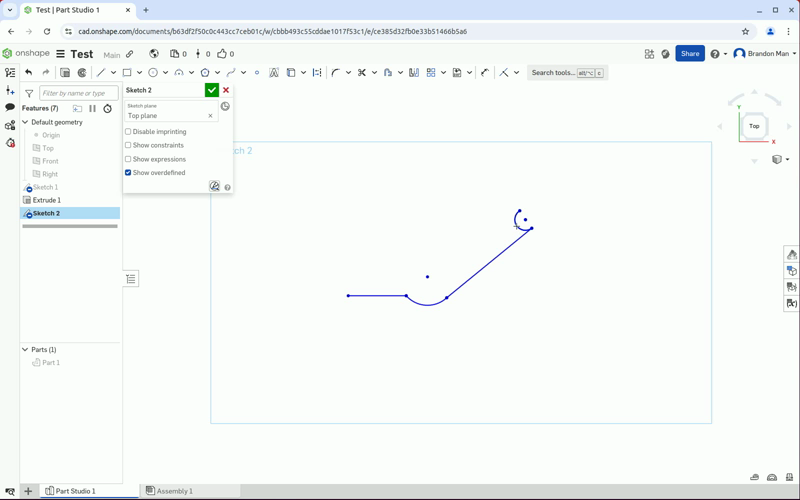
mouse_move(519, 210)
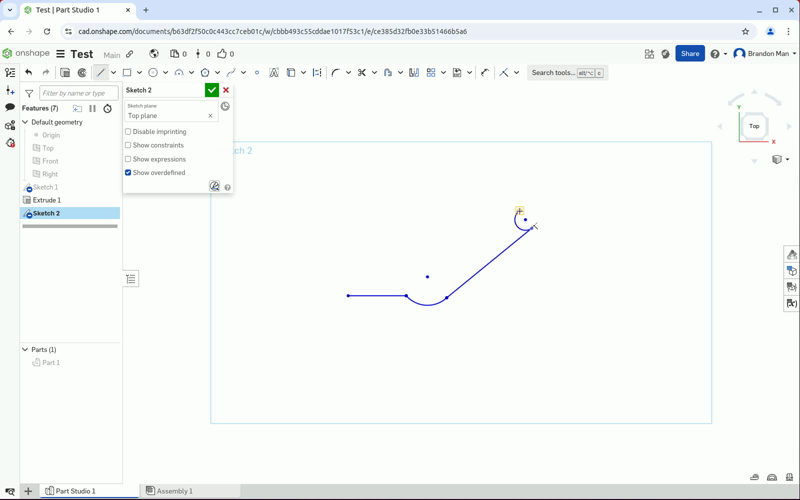
click(519, 210)
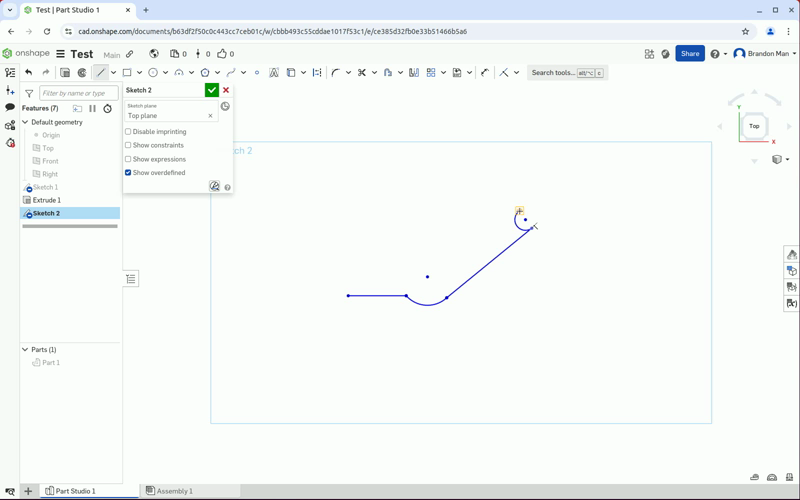
key_down(shift)
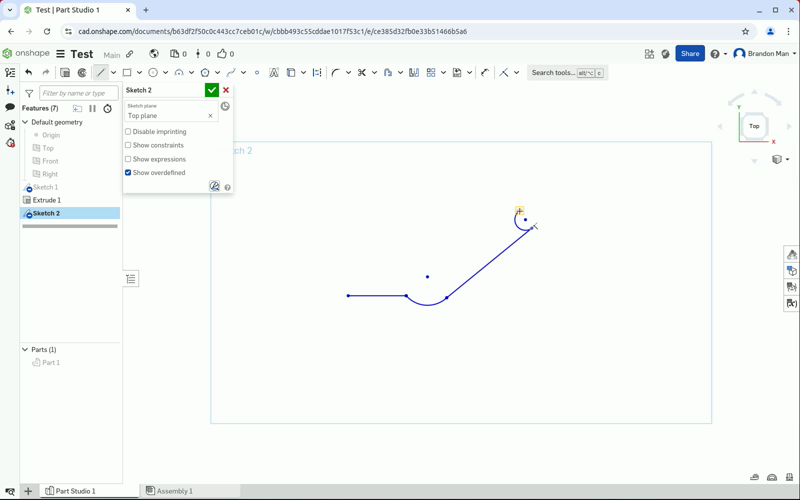
mouse_move(440, 249)
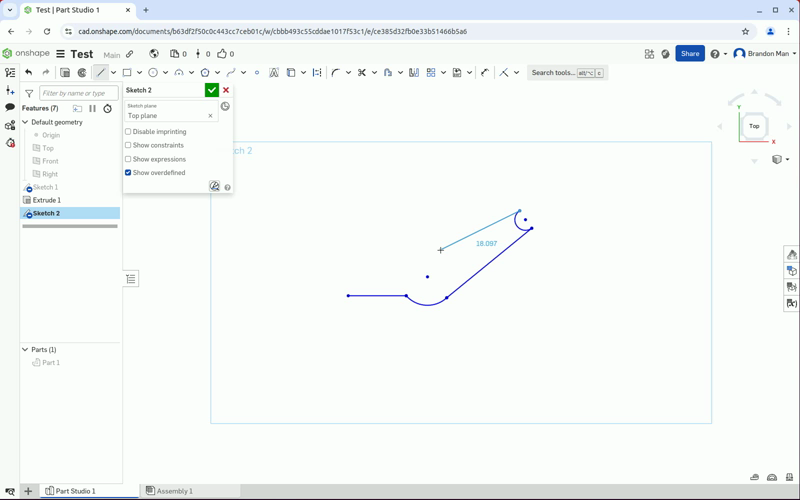
click(440, 249)
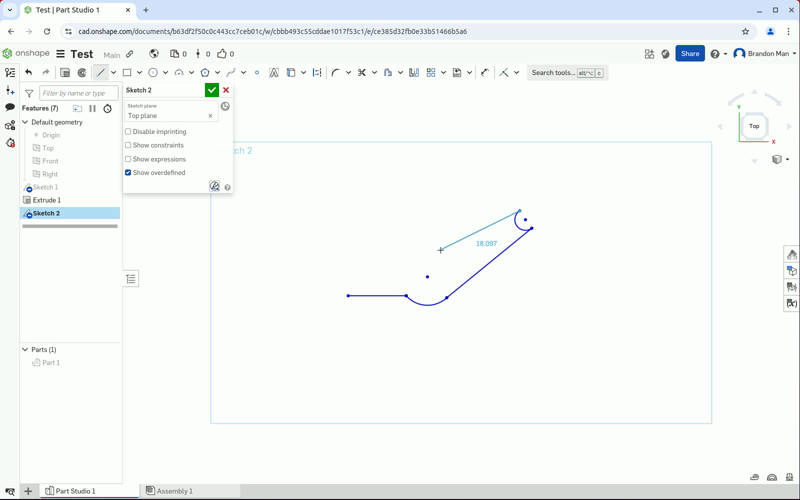
key_up(shift)
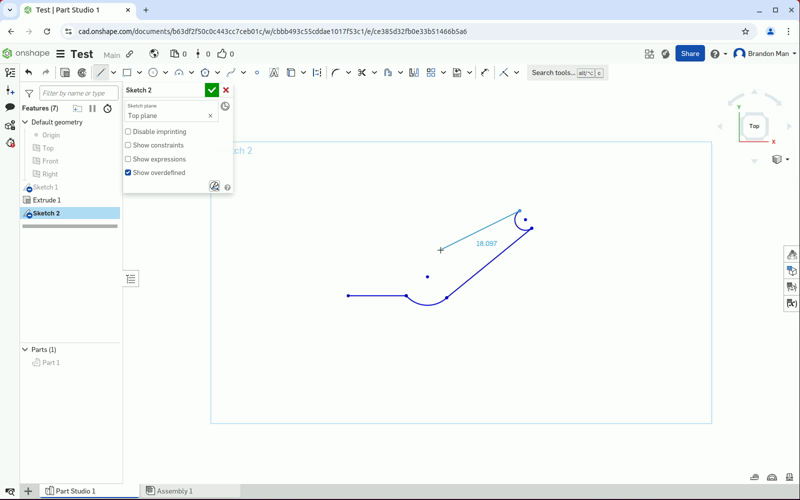
key(esc)
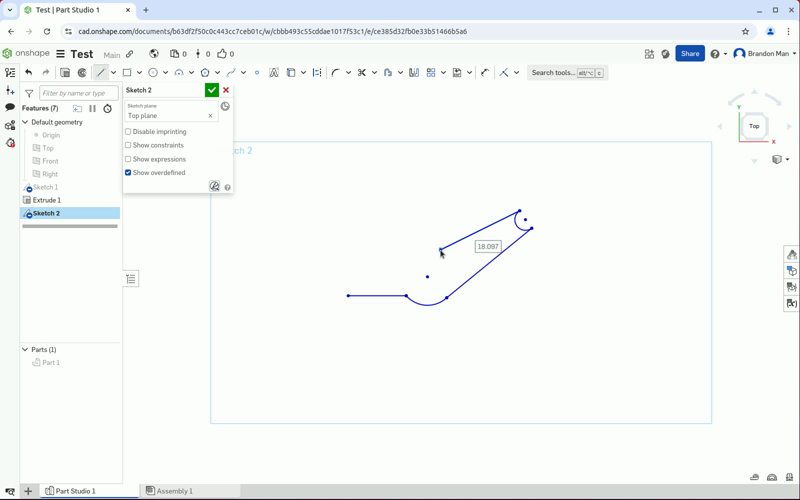
key(a)
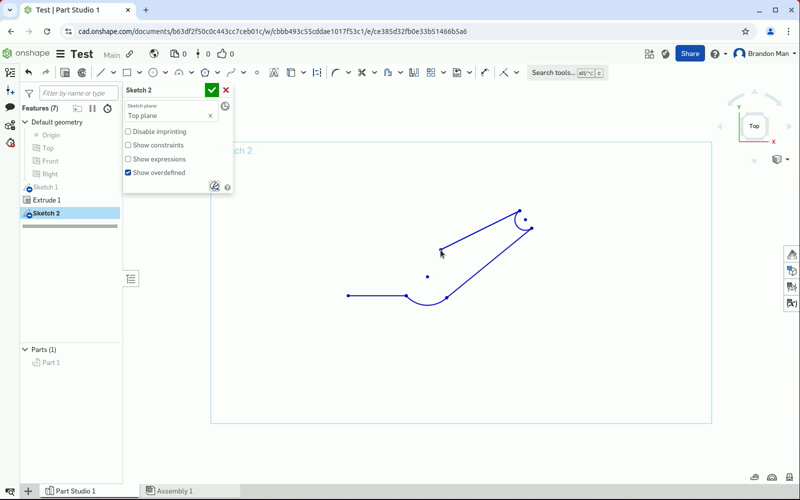
mouse_move(440, 249)
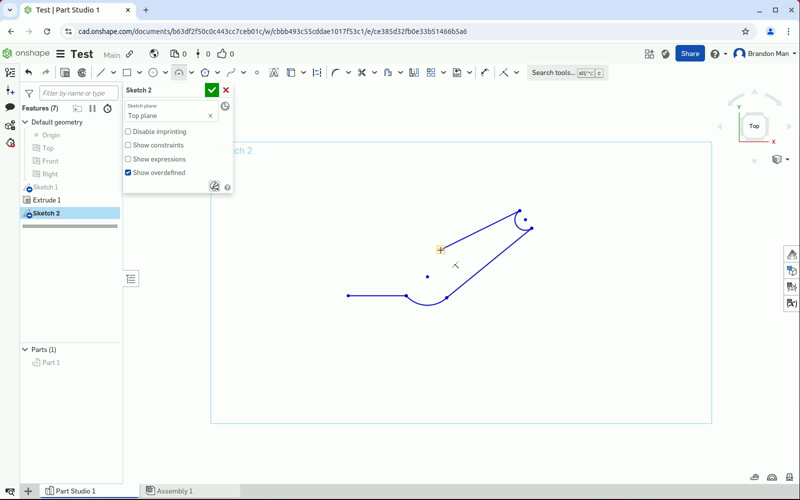
click(440, 249)
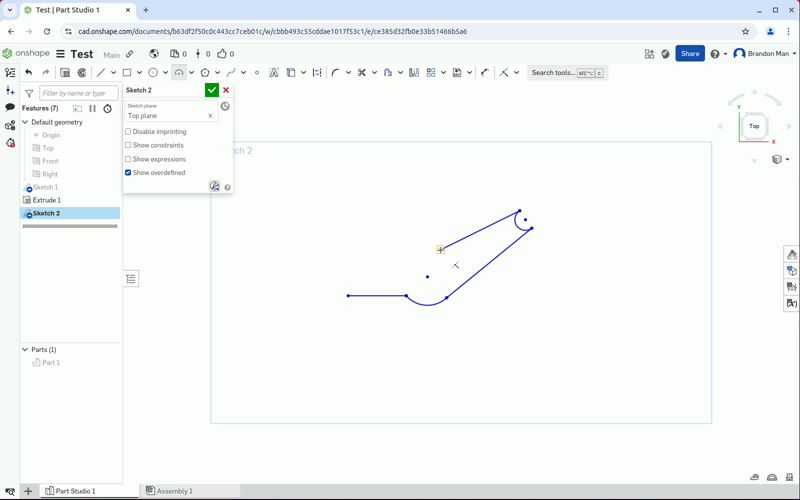
key_down(shift)
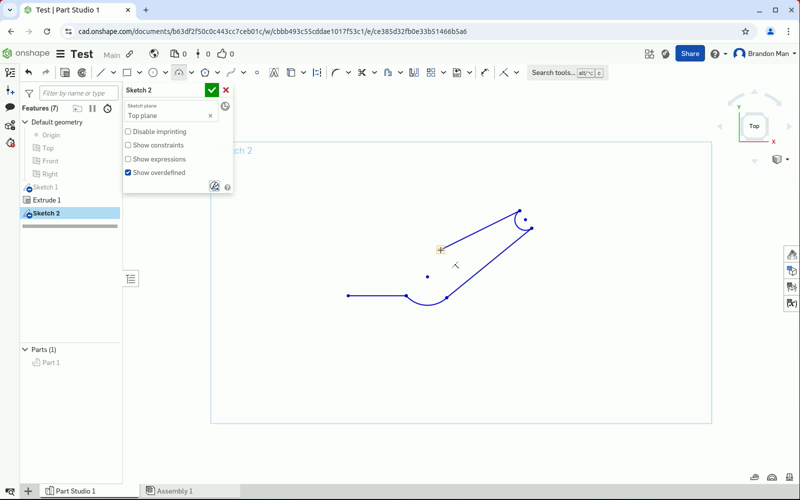
mouse_move(406, 255)
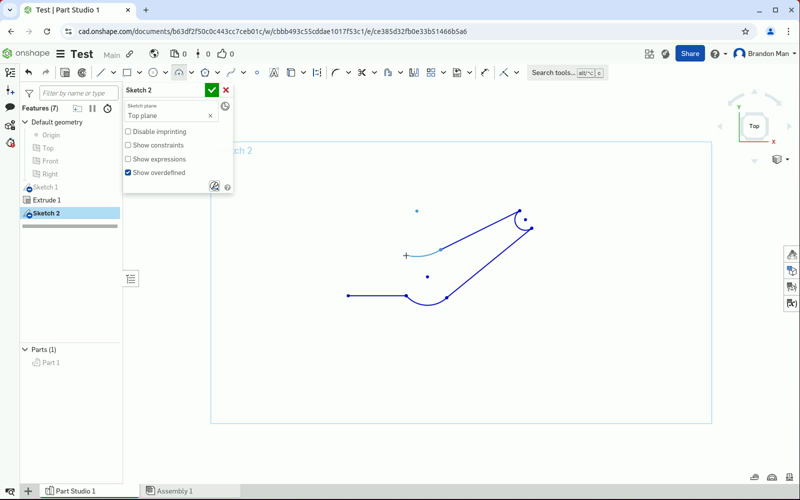
click(406, 255)
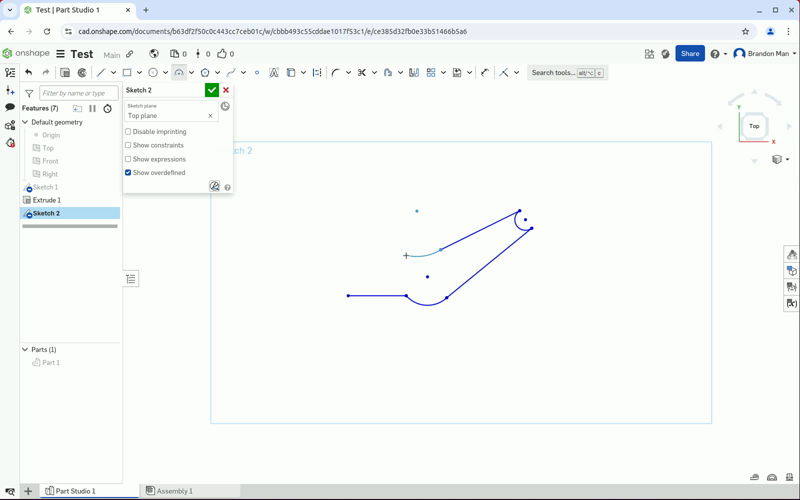
mouse_move(422, 246)
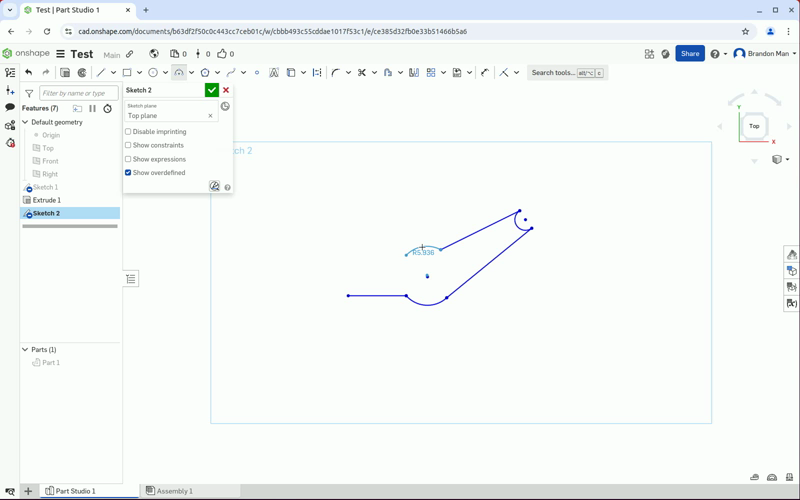
click(422, 246)
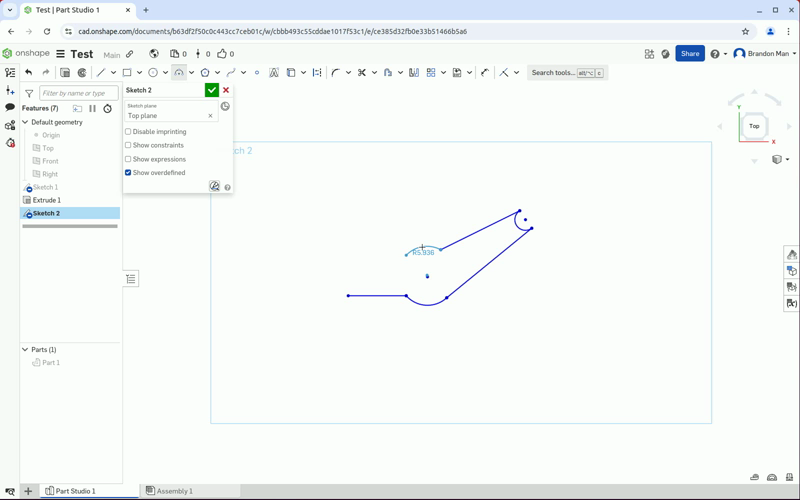
key_up(shift)
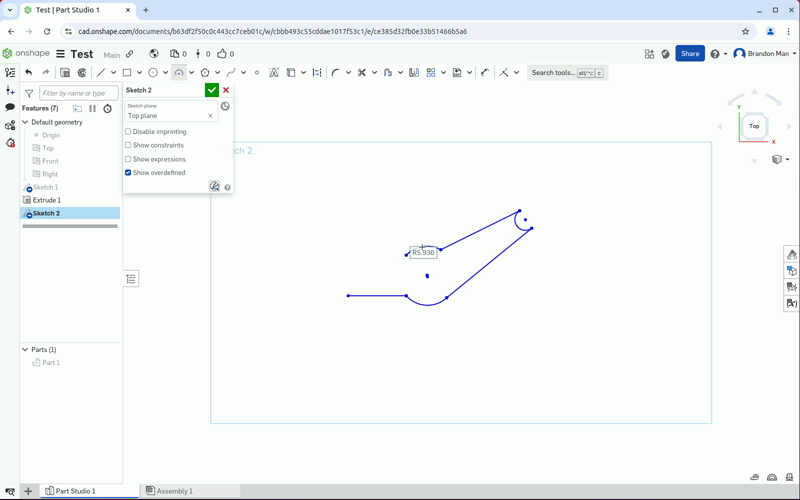
key(esc)
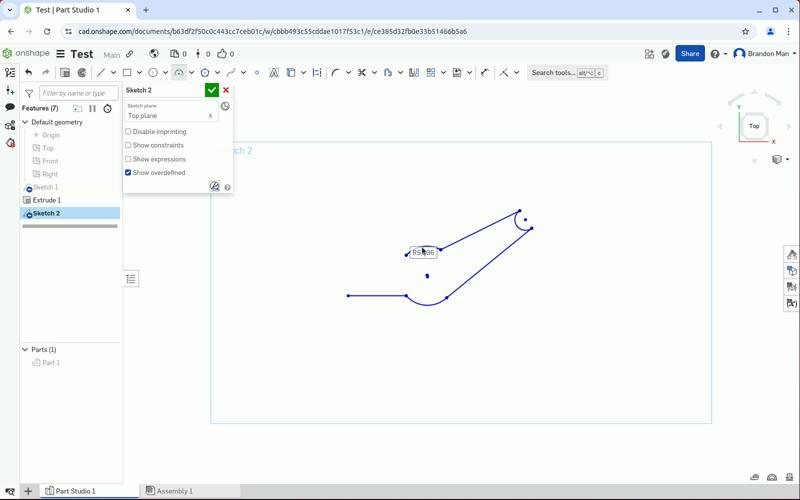
key(l)
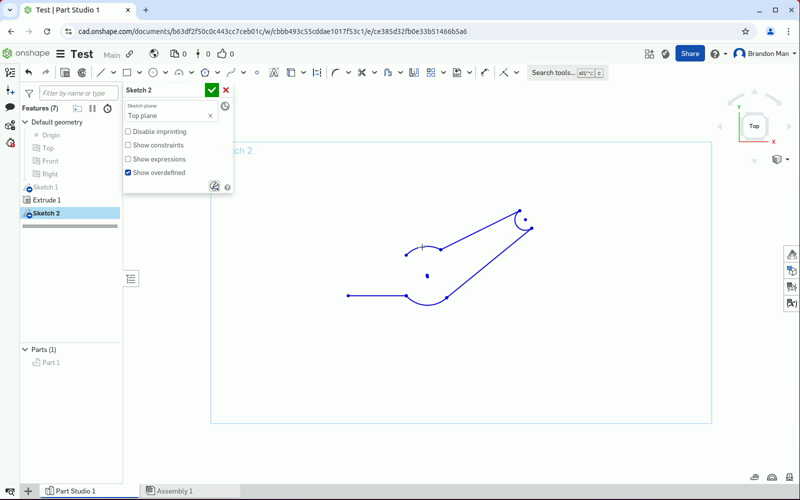
mouse_move(406, 255)
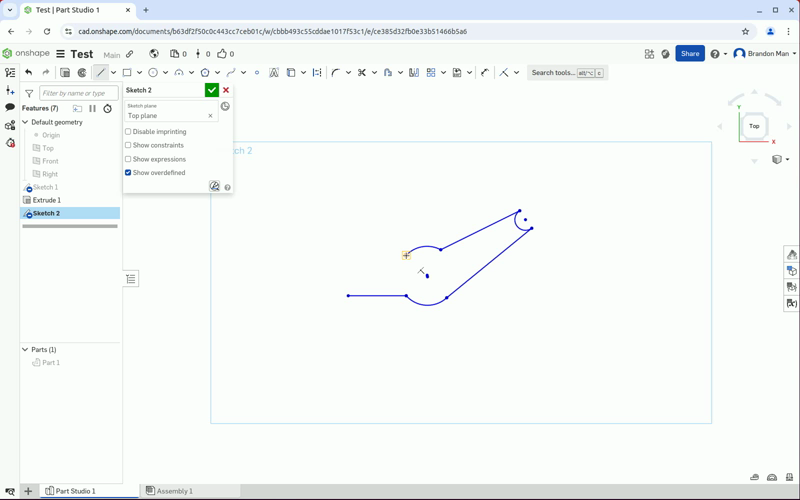
click(406, 255)
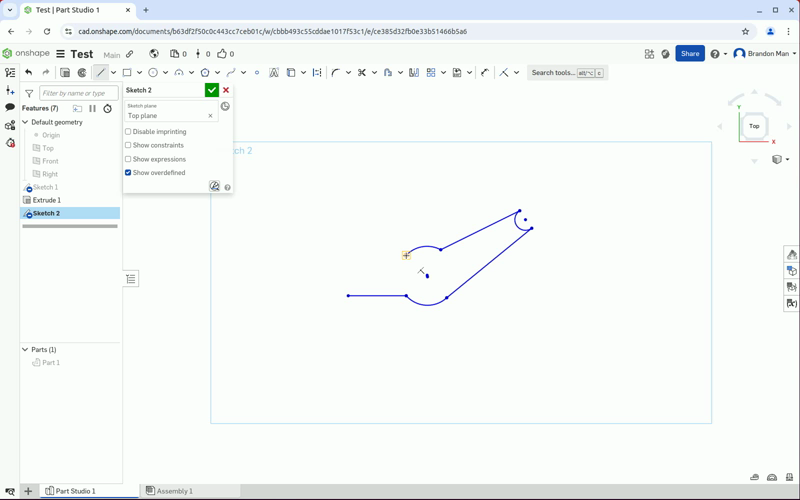
key_down(shift)
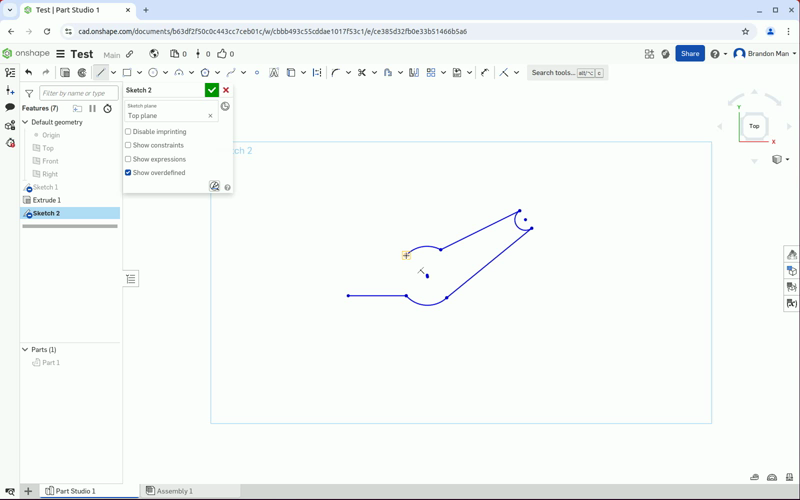
mouse_move(436, 255)
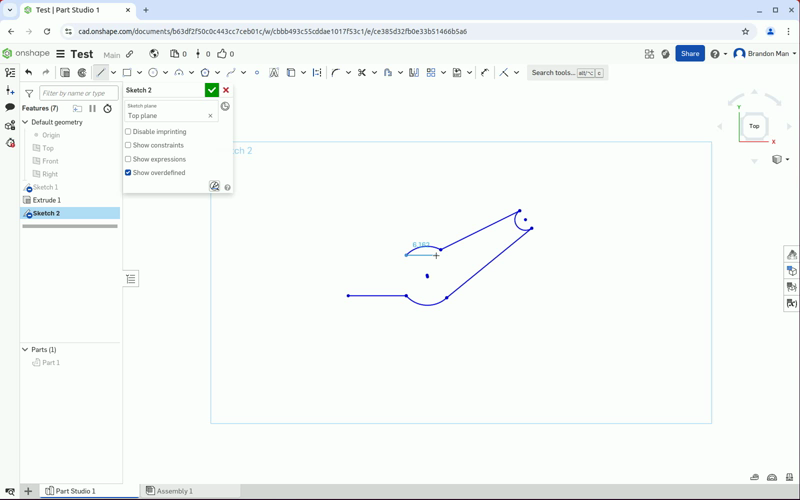
mouse_move(348, 255)
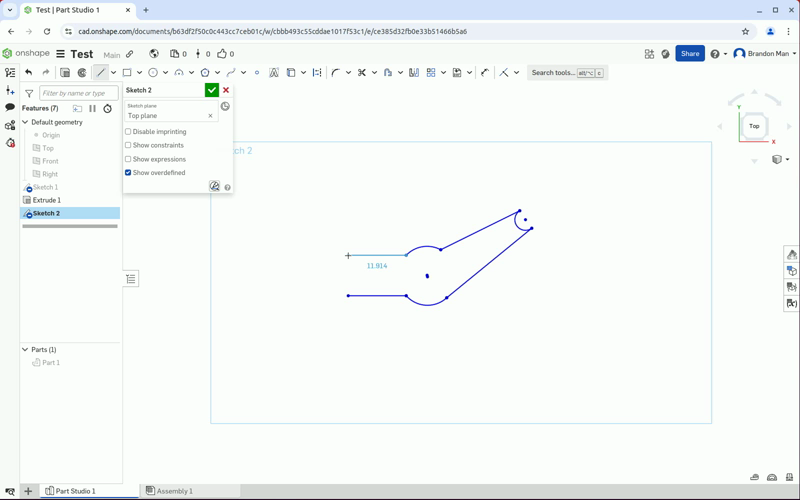
click(348, 255)
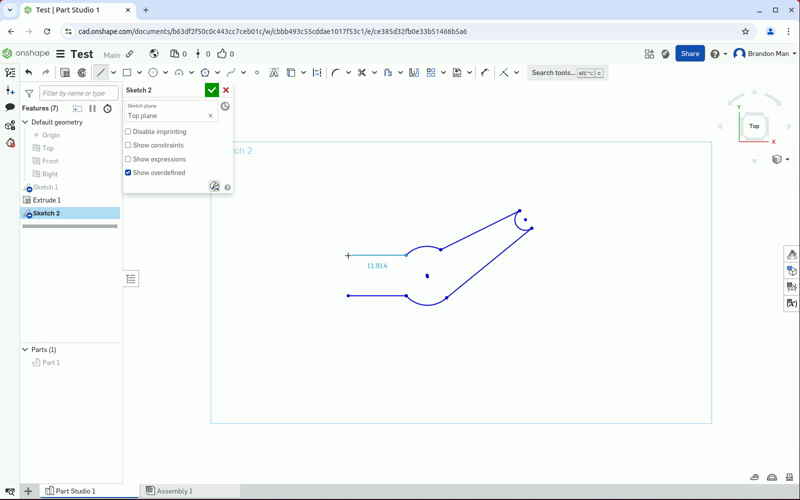
key_up(shift)
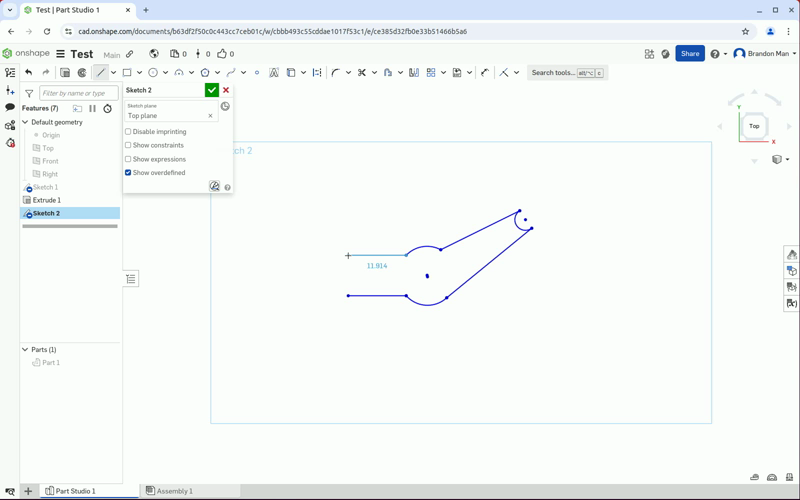
mouse_move(378, 255)
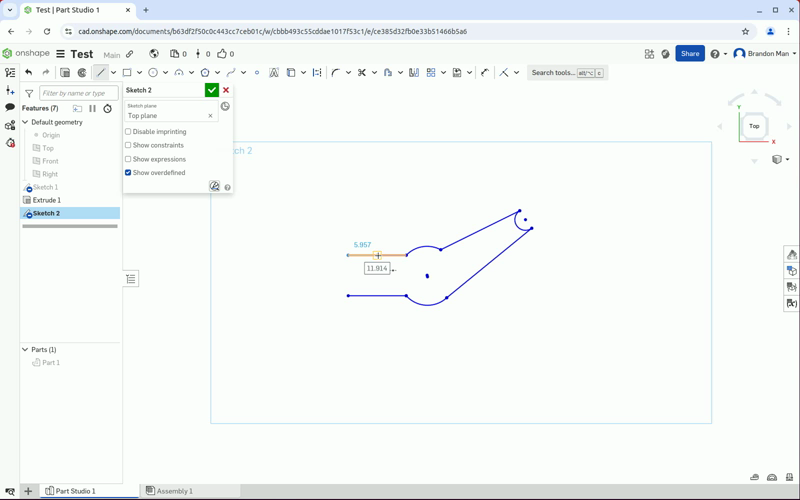
key_down(shift)
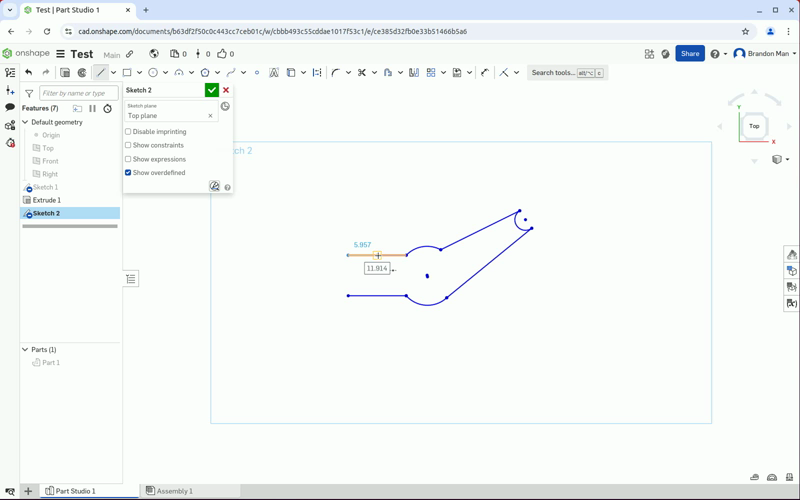
mouse_move(348, 295)
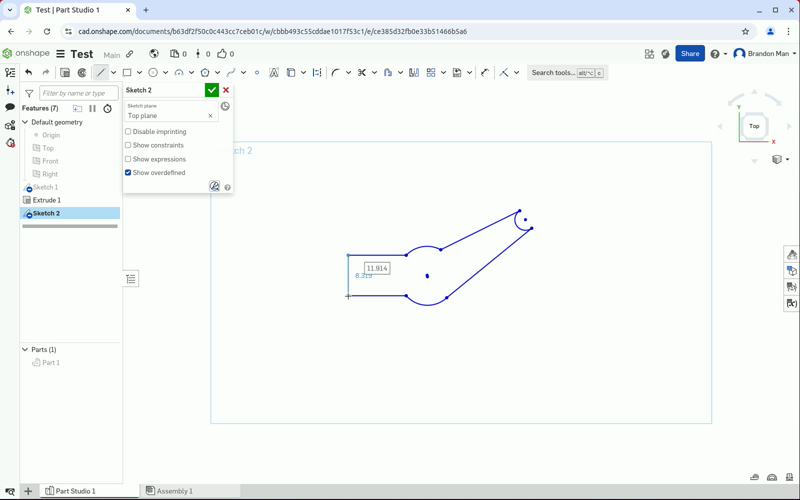
key_up(shift)
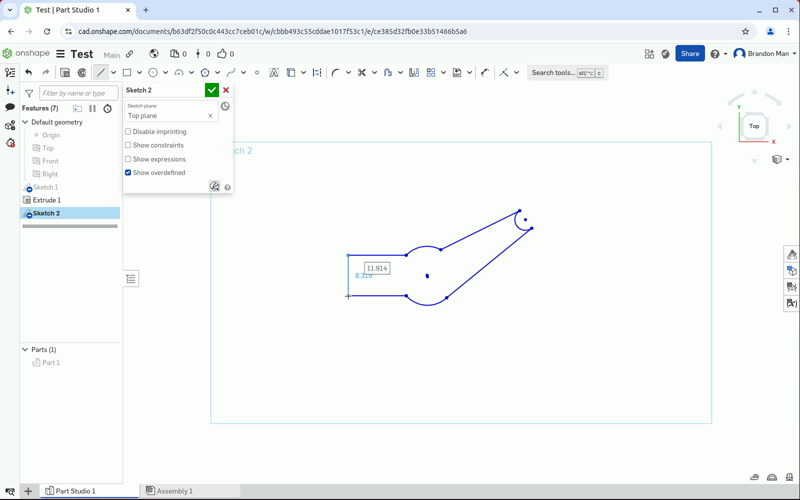
click(348, 295)
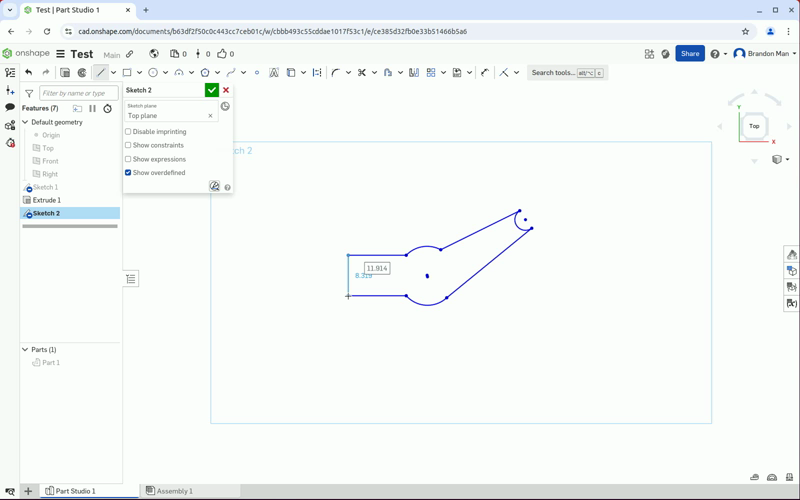
key(esc)
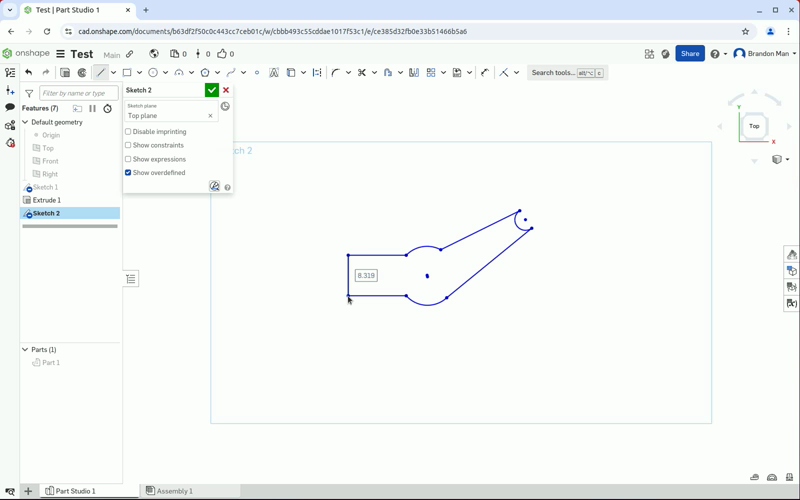
key(c)
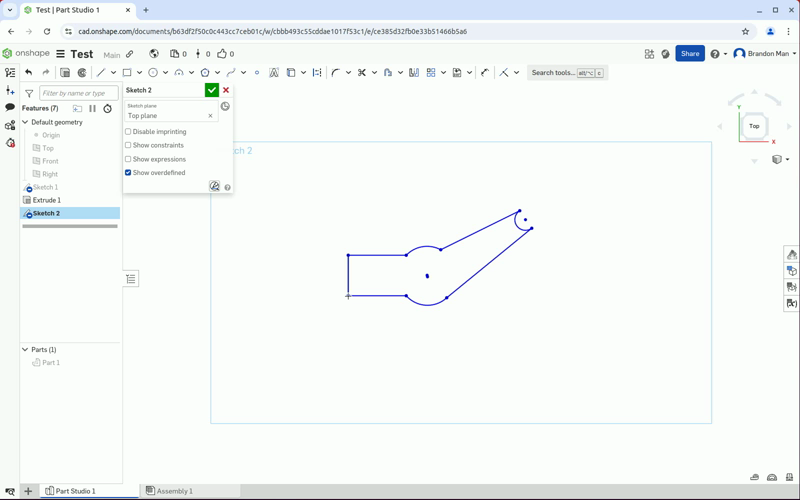
key_down(shift)
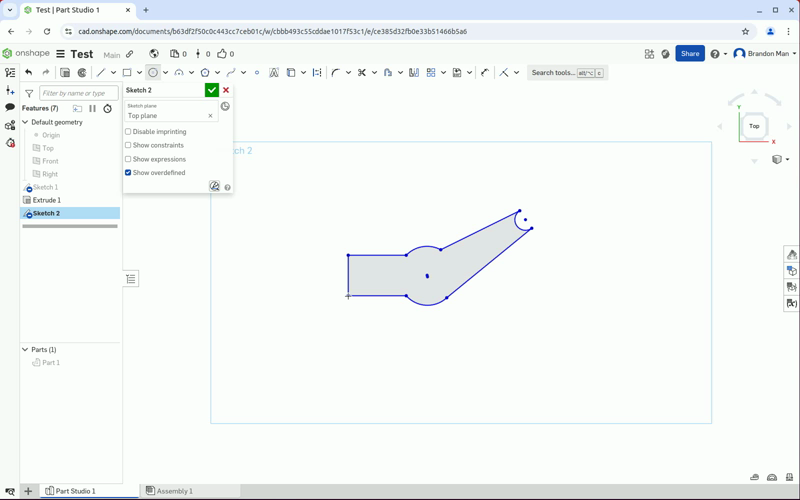
mouse_move(359, 276)
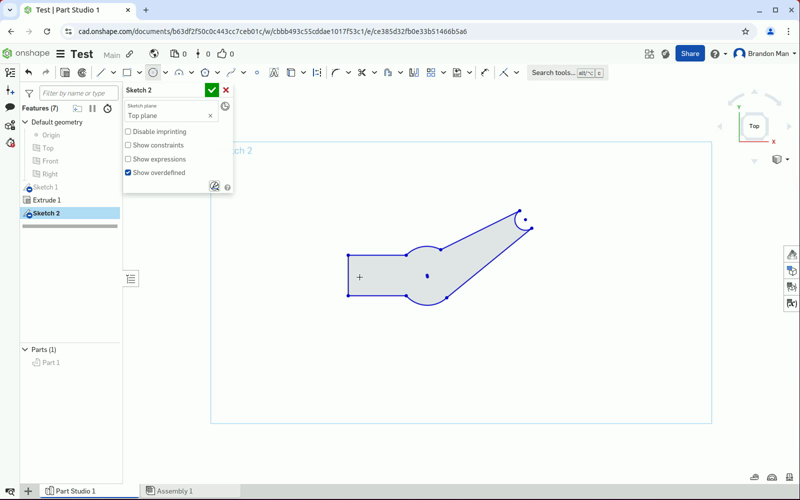
click(359, 276)
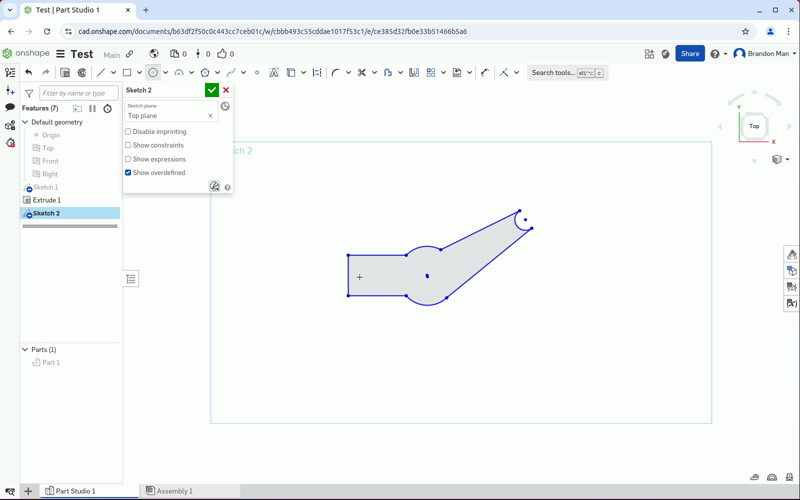
key_up(shift)
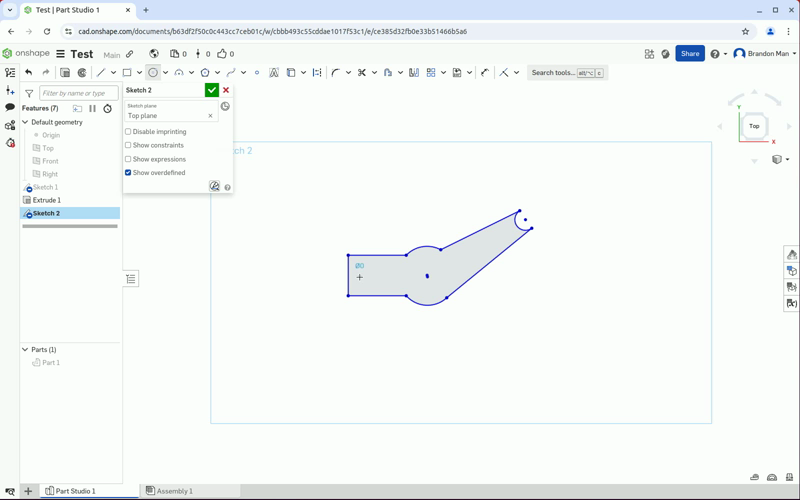
mouse_move(365, 276)
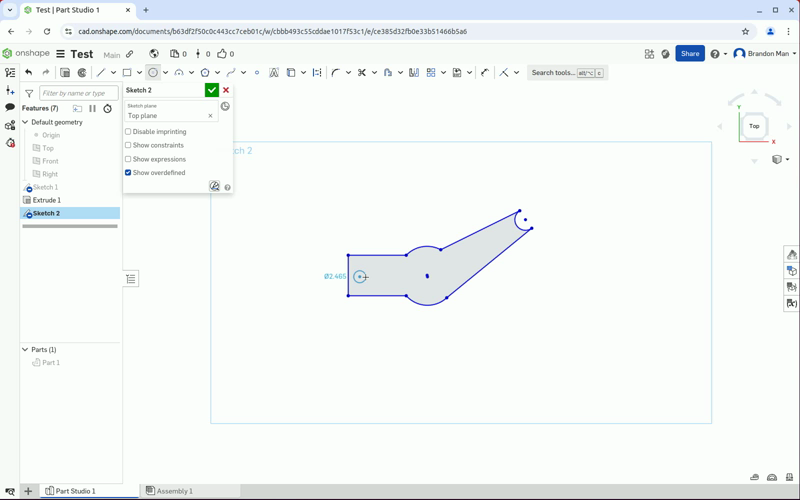
click(365, 276)
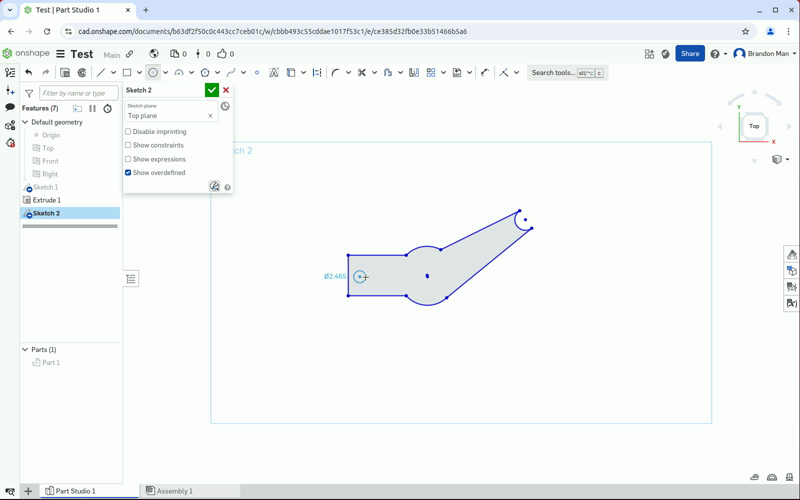
key(esc)
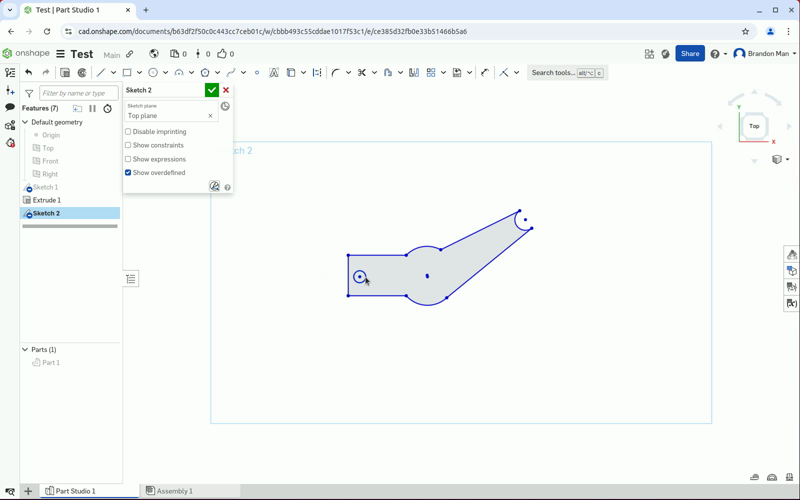
key(c)
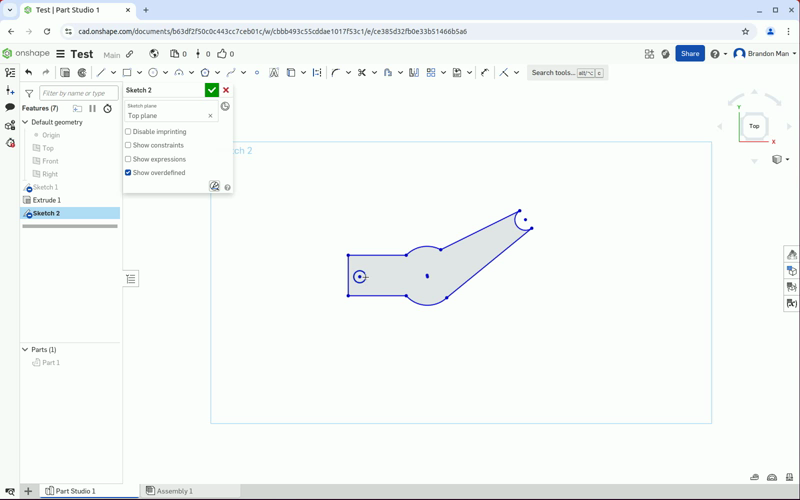
key_down(shift)
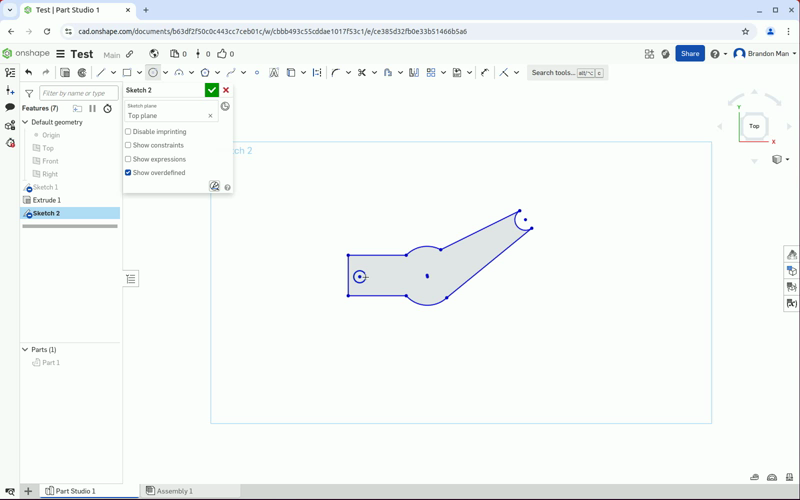
mouse_move(380, 276)
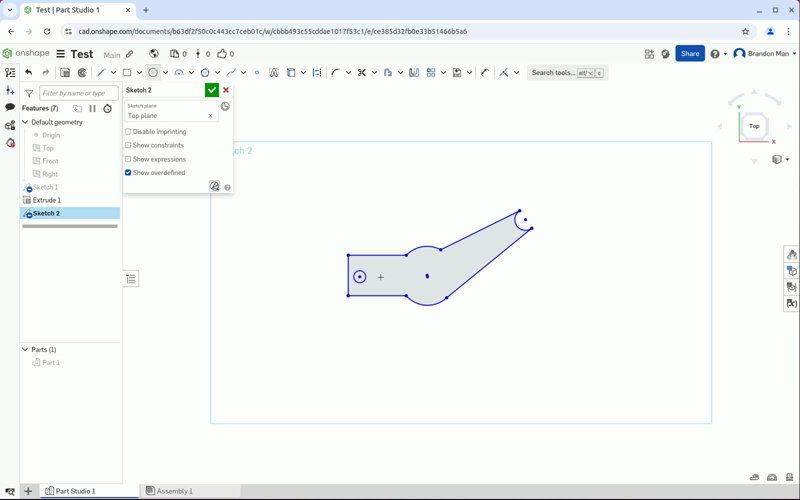
click(380, 276)
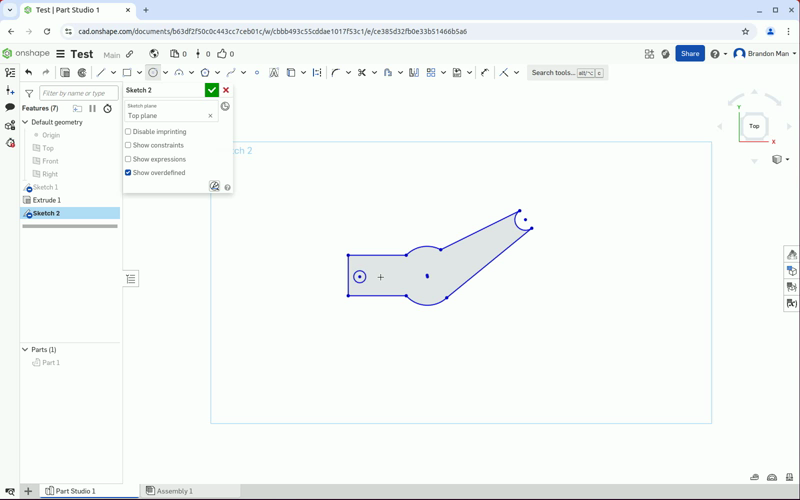
key_up(shift)
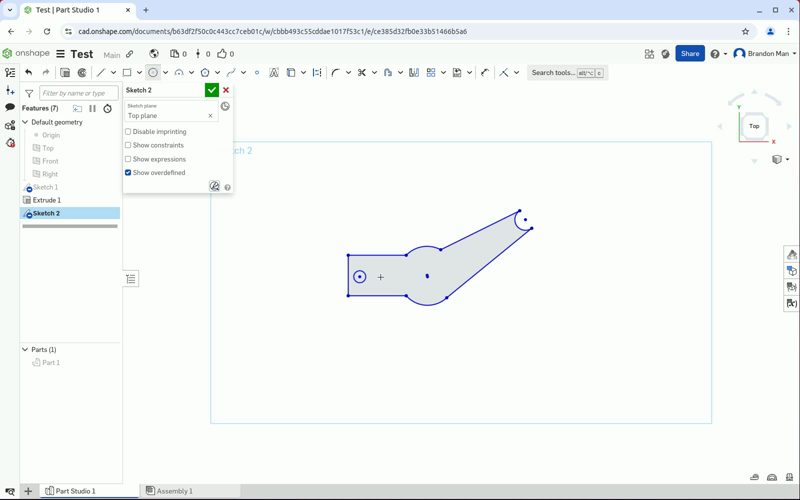
mouse_move(386, 276)
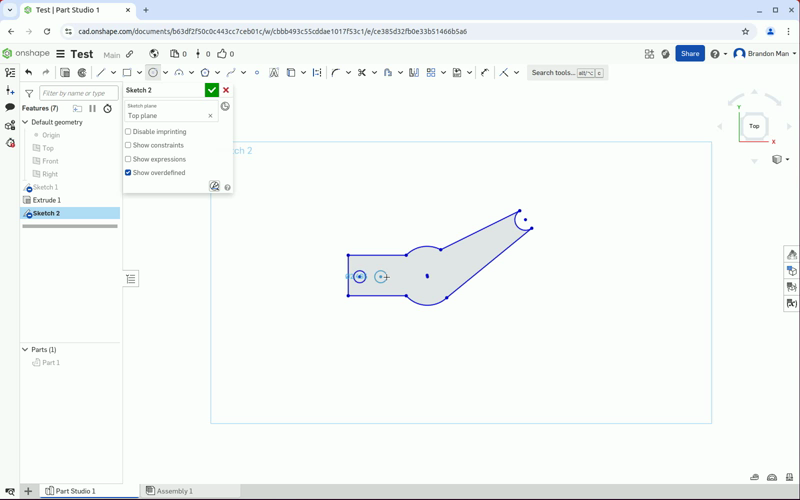
click(386, 276)
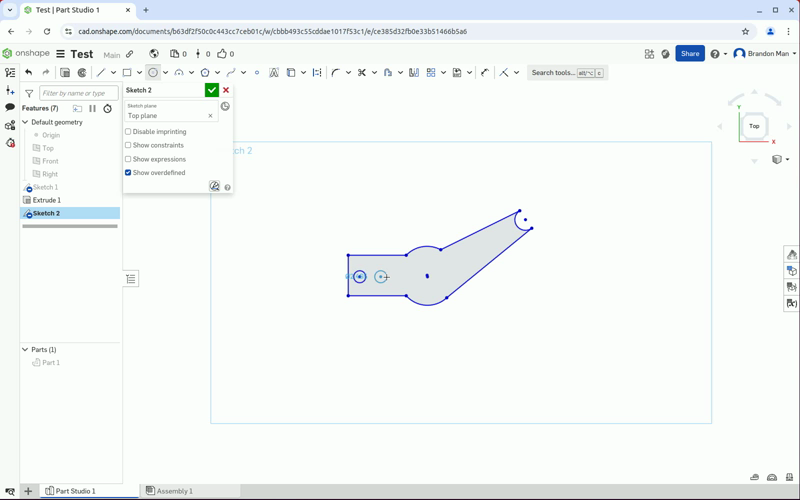
key(esc)
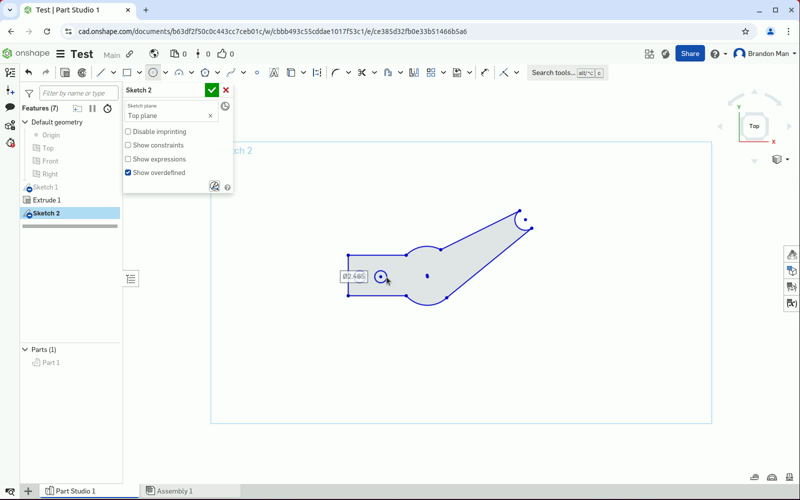
key(c)
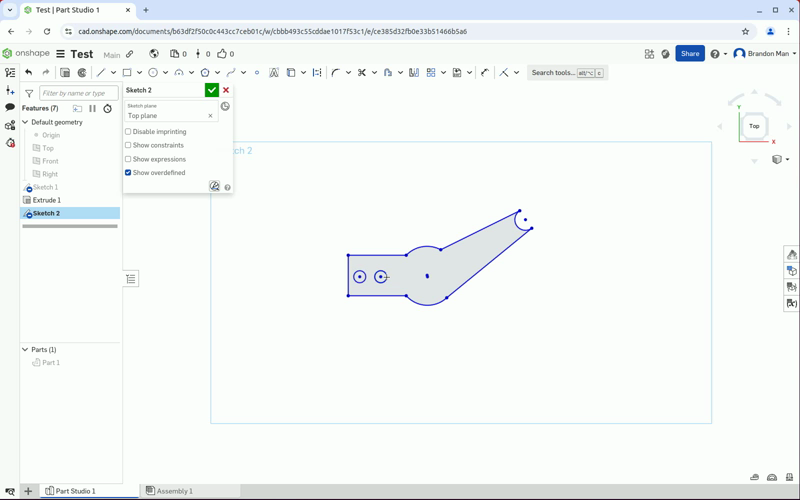
key_down(shift)
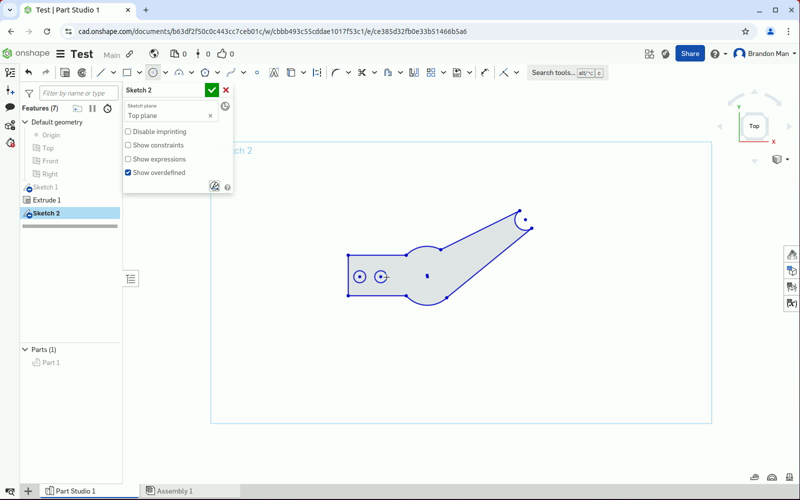
mouse_move(427, 276)
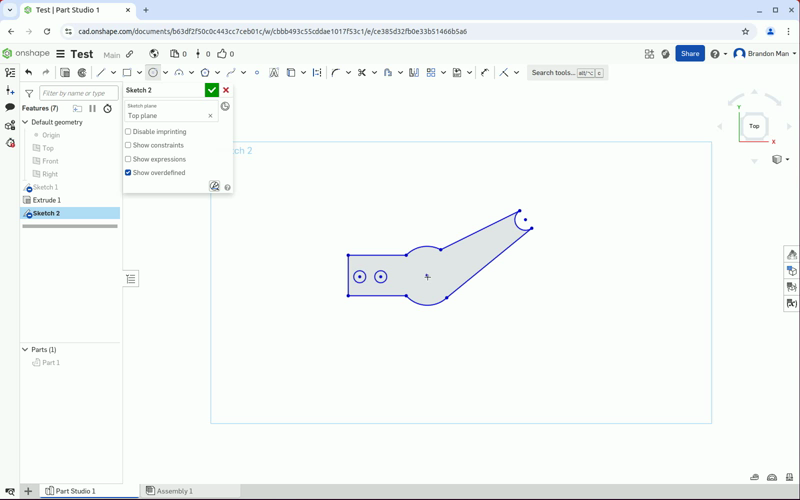
scroll(6)
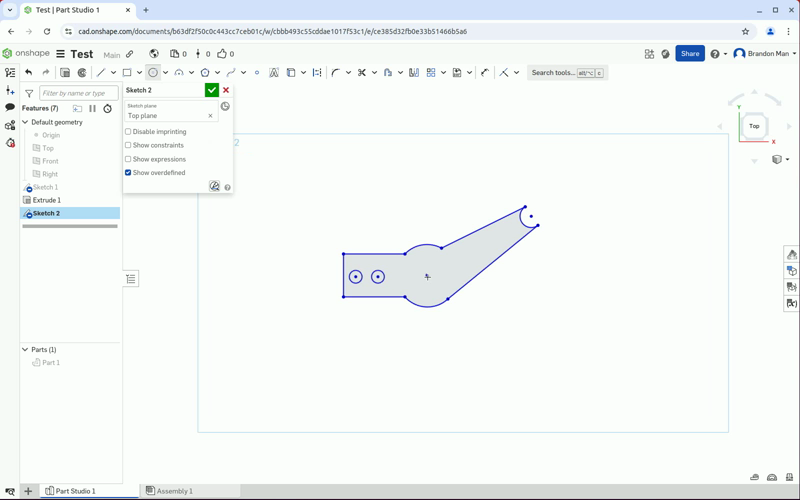
scroll(6)
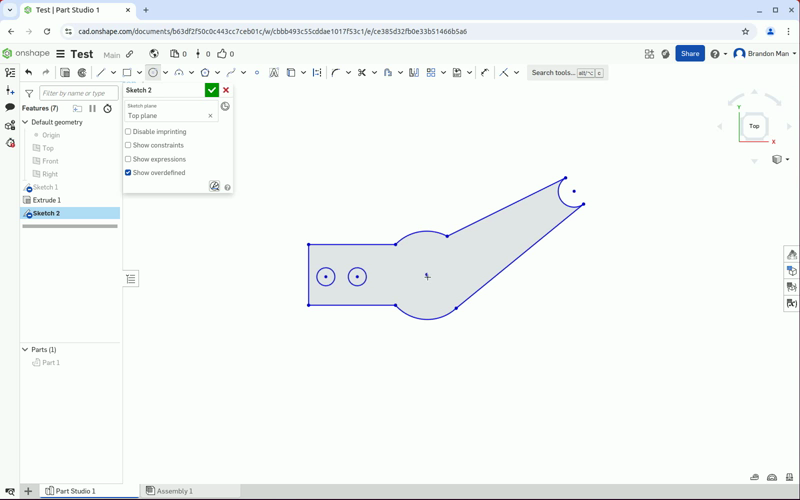
scroll(6)
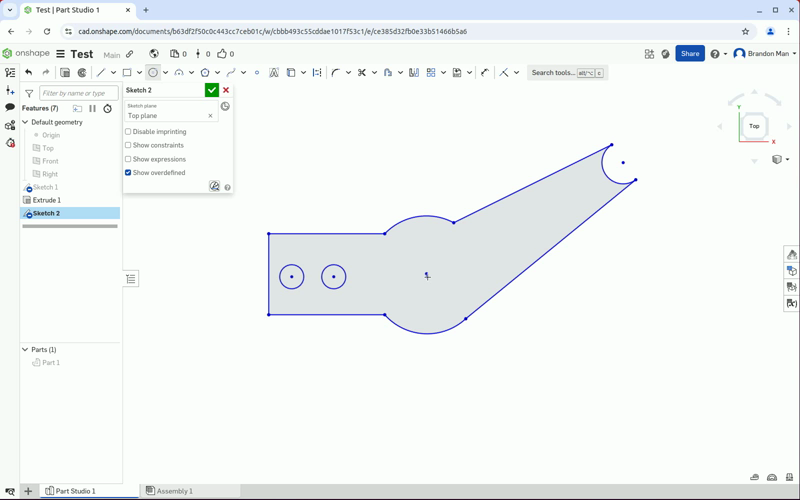
scroll(6)
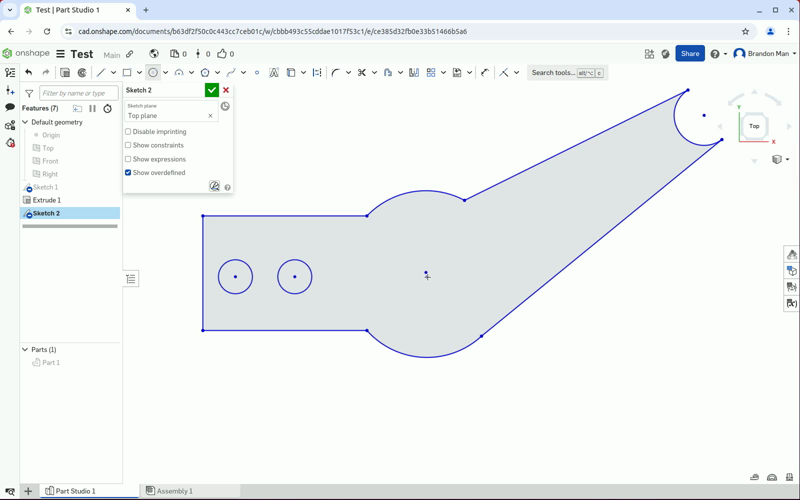
scroll(6)
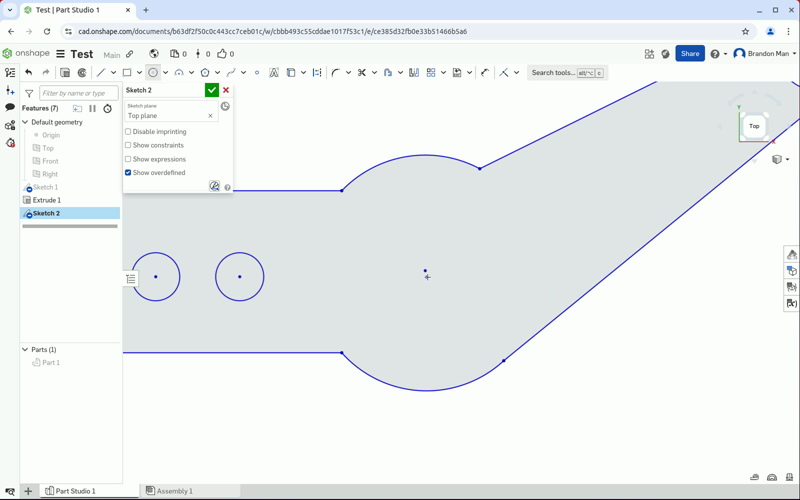
scroll(6)
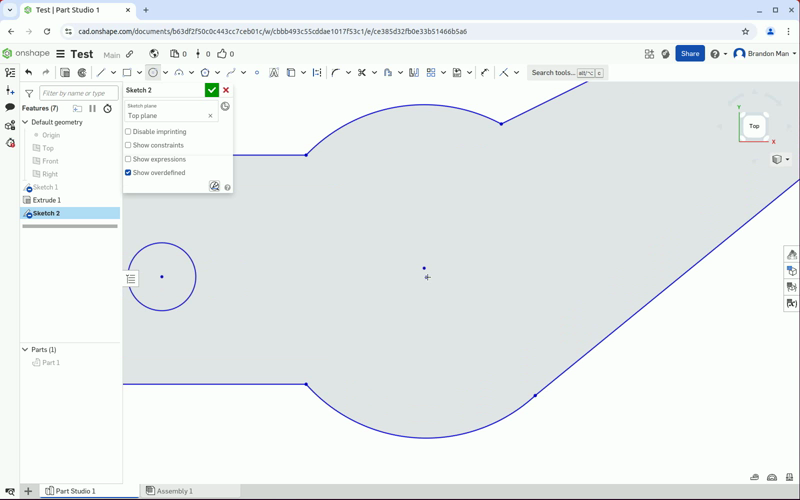
scroll(6)
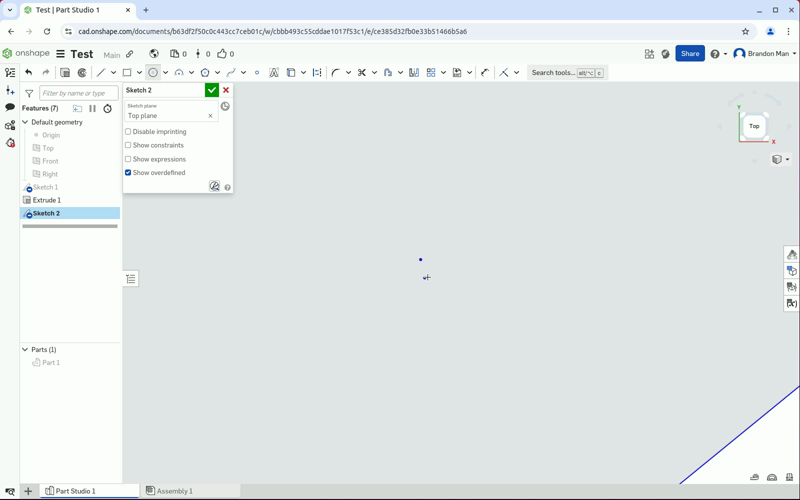
click(427, 276)
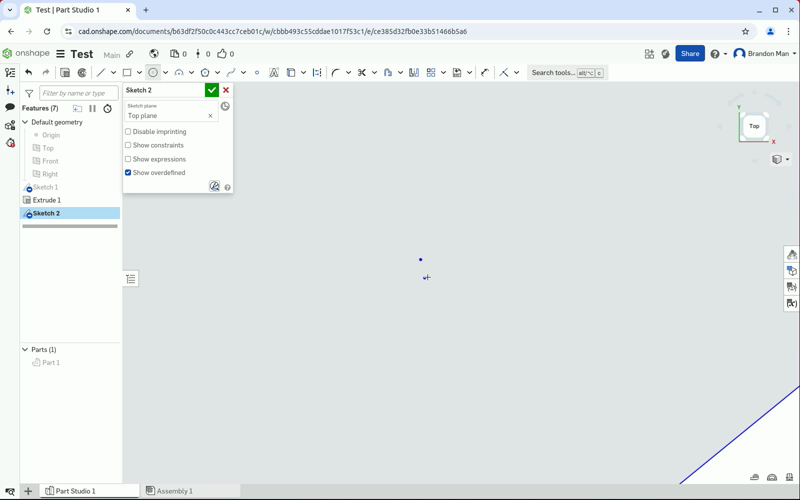
scroll(-6)
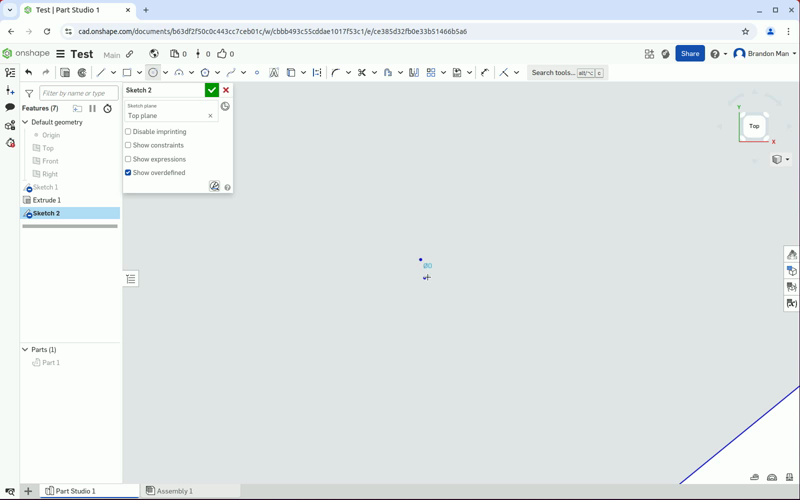
scroll(-6)
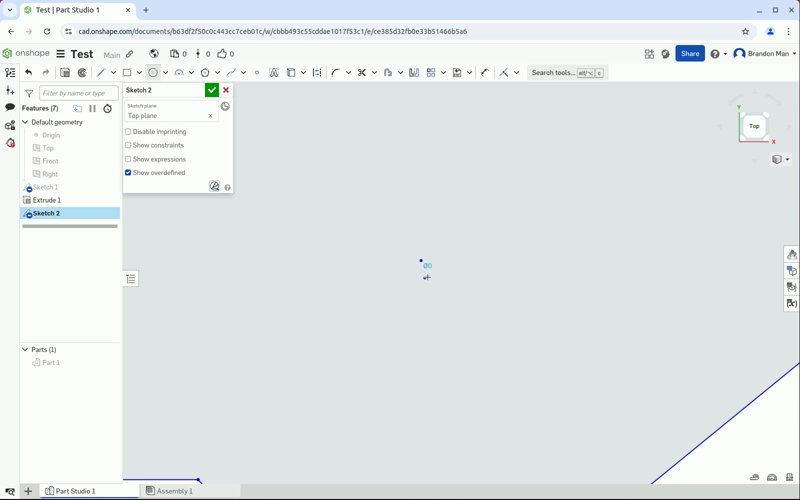
scroll(-6)
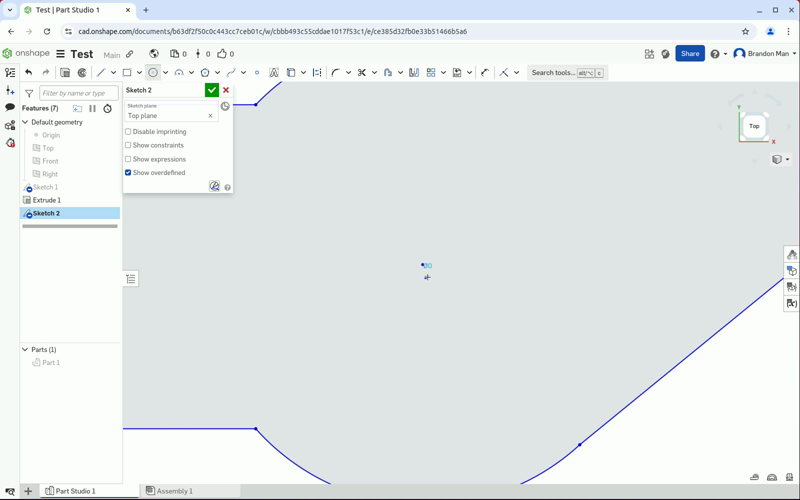
scroll(-6)
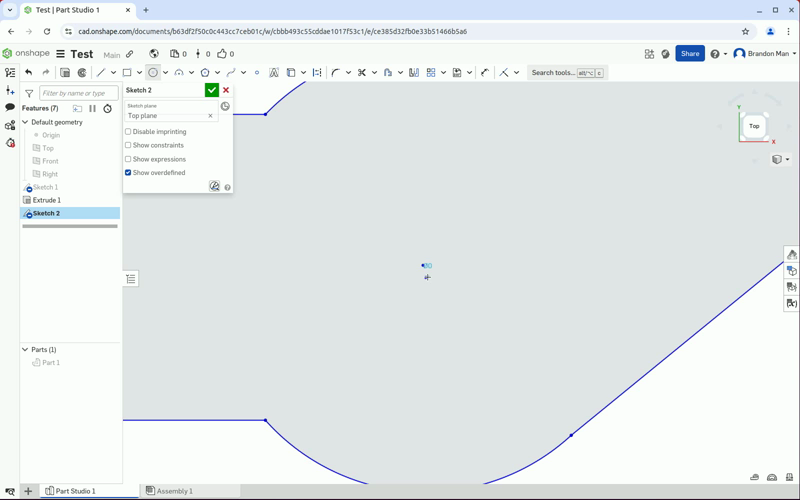
scroll(-6)
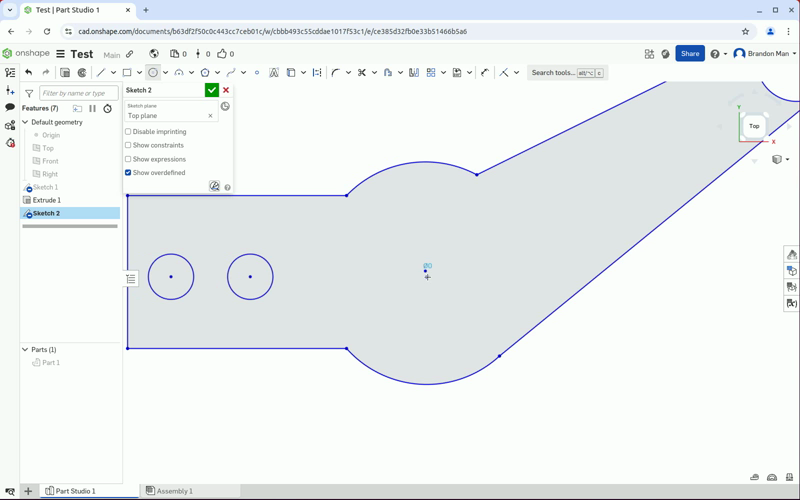
scroll(-6)
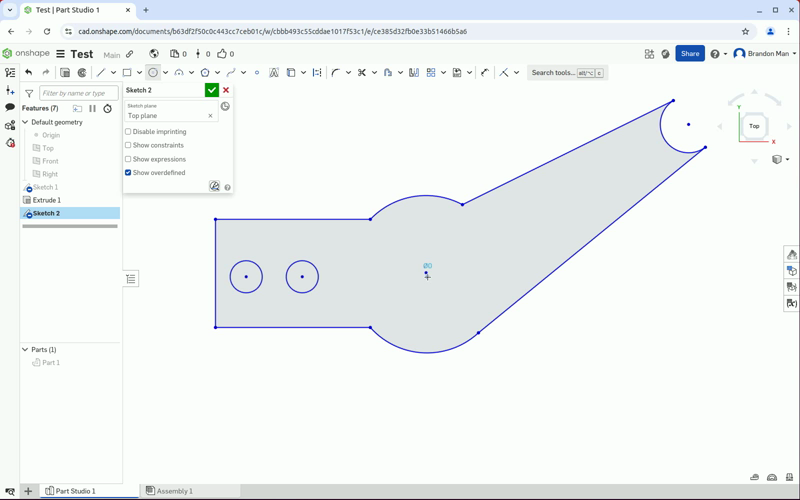
scroll(-6)
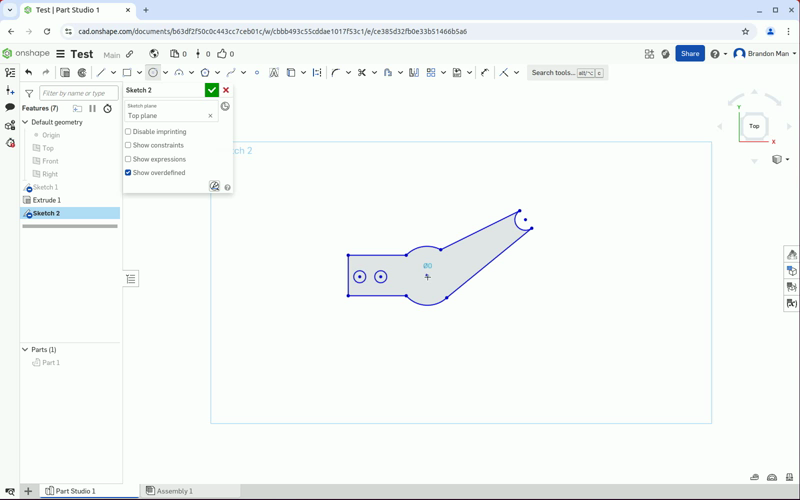
key_up(shift)
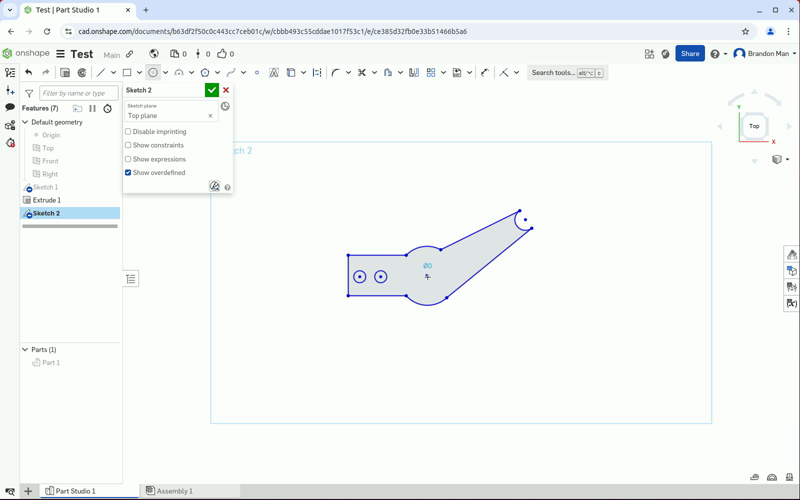
mouse_move(446, 276)
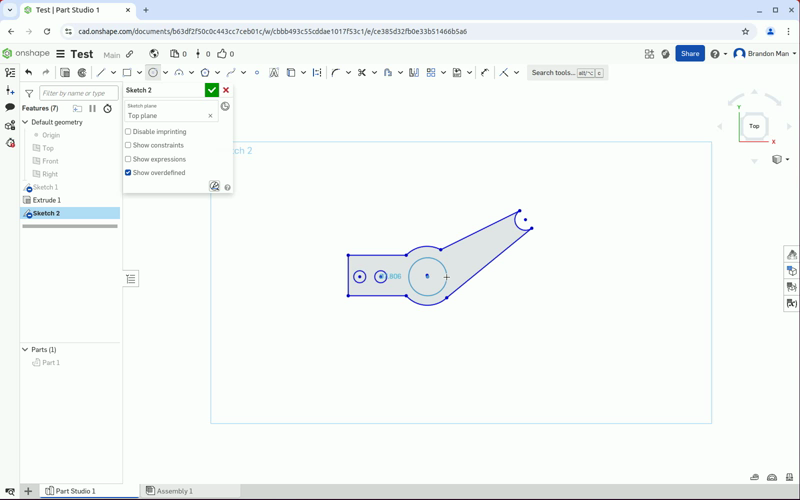
click(446, 276)
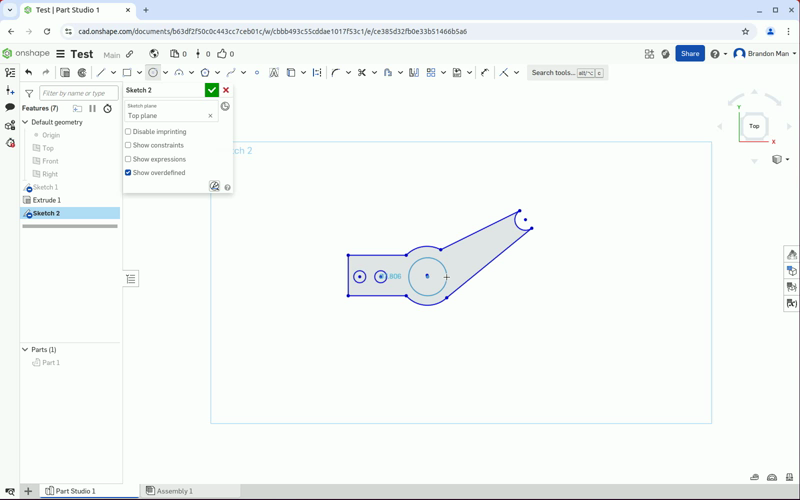
key(esc)
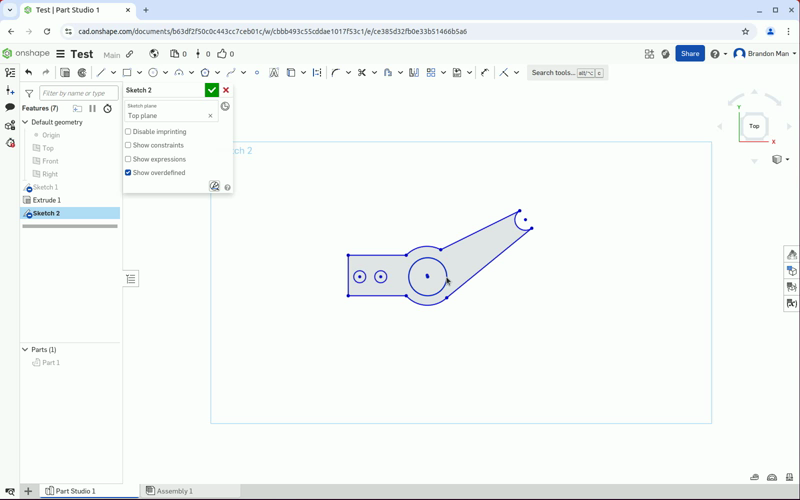
mouse_move(366, 285)
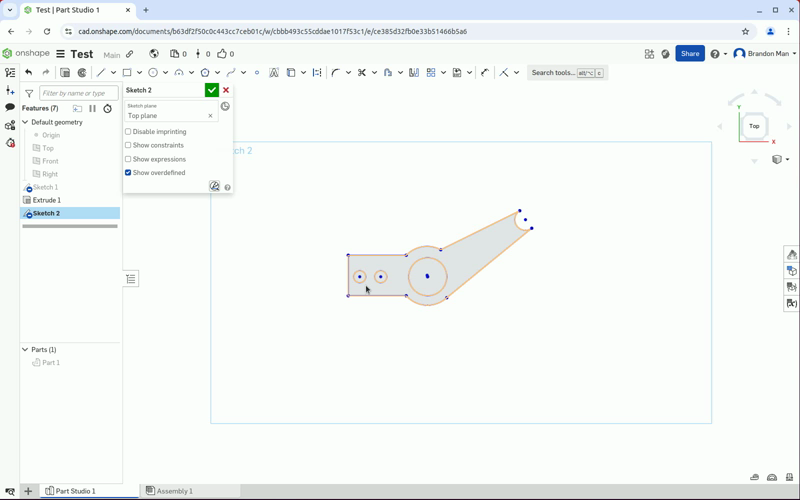
click(366, 285)
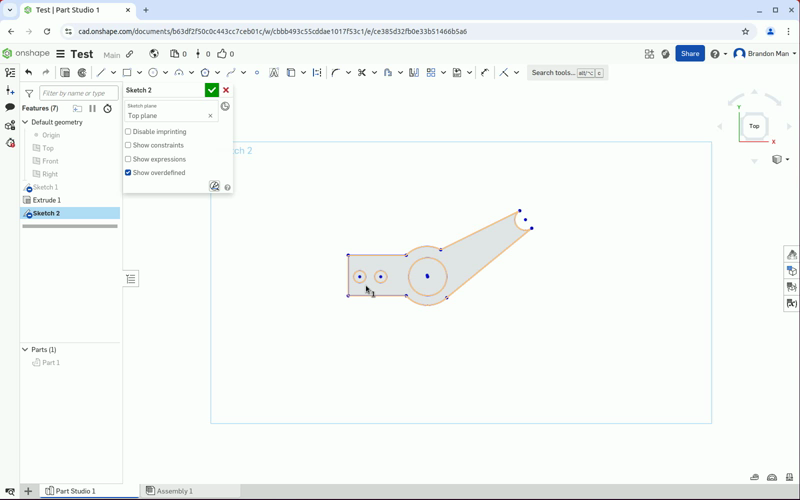
mouse_move(73, 352)
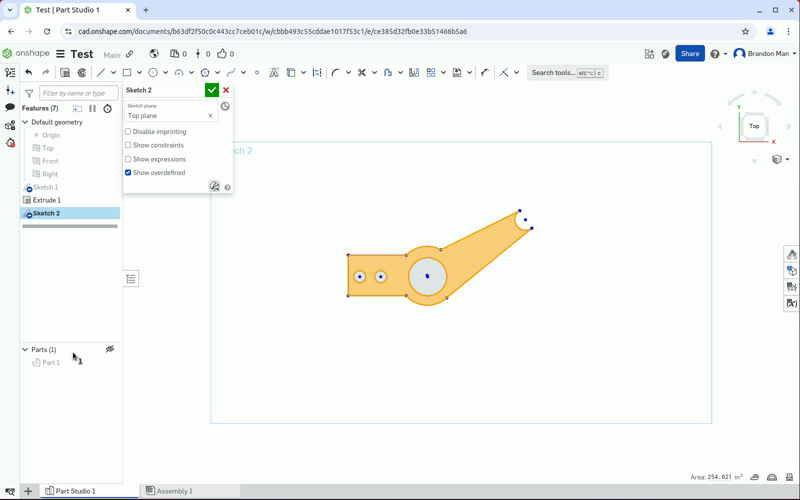
key(shift+y)
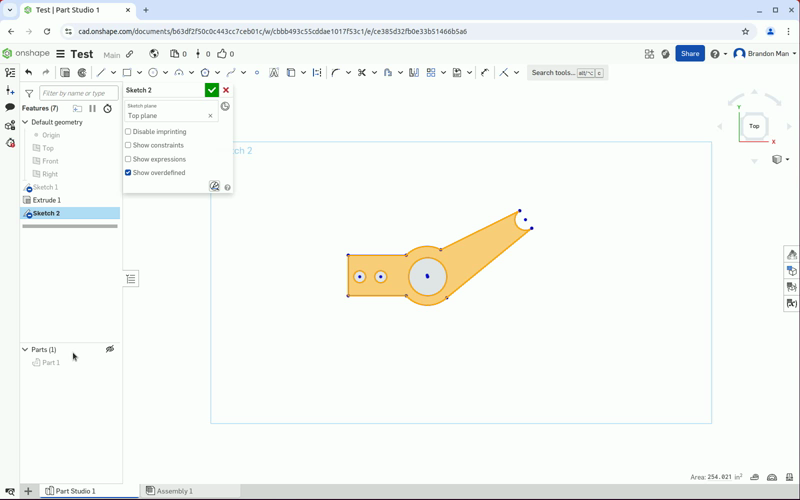
key(shift+e)
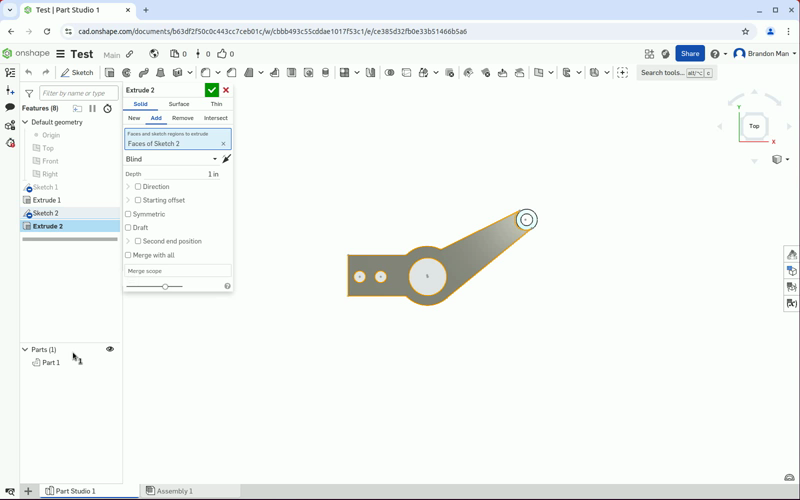
mouse_move(143, 106)
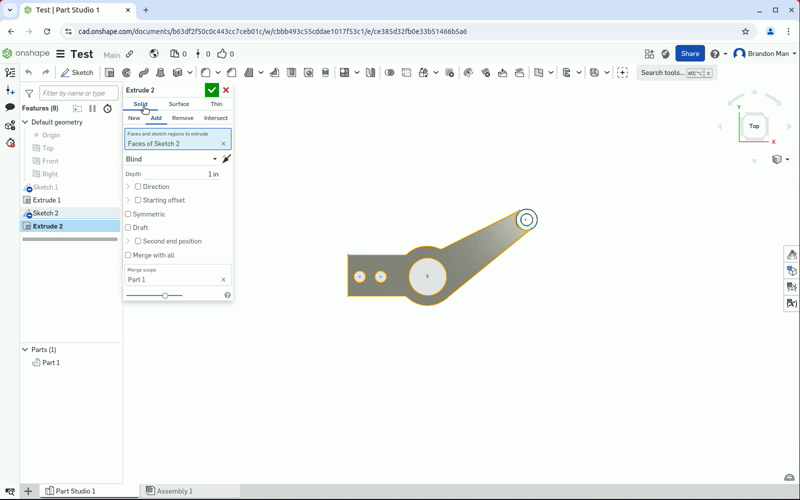
click(143, 106)
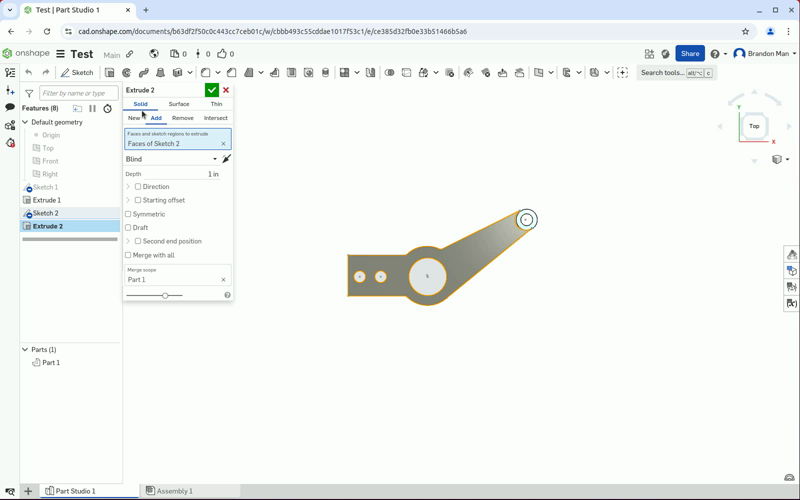
mouse_move(137, 120)
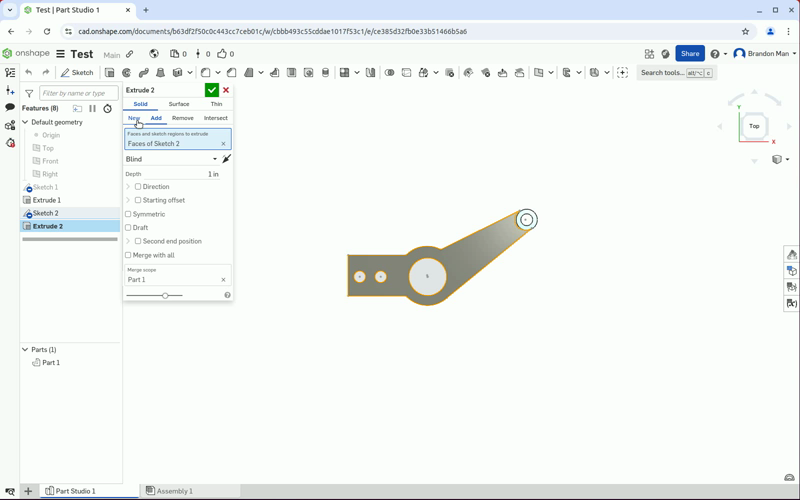
click(137, 120)
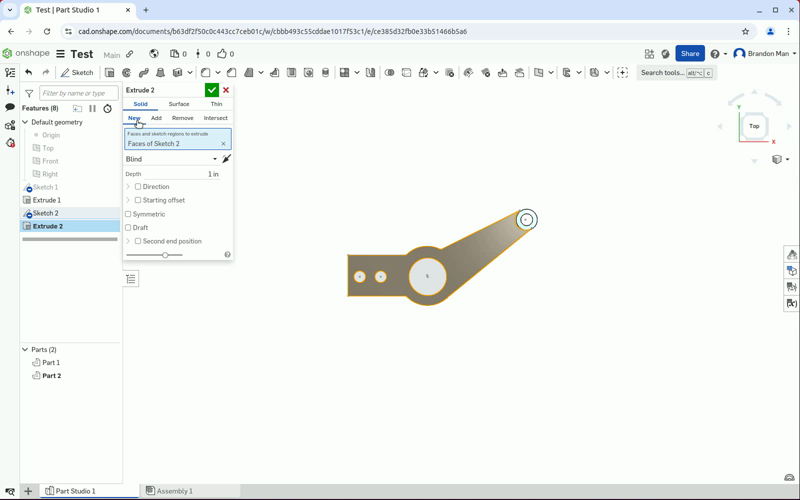
key(tab, 4)
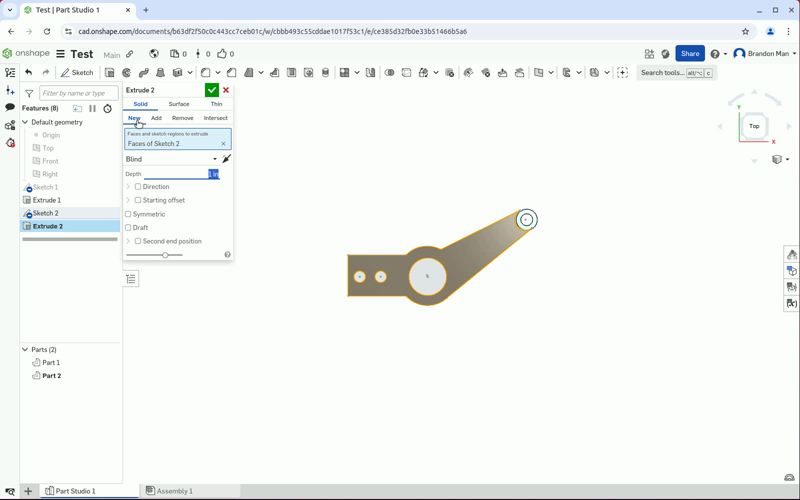
text(4.092)
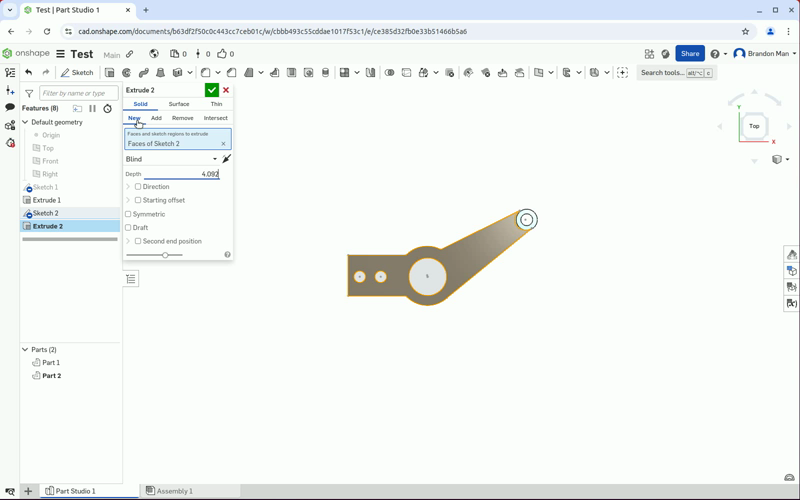
key(enter)
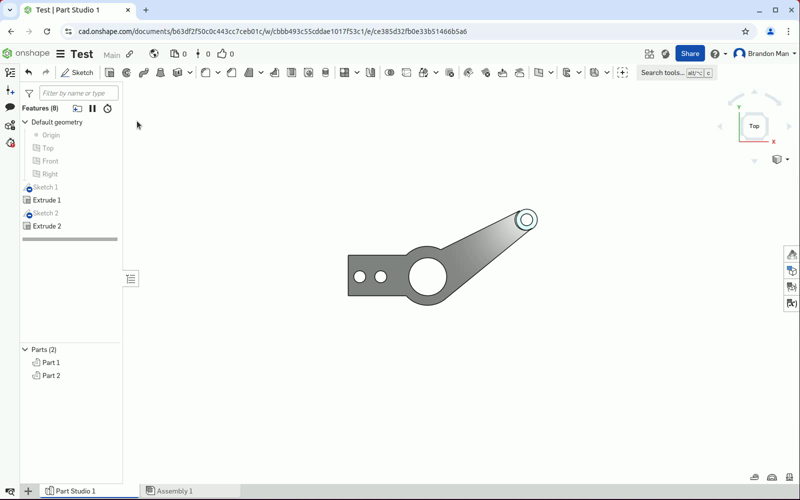
key(shift+h)
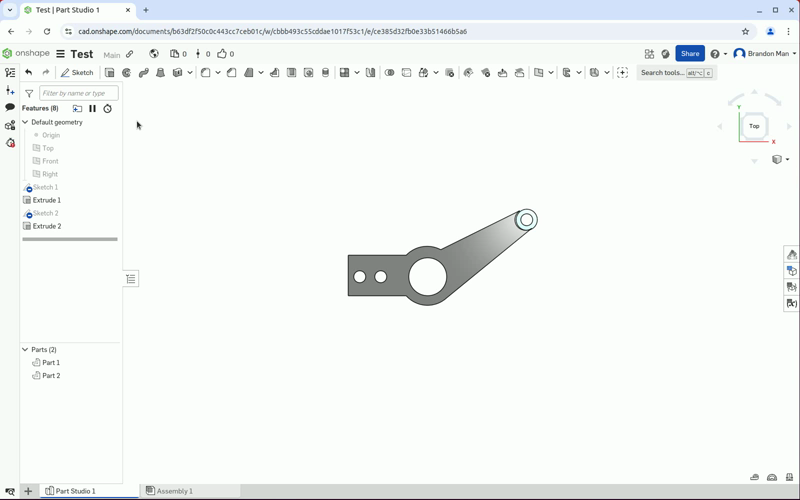
key(shift+h)
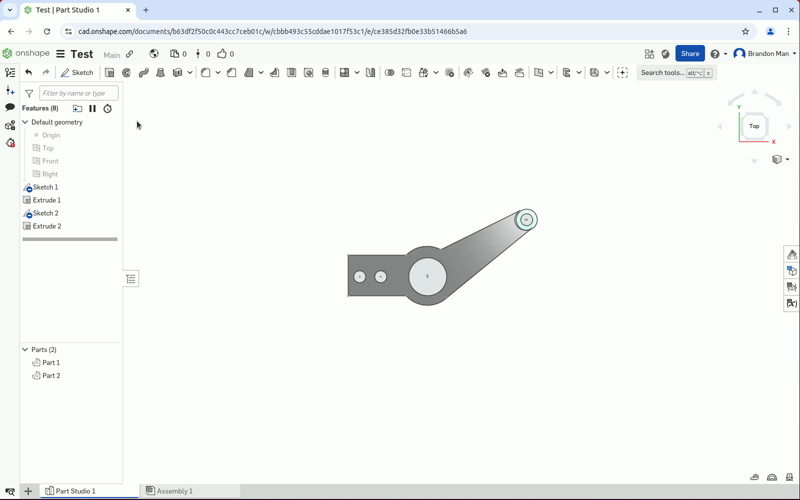
key(shift+7)
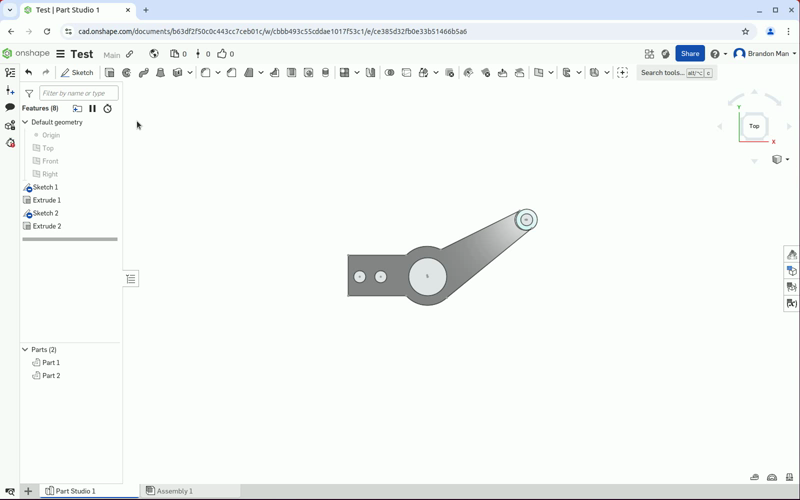
key(up, 3)
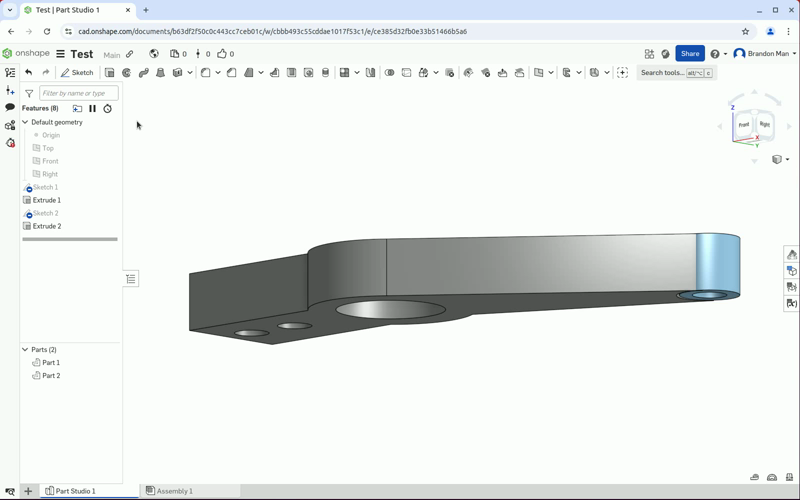
key(left, 3)
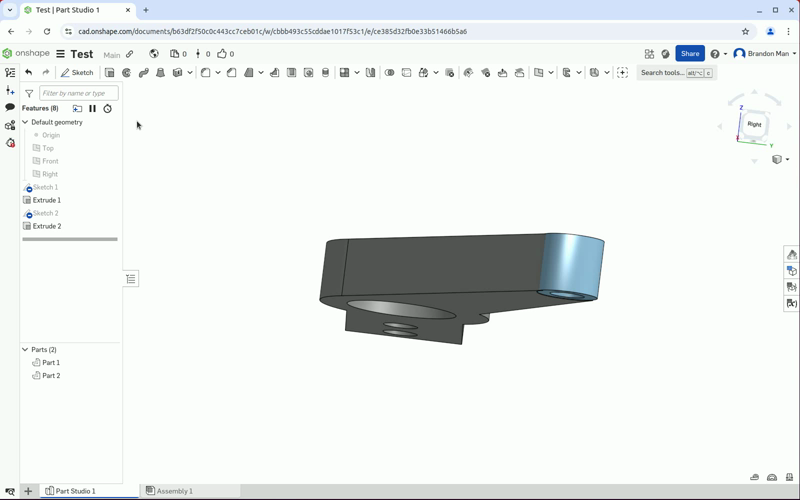
key(right, 3)
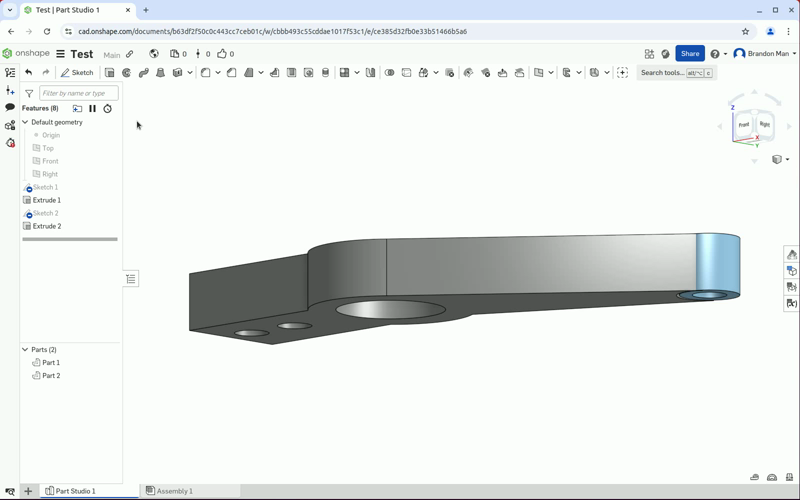
key(down, 3)
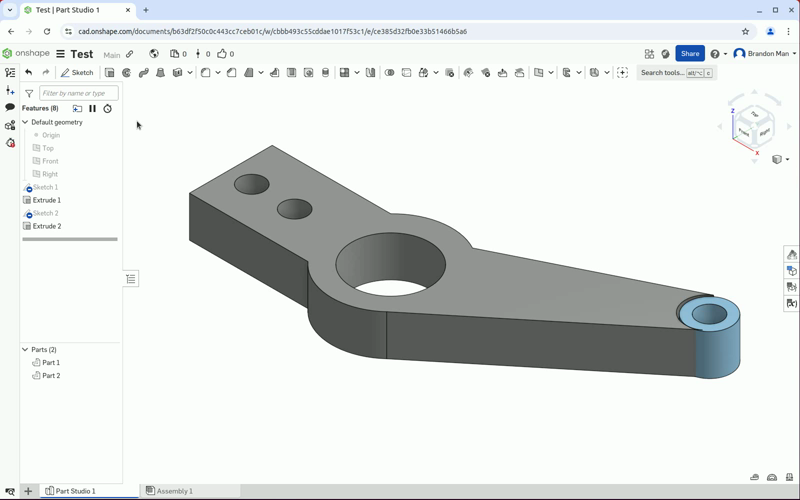
mouse_move(73, 189)
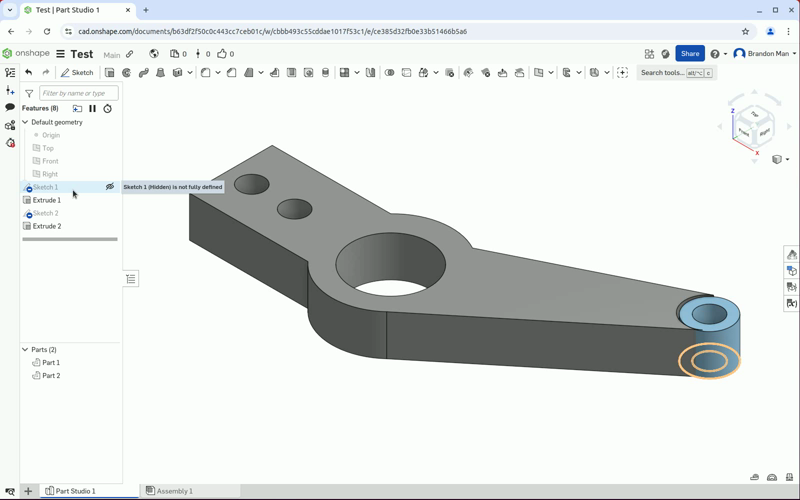
click(73, 189)